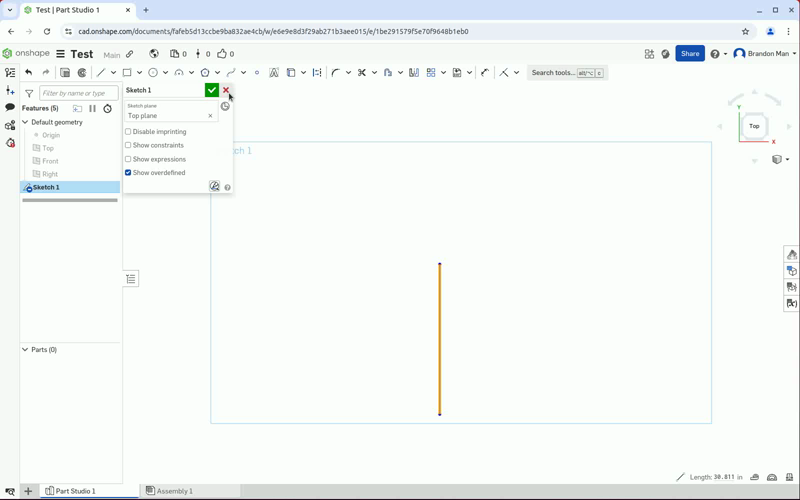
key(shift+h)
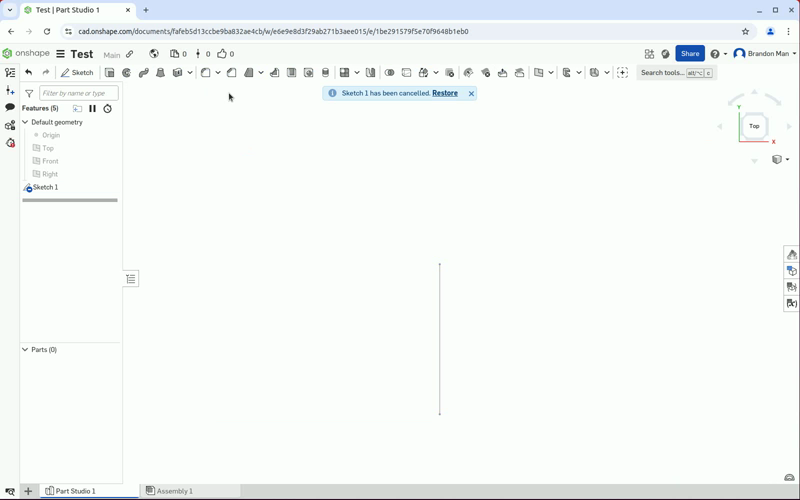
key(shift+s)
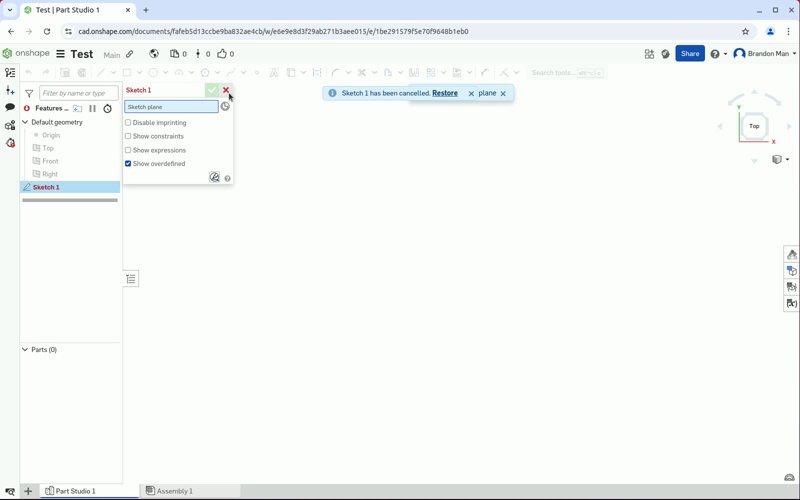
mouse_move(73, 150)
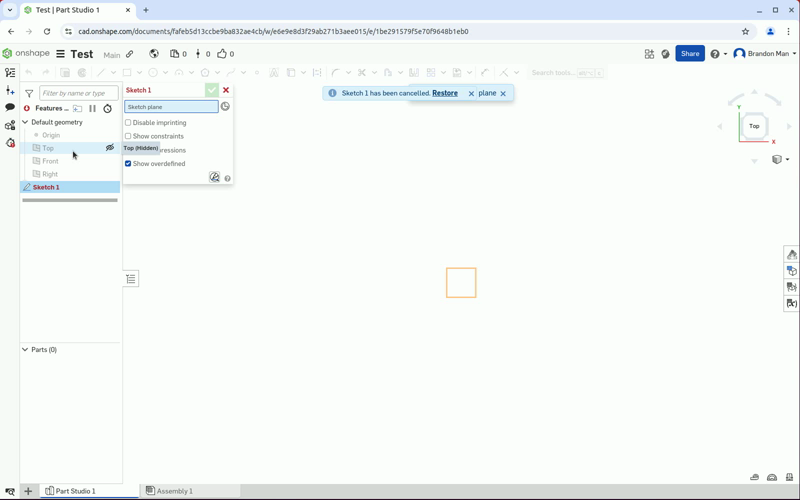
click(73, 150)
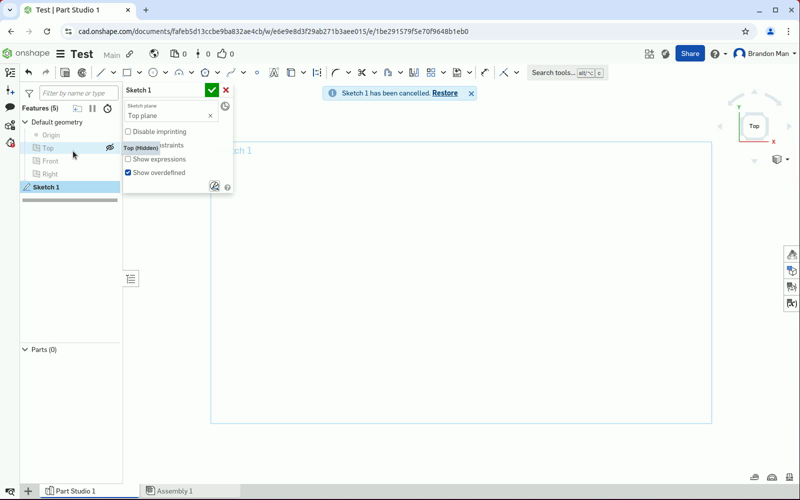
mouse_move(73, 352)
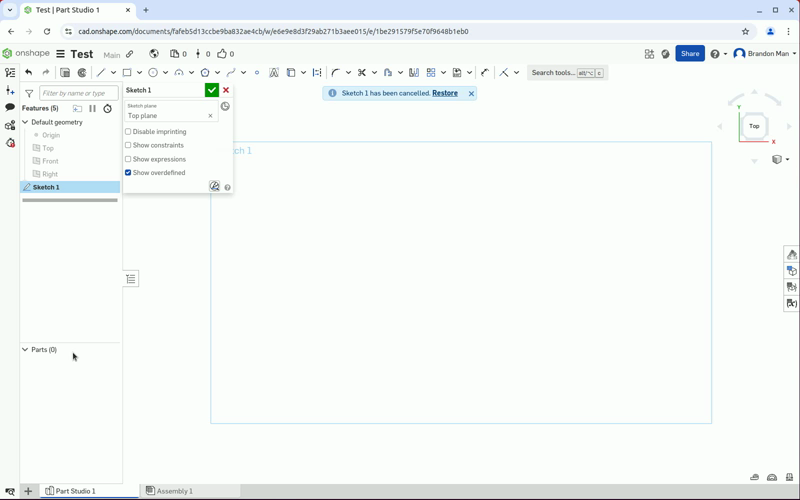
key(y)
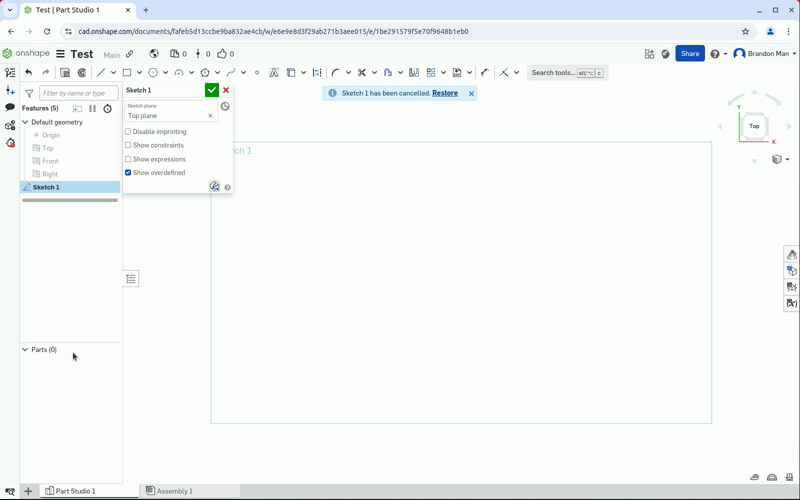
key(l)
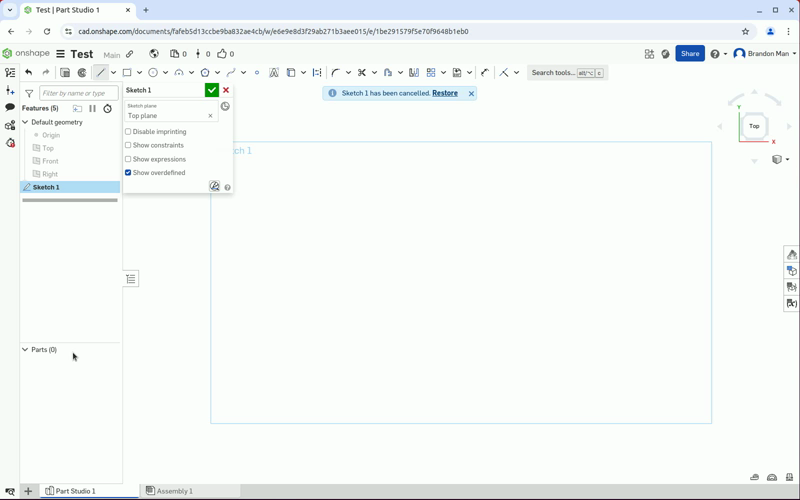
key_down(shift)
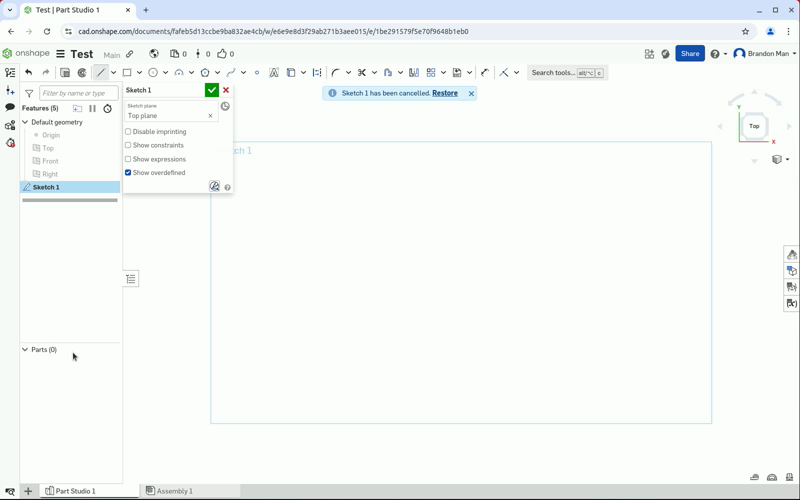
mouse_move(371, 395)
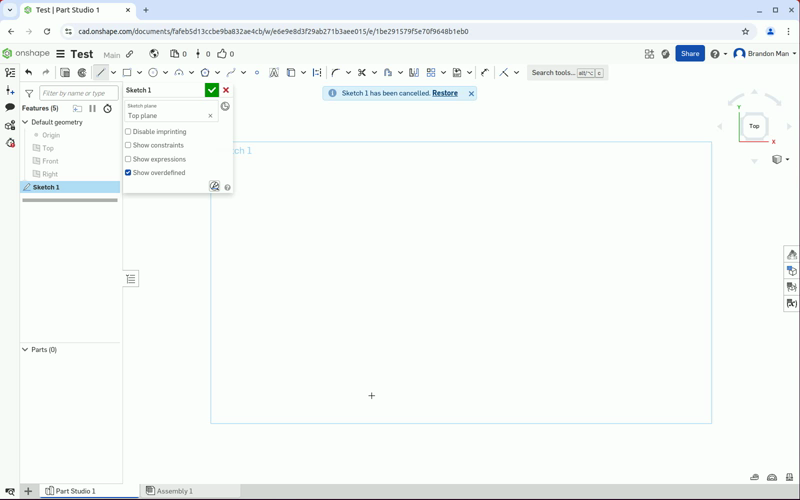
click(371, 395)
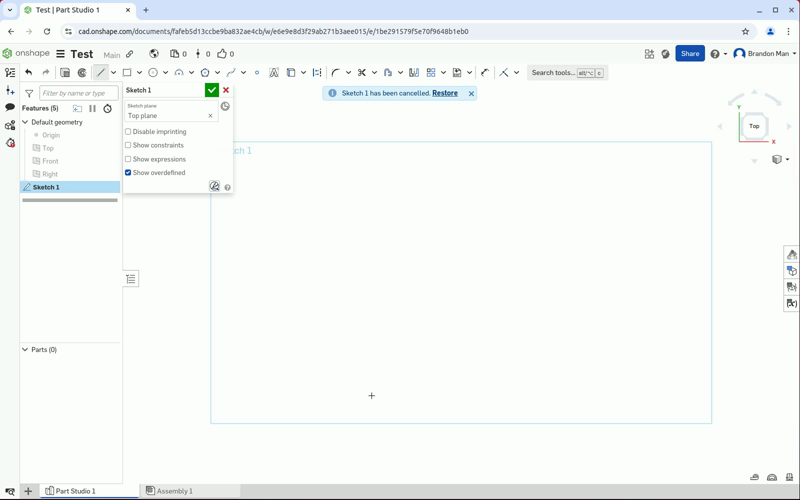
key_up(shift)
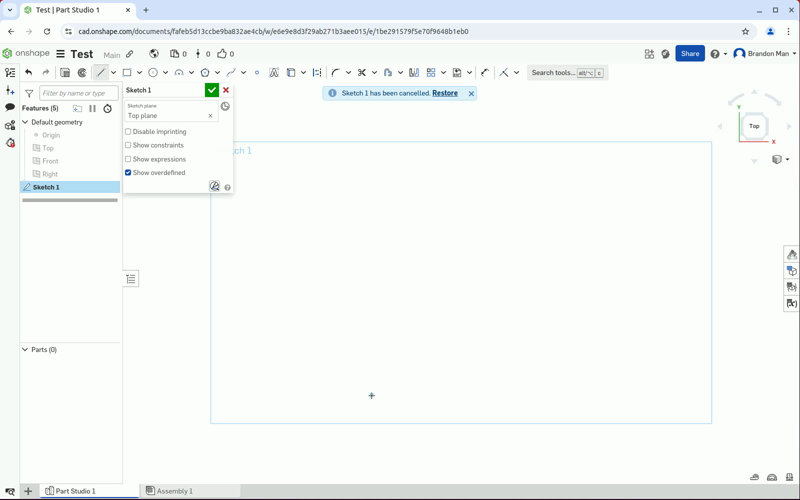
key_down(shift)
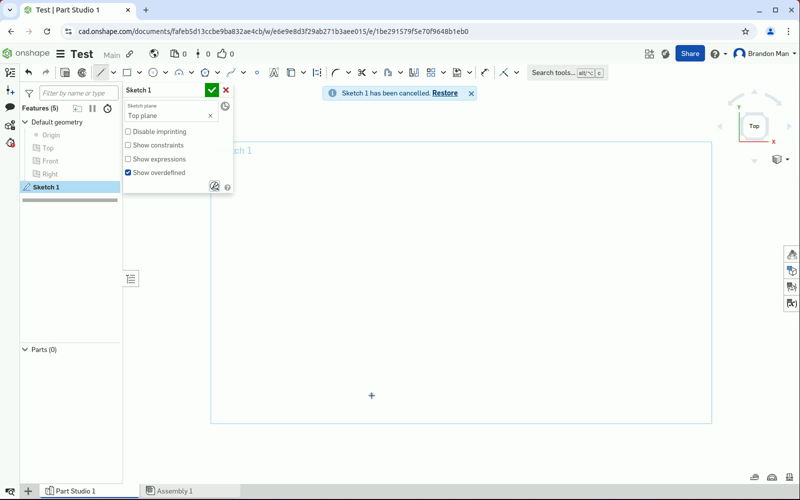
mouse_move(548, 395)
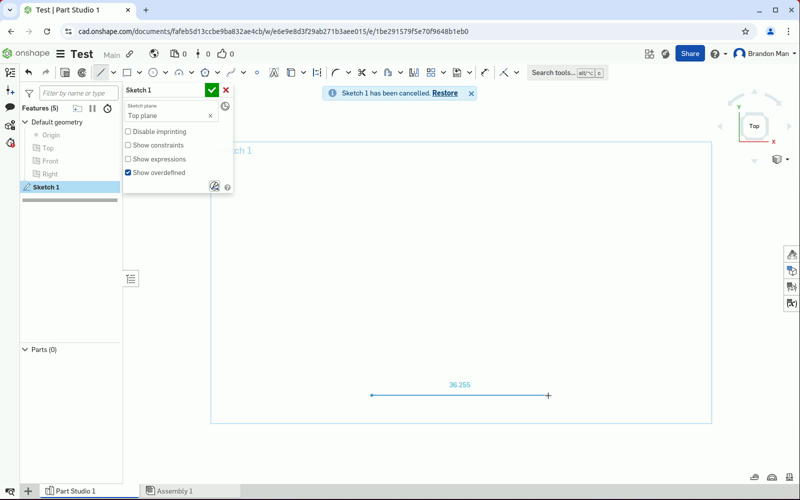
click(548, 395)
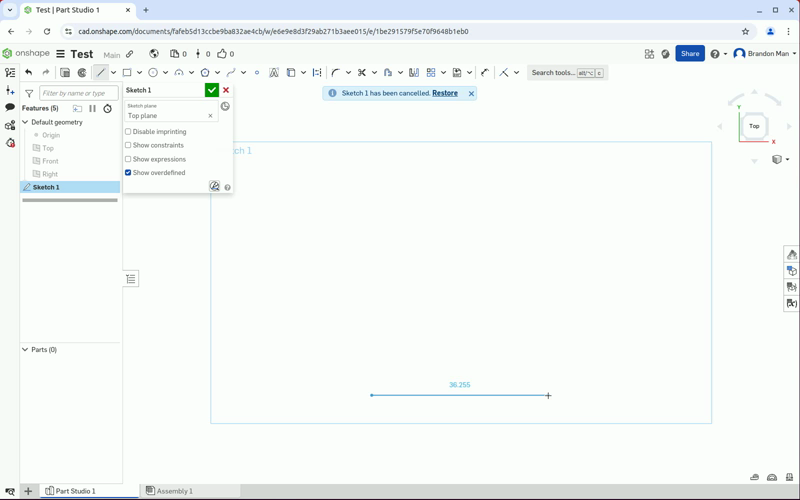
key_up(shift)
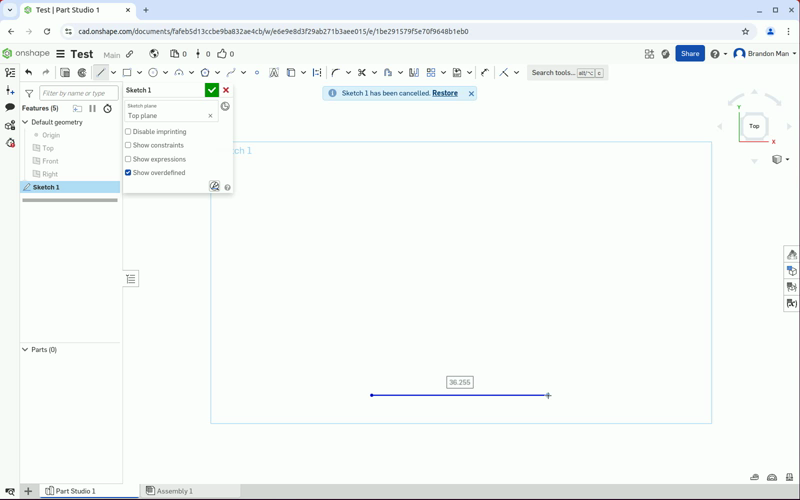
key_down(shift)
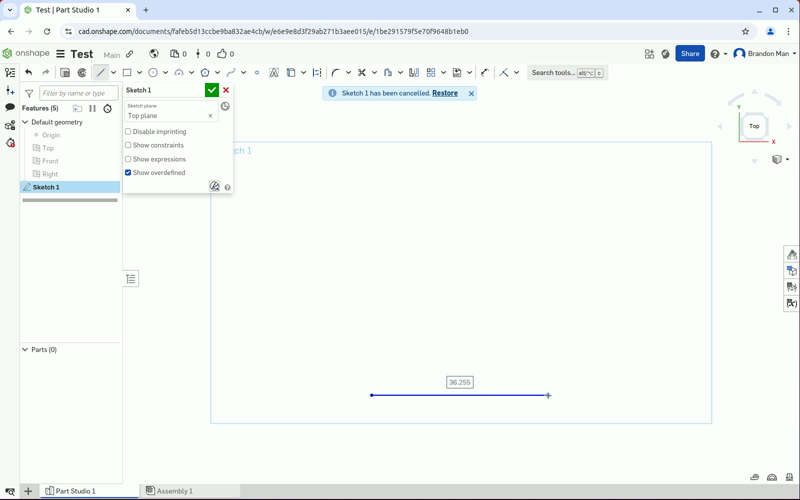
mouse_move(548, 171)
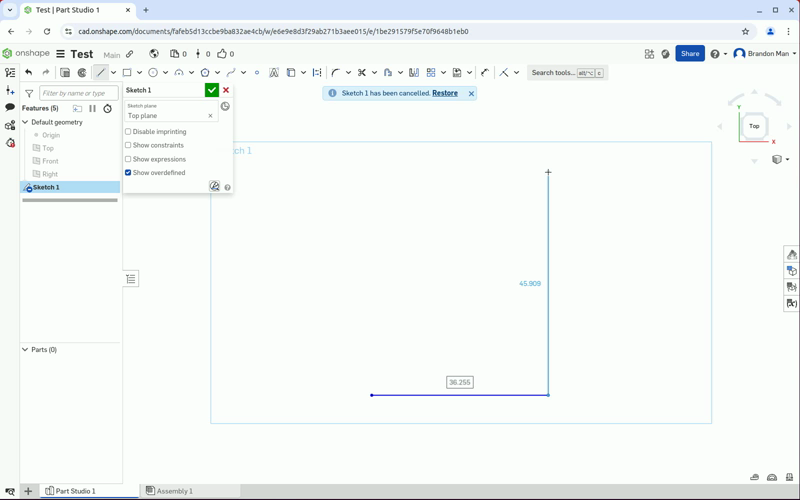
click(548, 171)
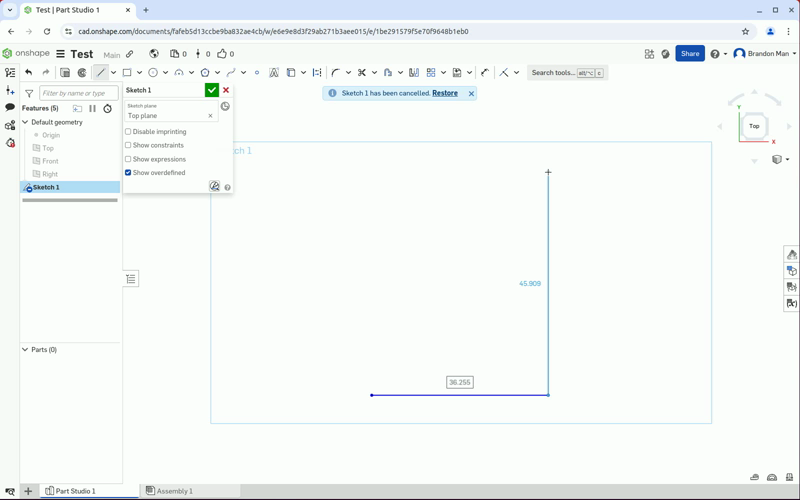
key_up(shift)
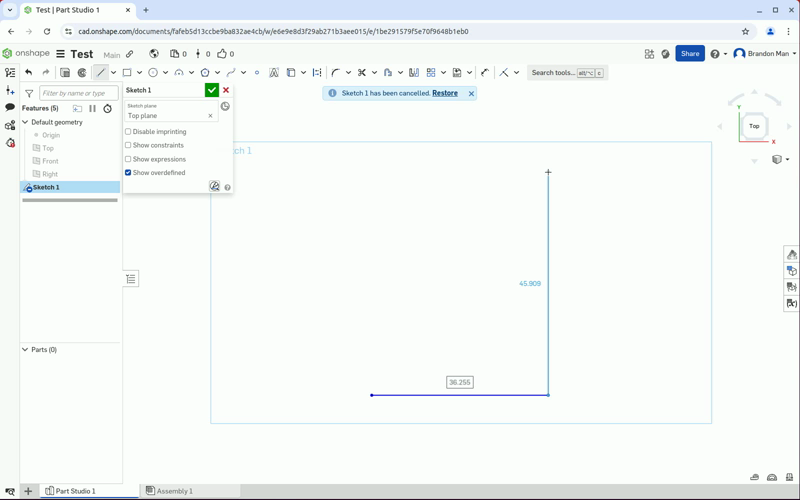
key_down(shift)
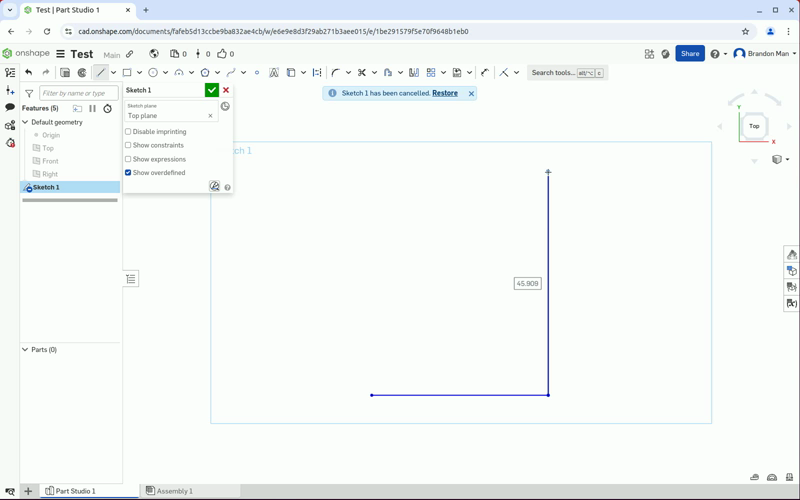
mouse_move(371, 171)
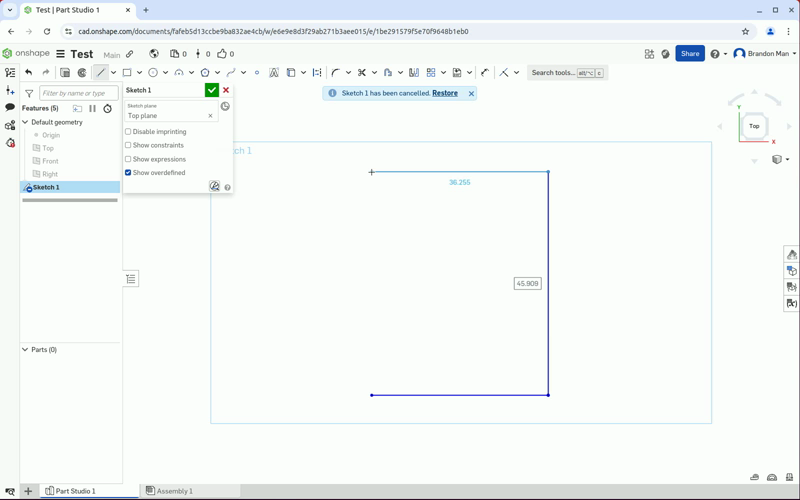
click(371, 171)
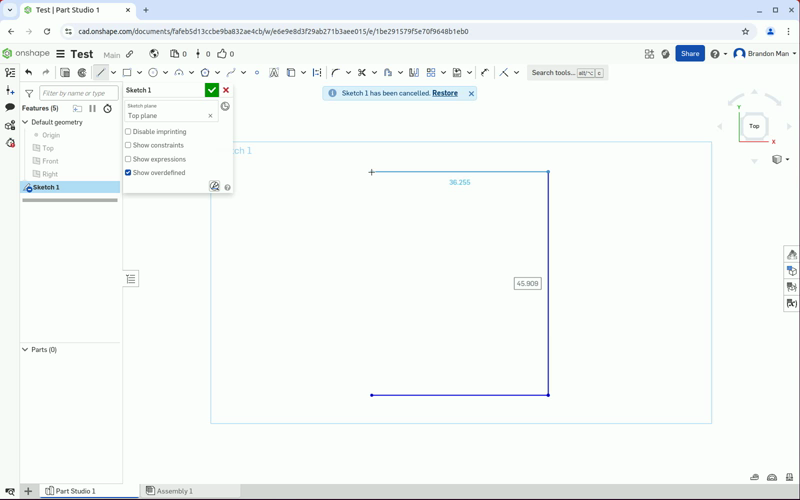
key_up(shift)
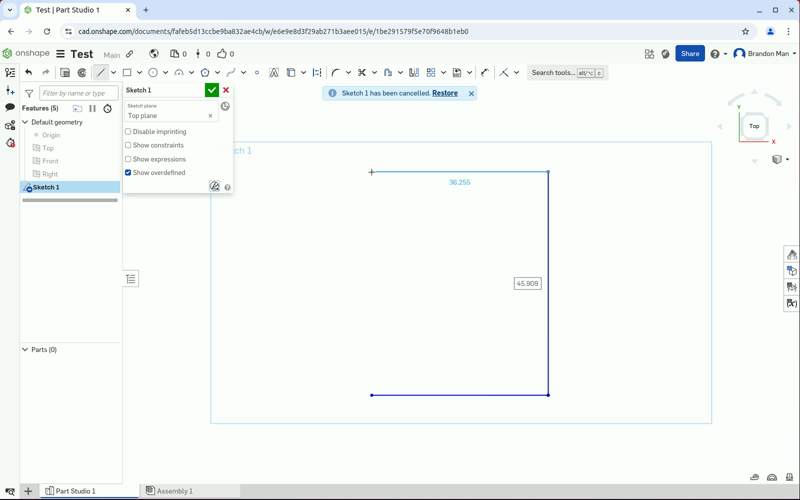
key_down(shift)
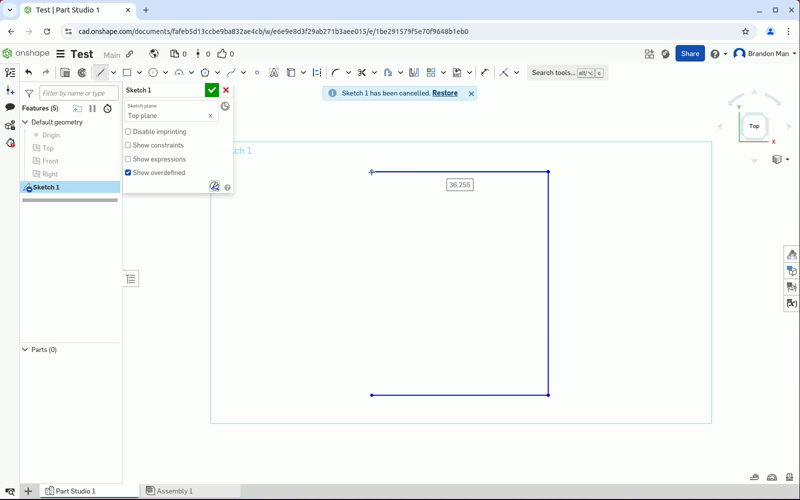
mouse_move(371, 395)
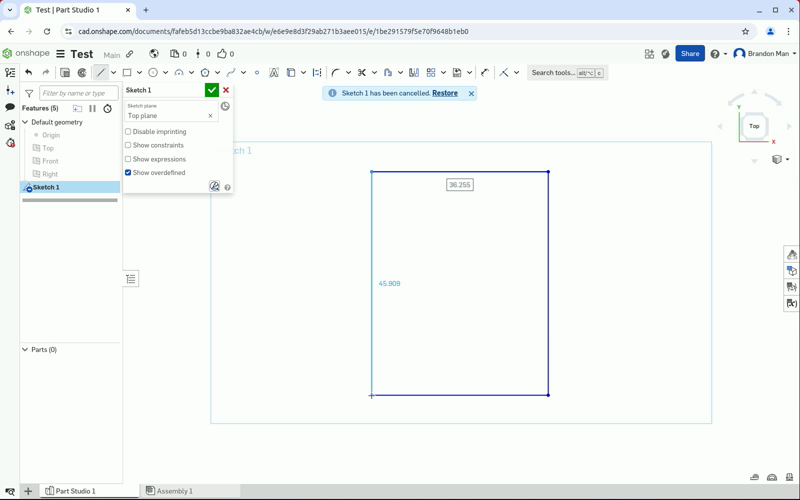
key_up(shift)
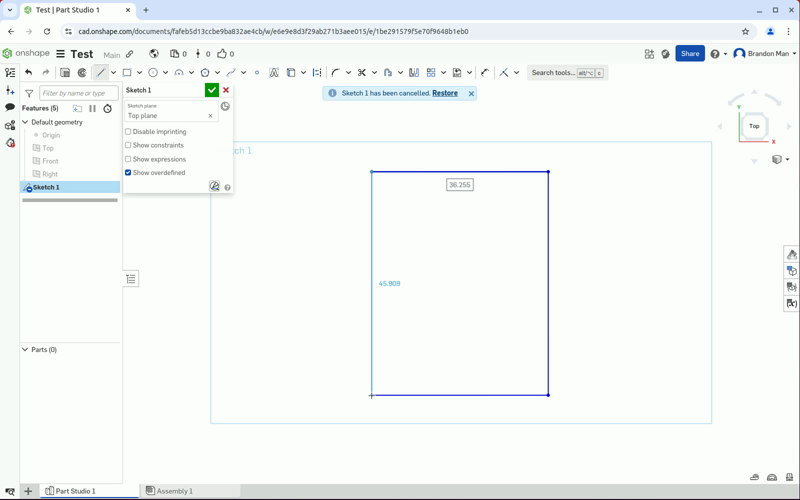
click(371, 395)
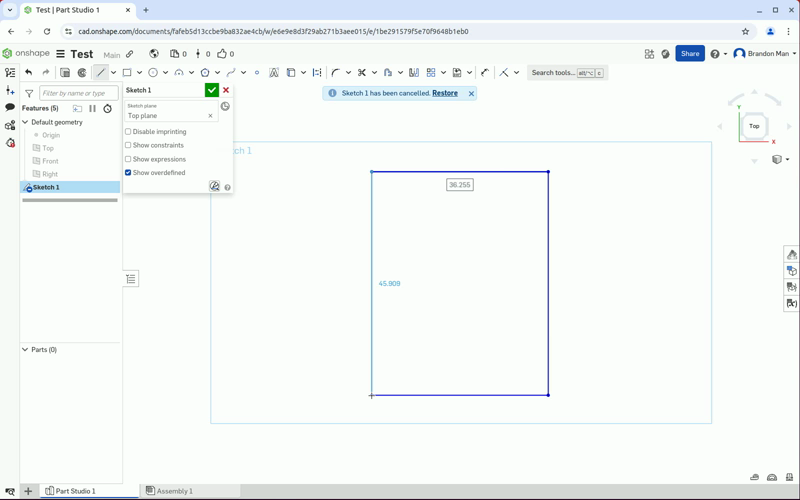
key(esc)
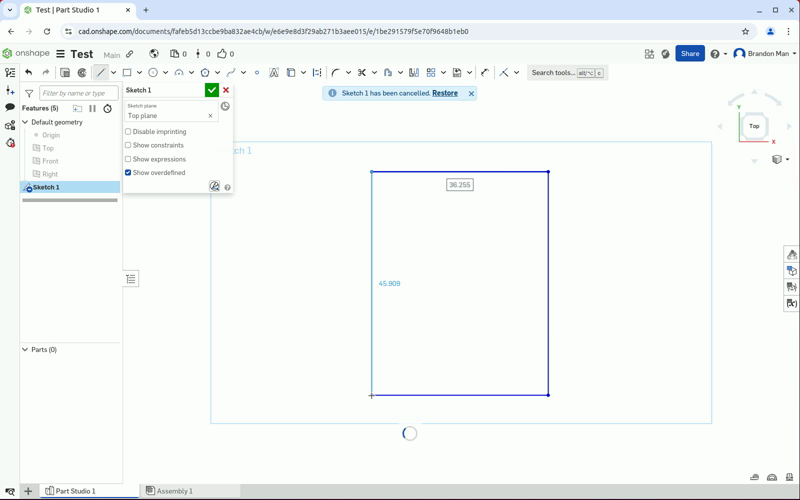
key(l)
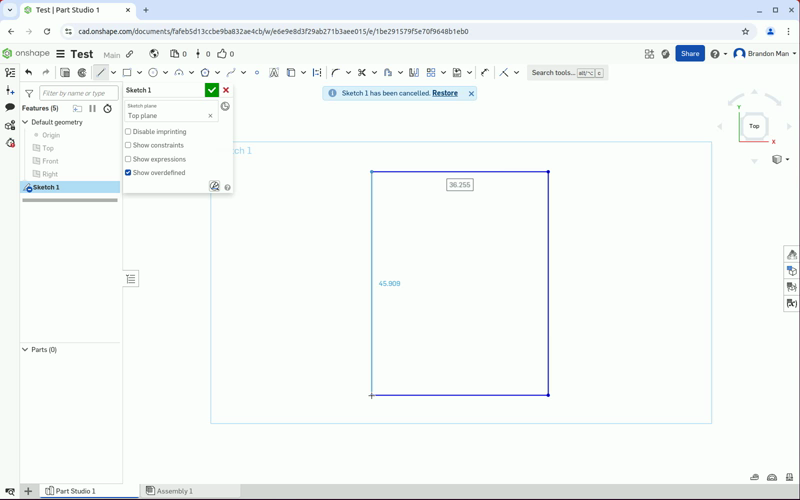
key_down(shift)
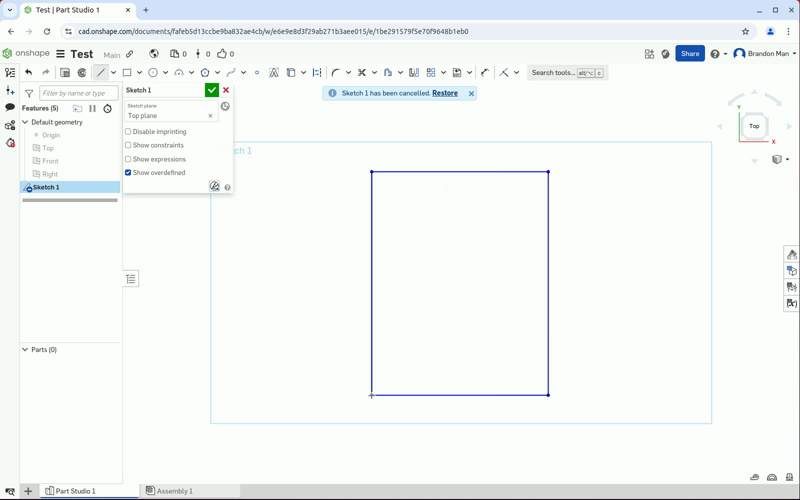
mouse_move(378, 390)
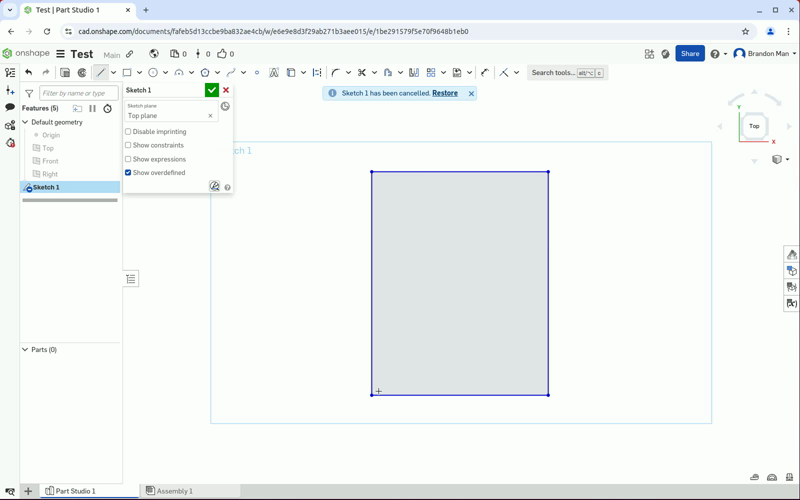
click(378, 390)
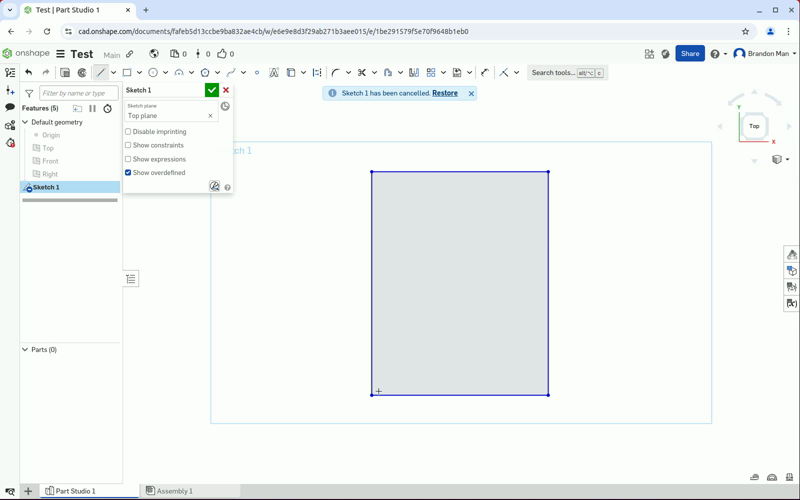
key_up(shift)
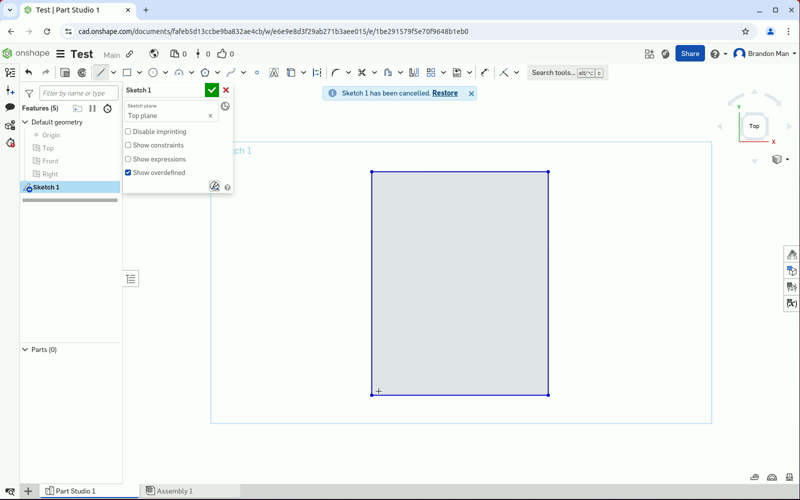
key_down(shift)
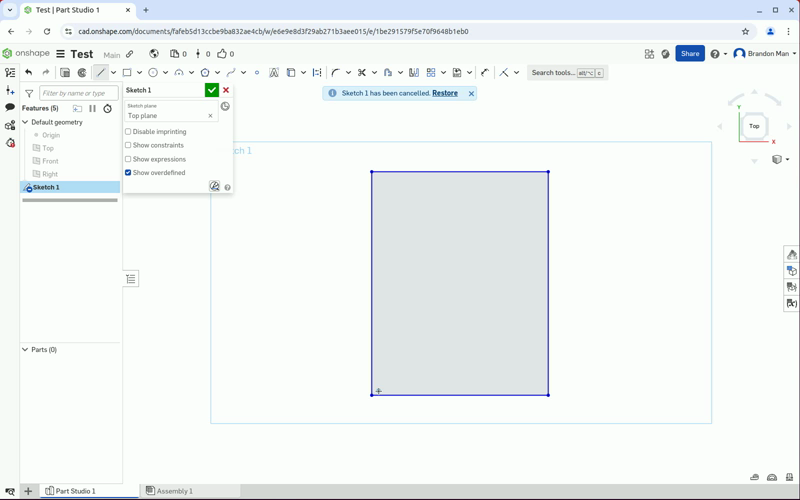
mouse_move(541, 390)
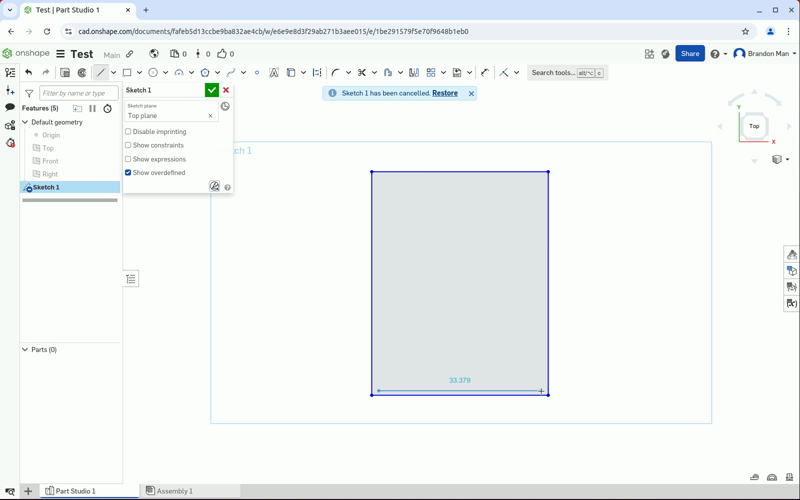
click(541, 390)
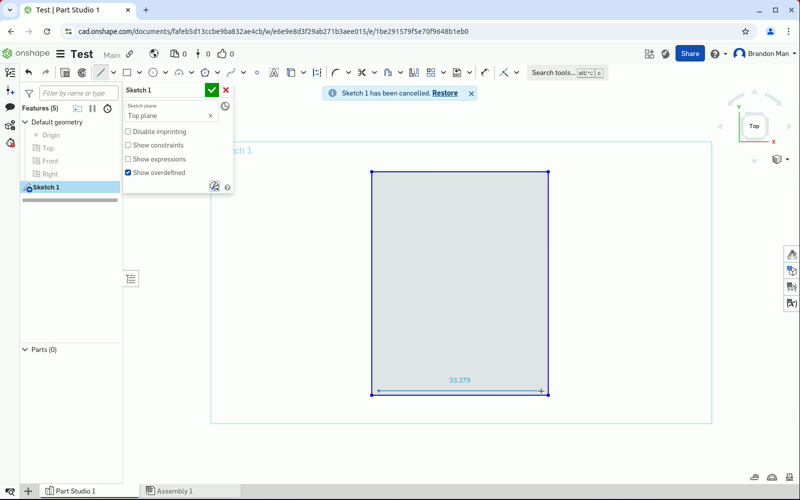
key_up(shift)
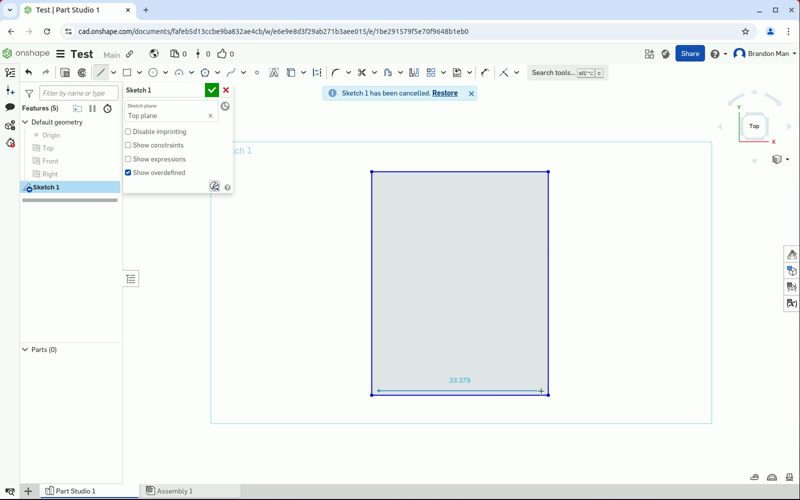
key_down(shift)
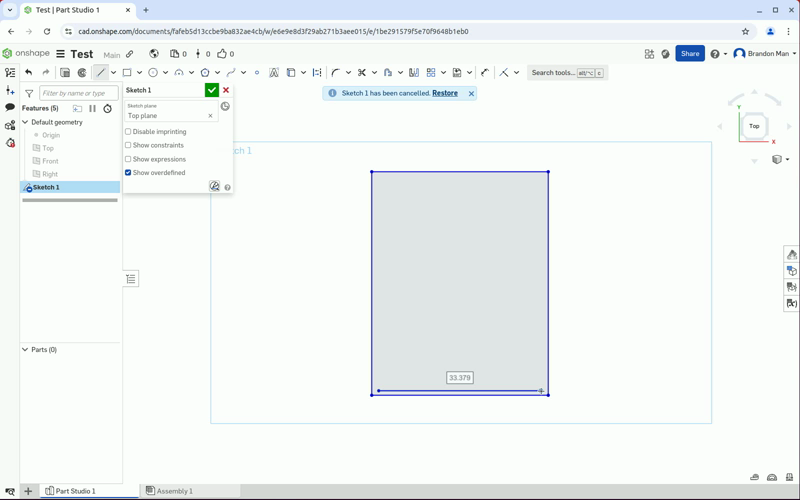
mouse_move(541, 176)
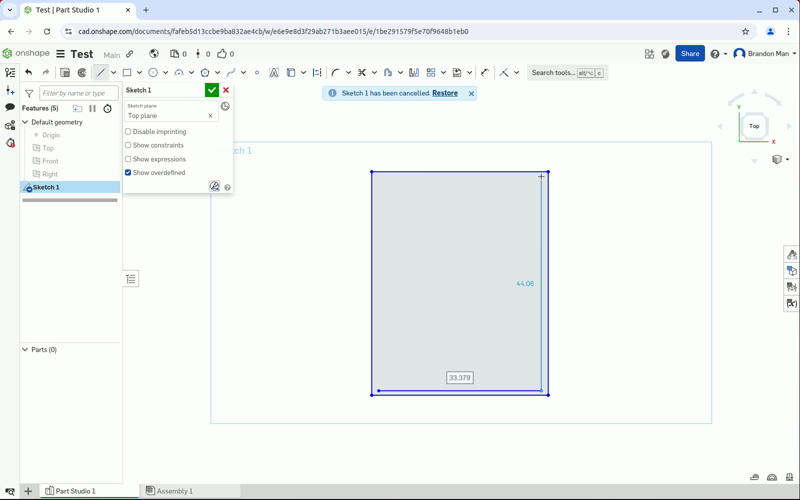
click(541, 176)
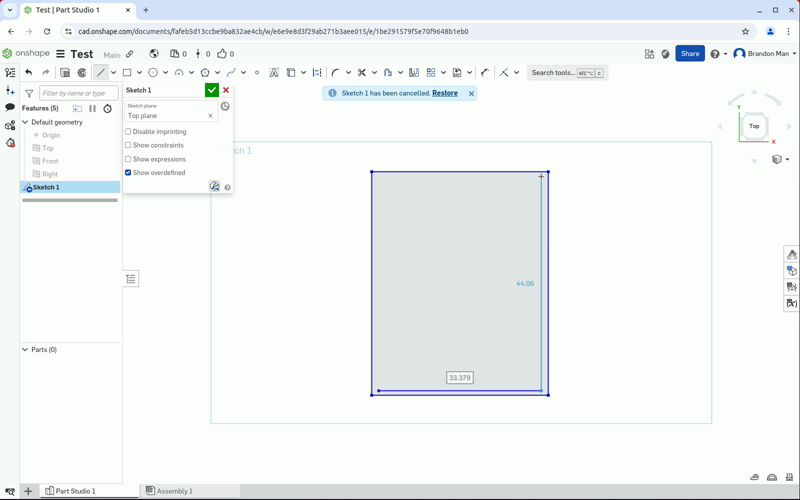
key_up(shift)
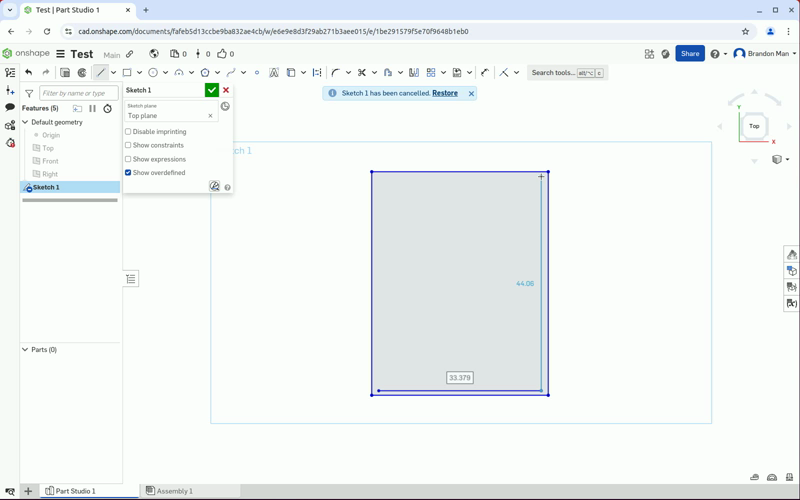
key_down(shift)
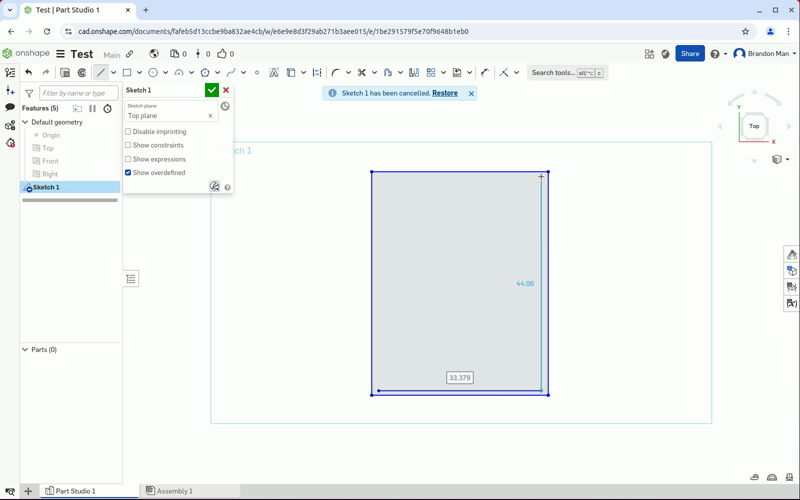
mouse_move(378, 176)
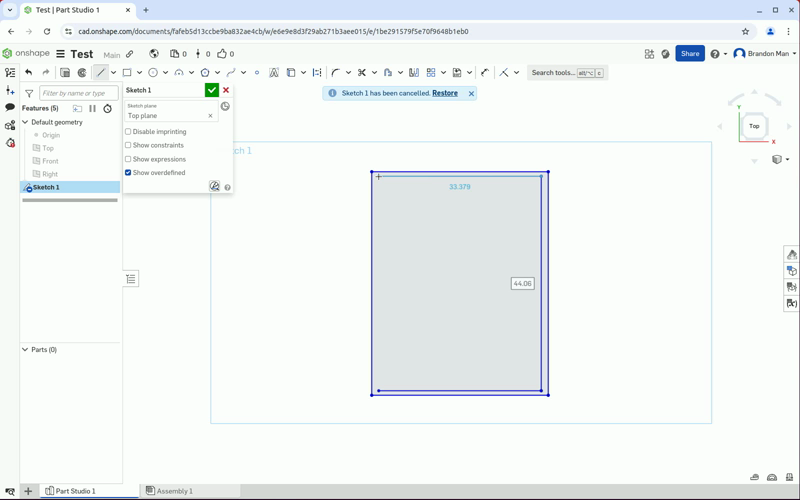
click(378, 176)
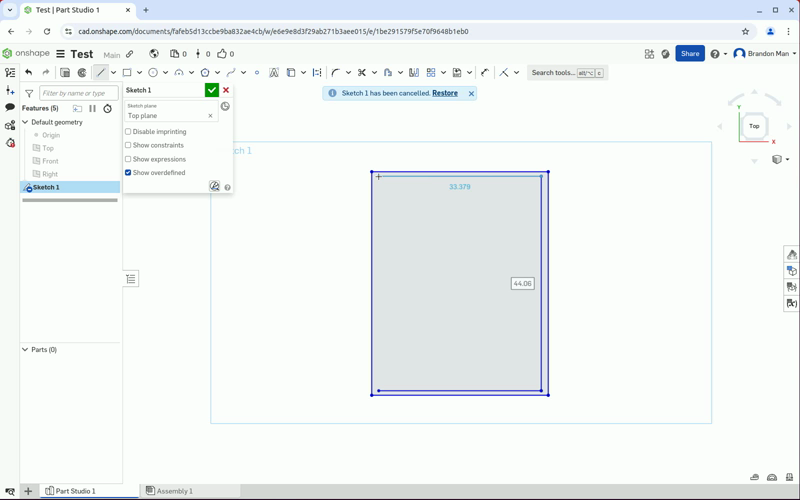
key_up(shift)
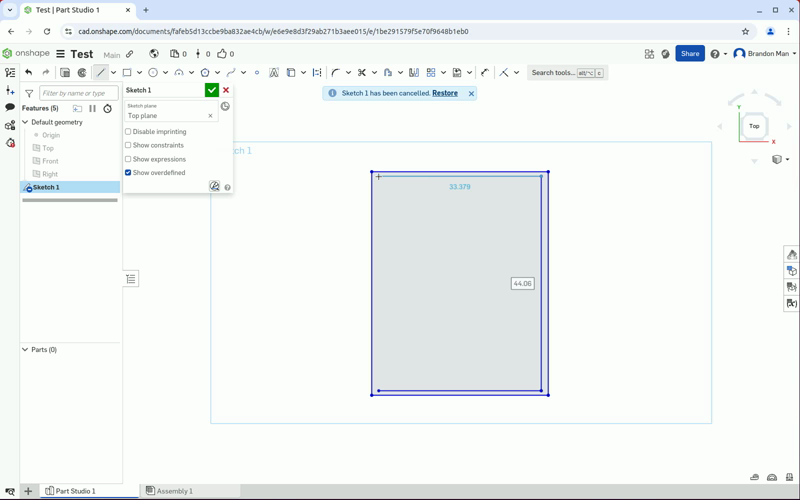
key_down(shift)
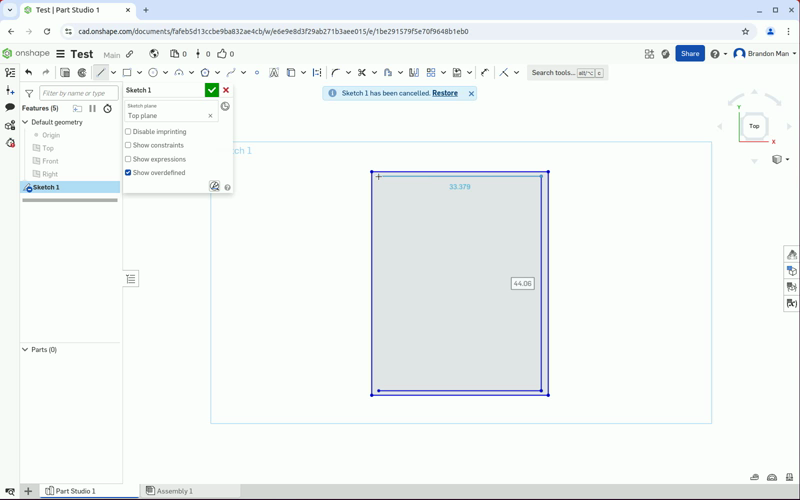
mouse_move(378, 390)
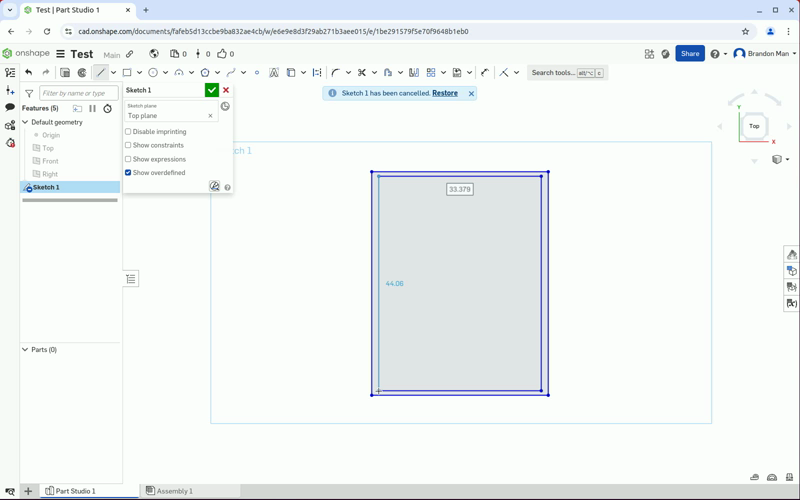
key_up(shift)
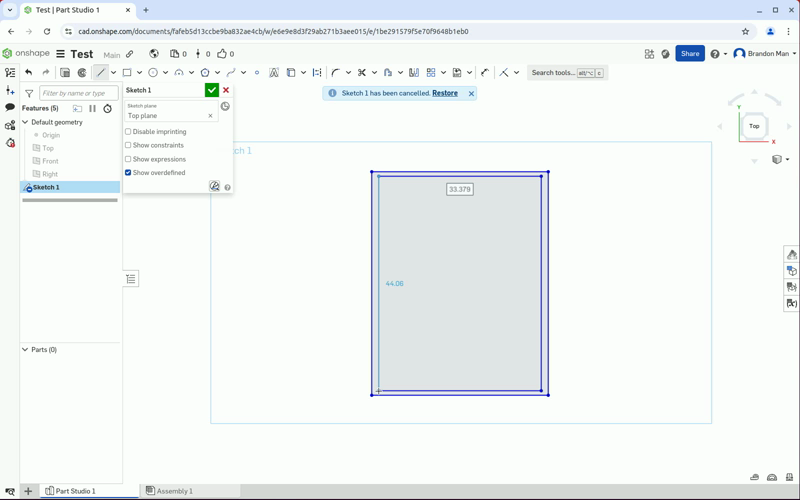
click(378, 390)
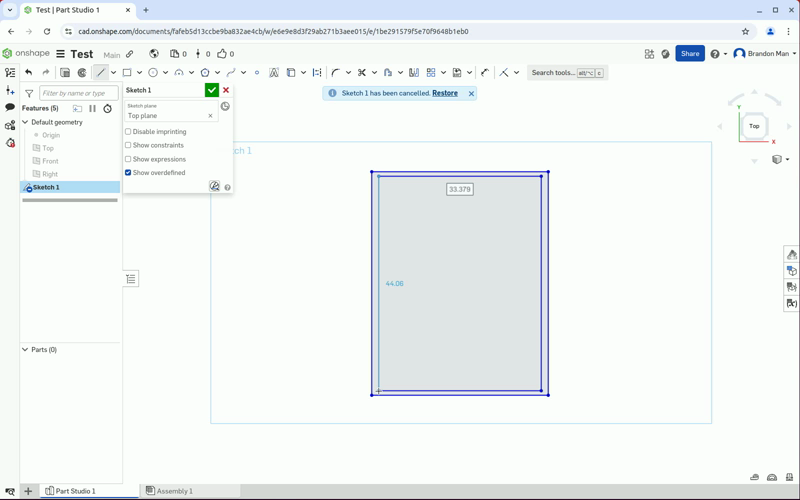
key(esc)
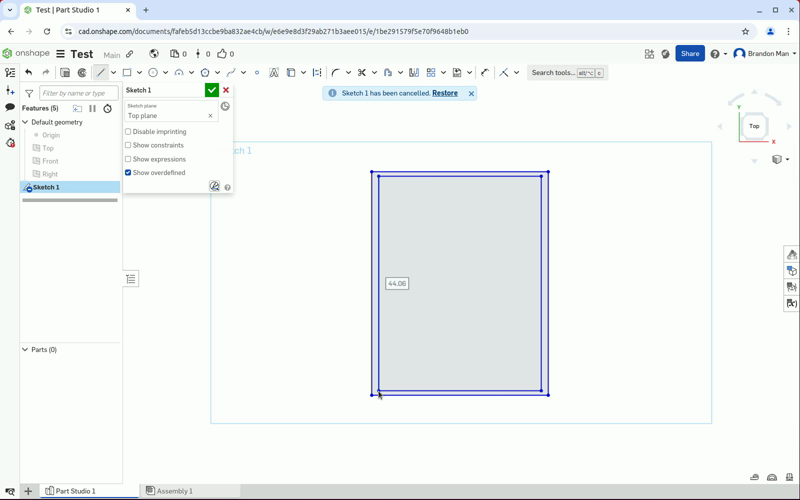
mouse_move(544, 363)
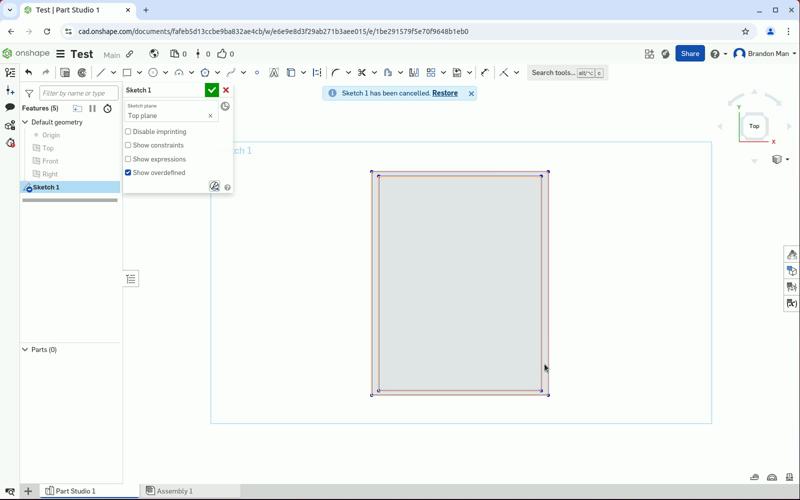
click(544, 363)
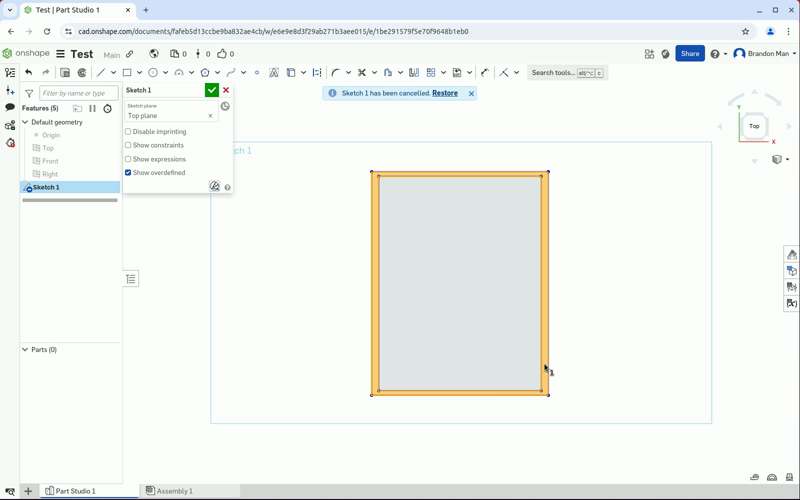
mouse_move(73, 352)
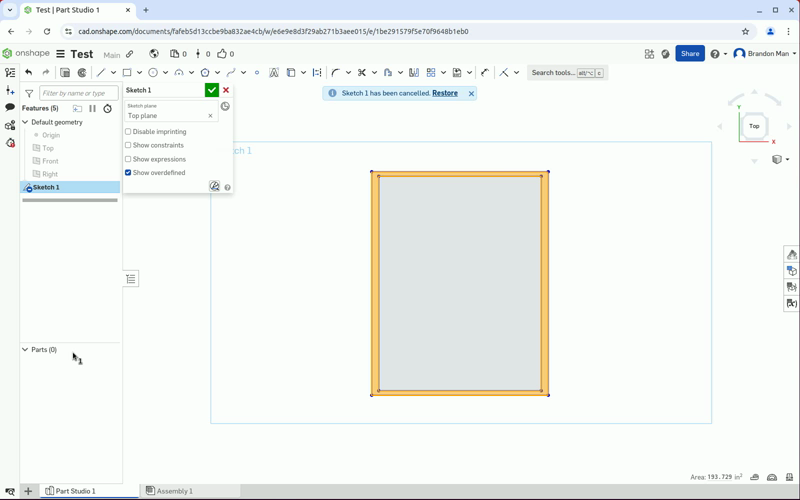
key(shift+y)
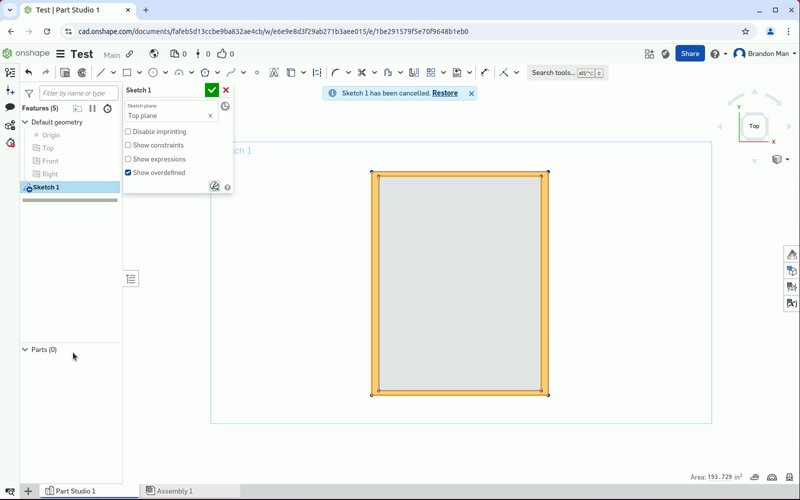
key(shift+e)
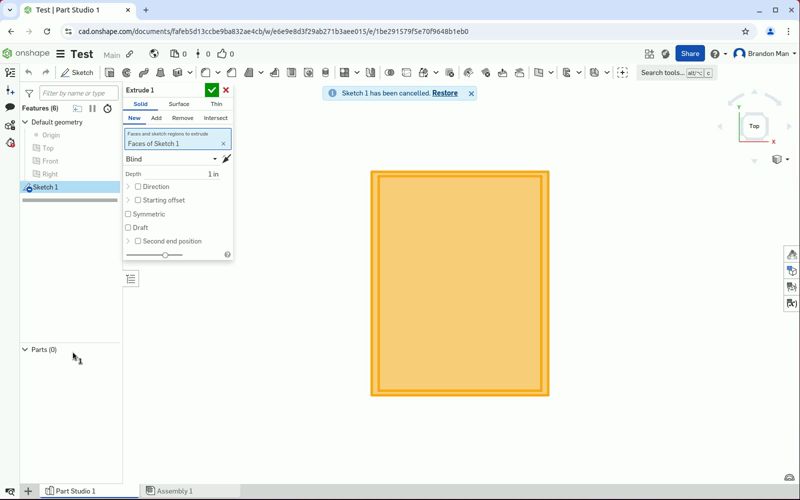
mouse_move(143, 106)
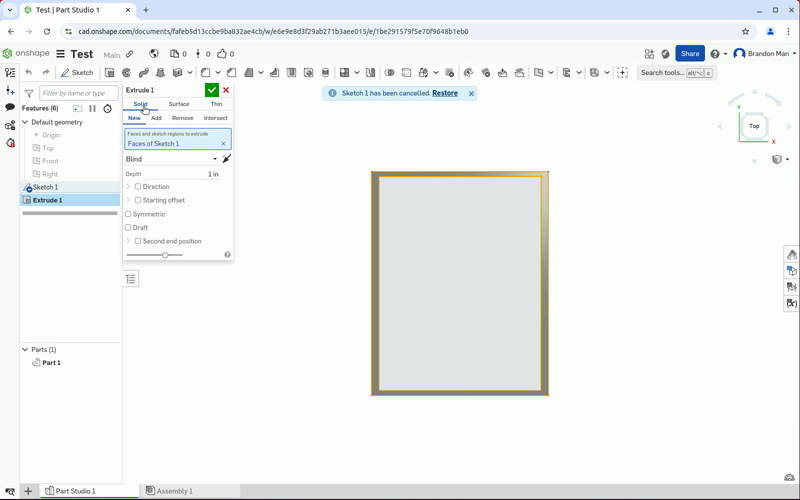
click(143, 106)
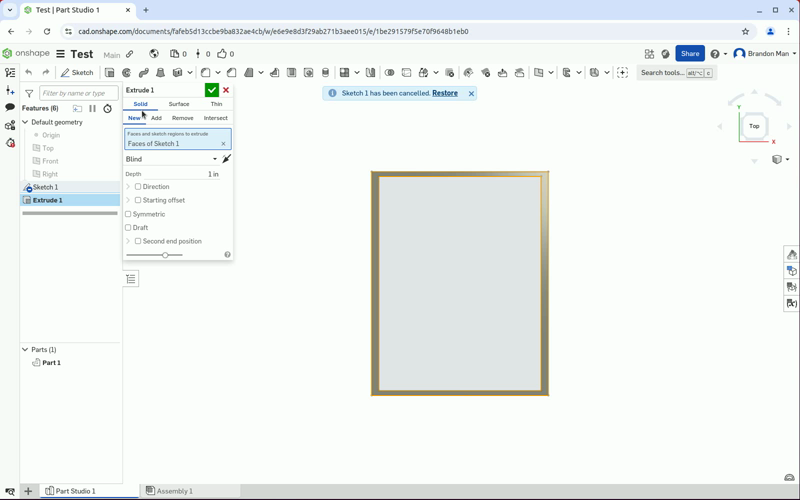
mouse_move(137, 120)
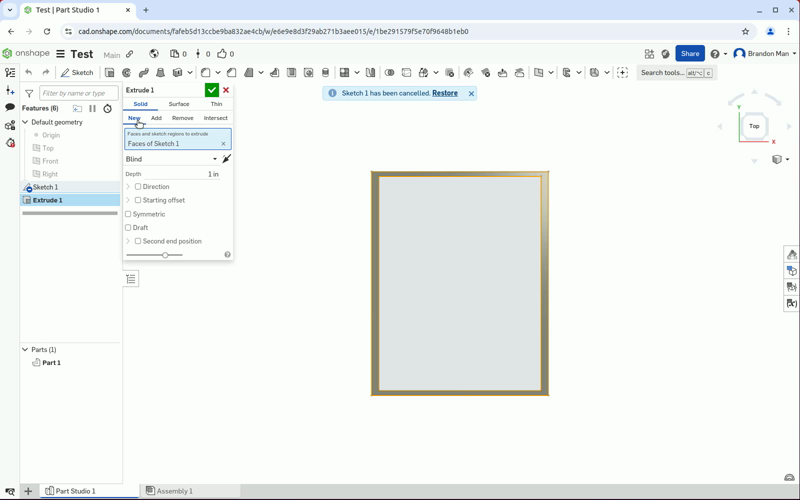
click(137, 120)
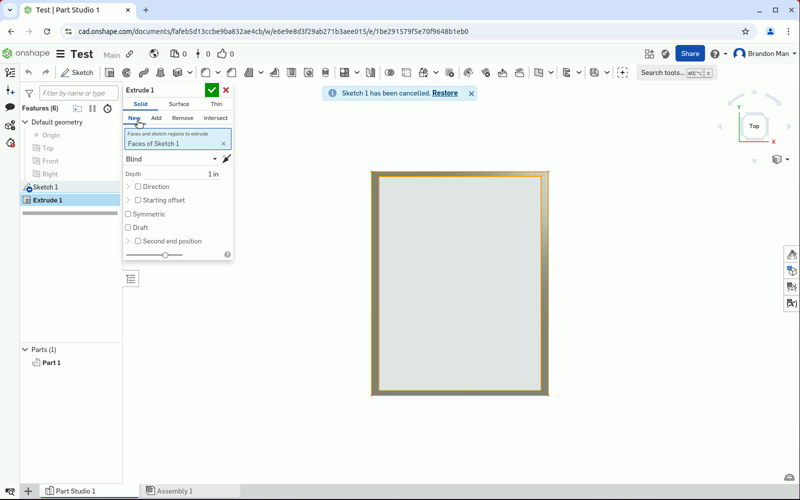
key(tab, 4)
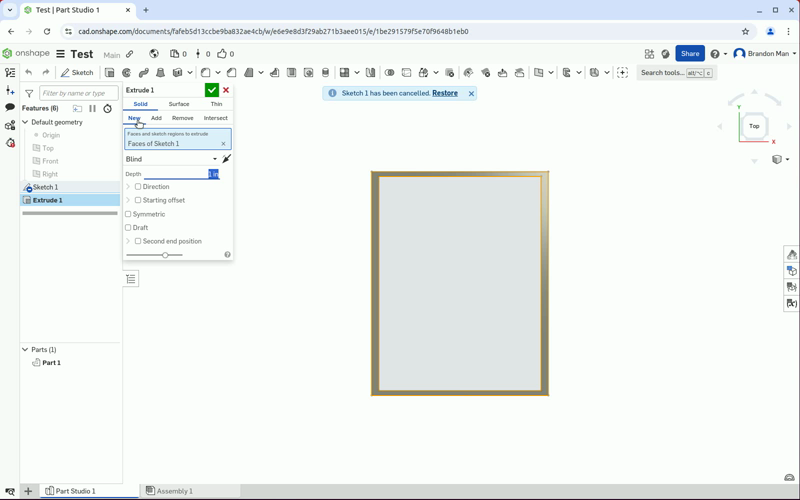
text(4.092)
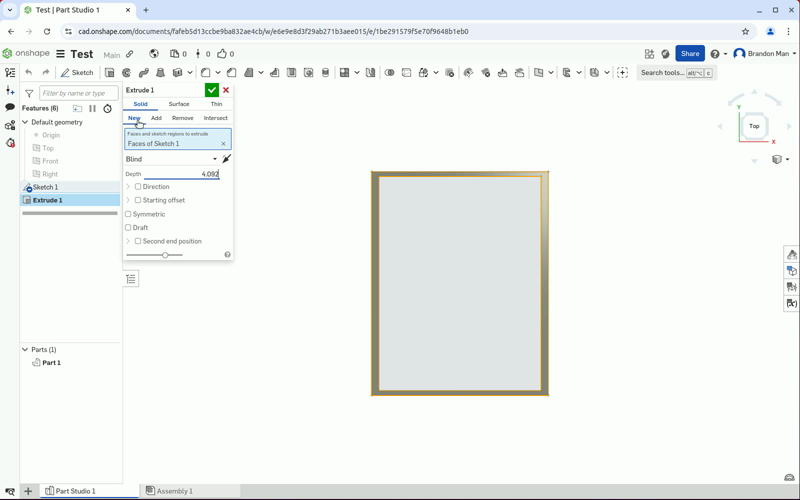
key(tab, 3)
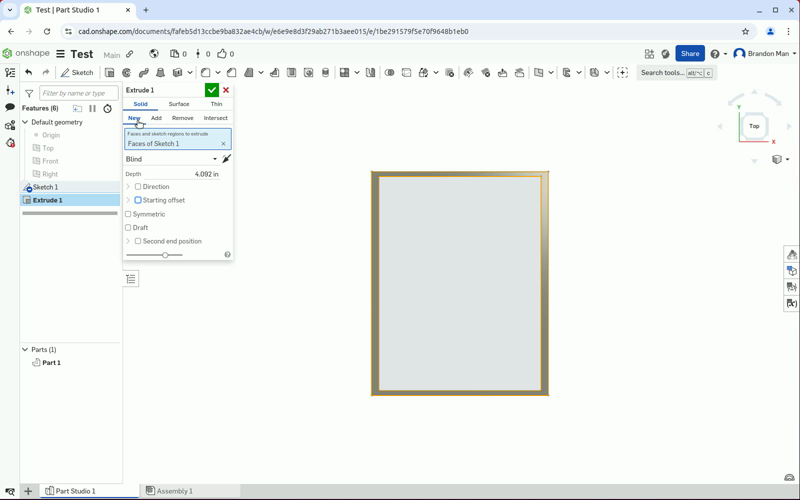
key(tab, 2)
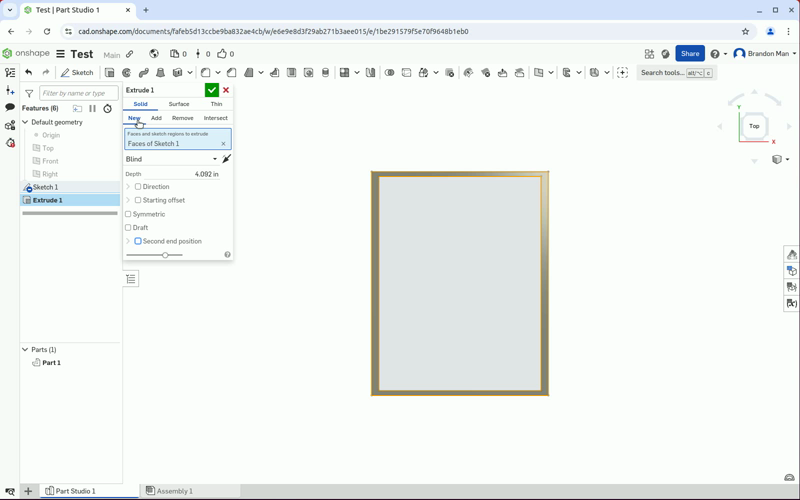
key(space)
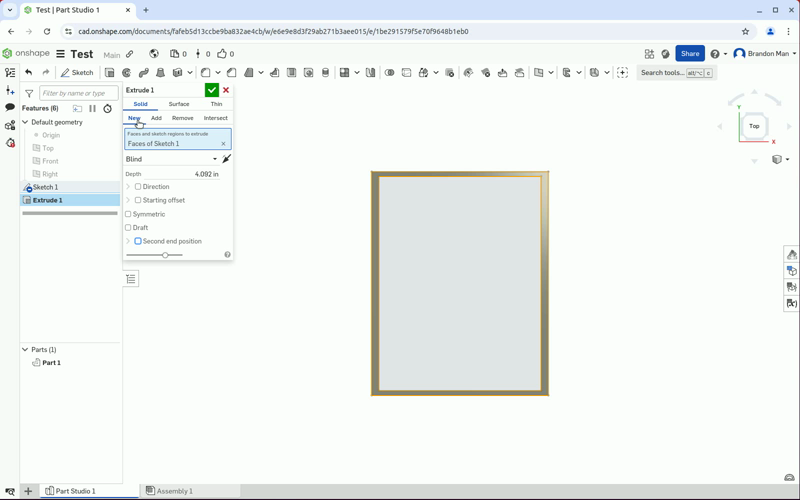
key(tab, 3)
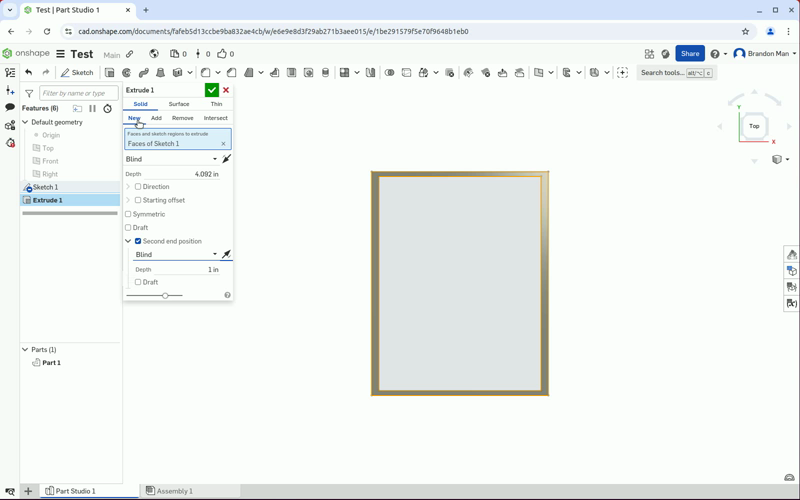
text(4.092)
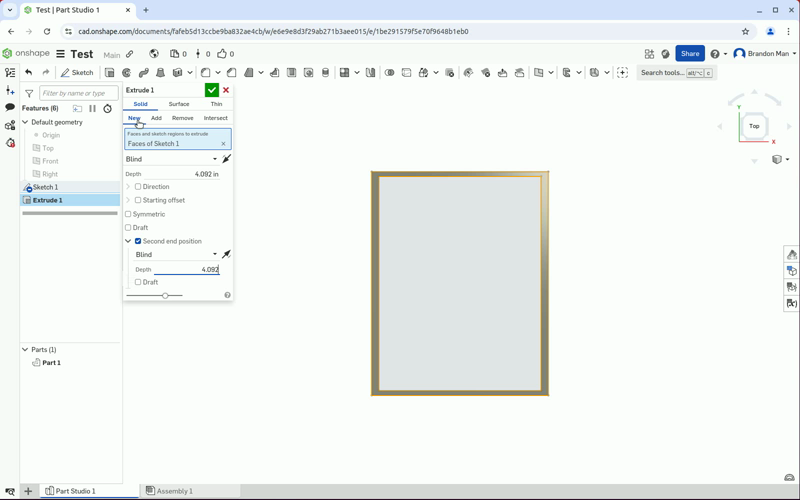
key(enter)
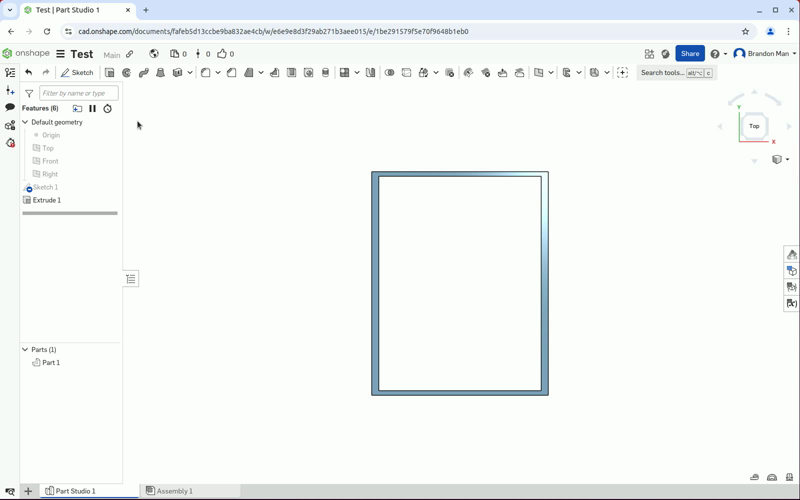
key(shift+h)
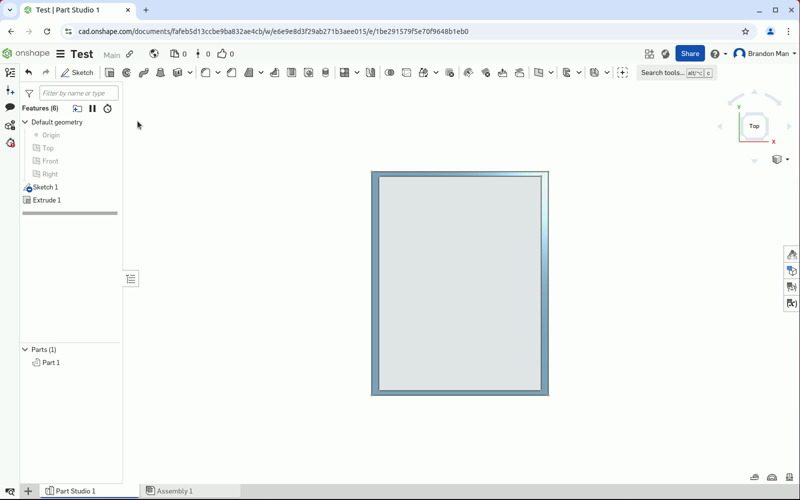
key(shift+h)
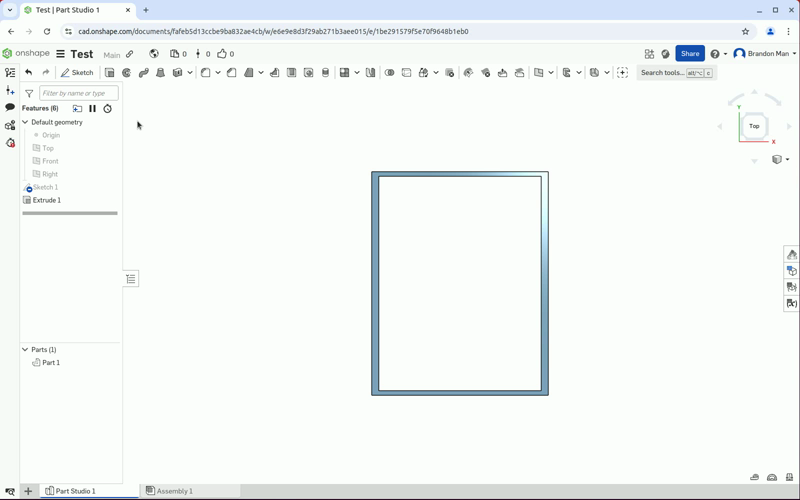
mouse_move(73, 189)
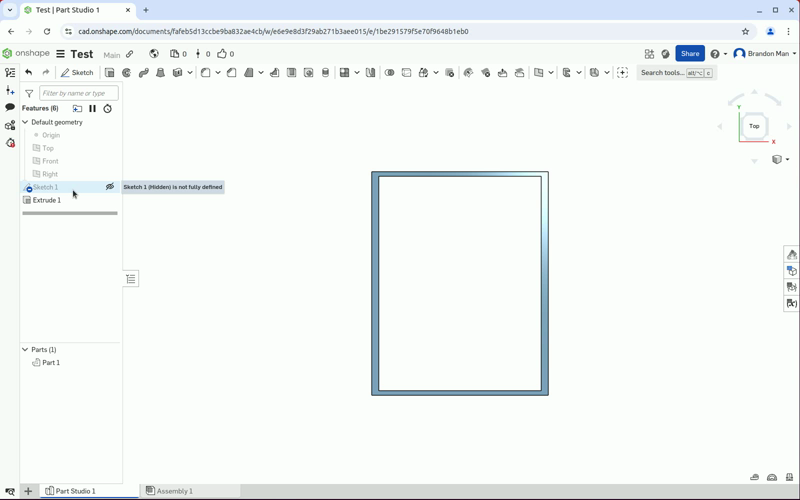
click(73, 189)
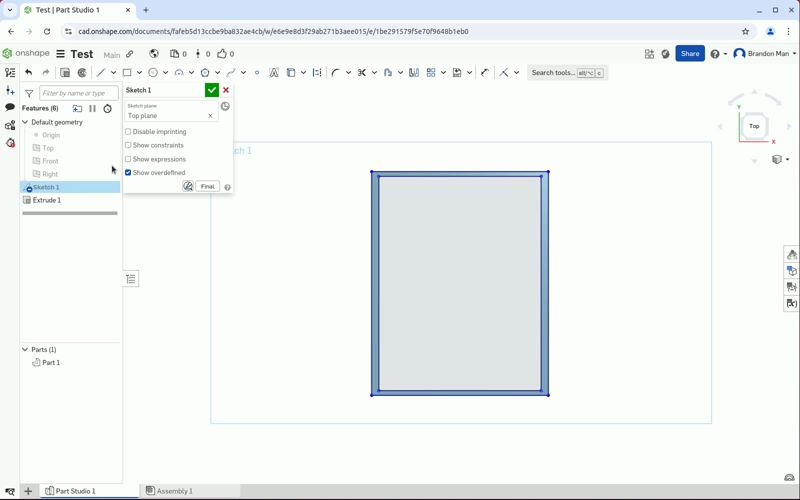
mouse_move(229, 92)
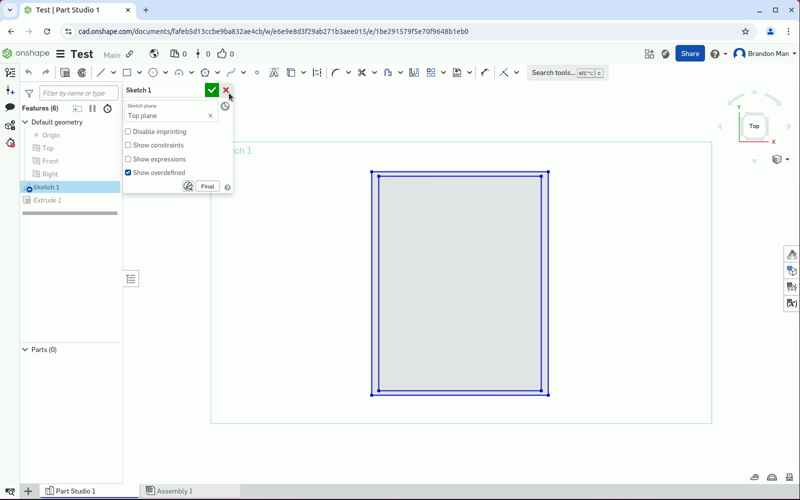
click(229, 92)
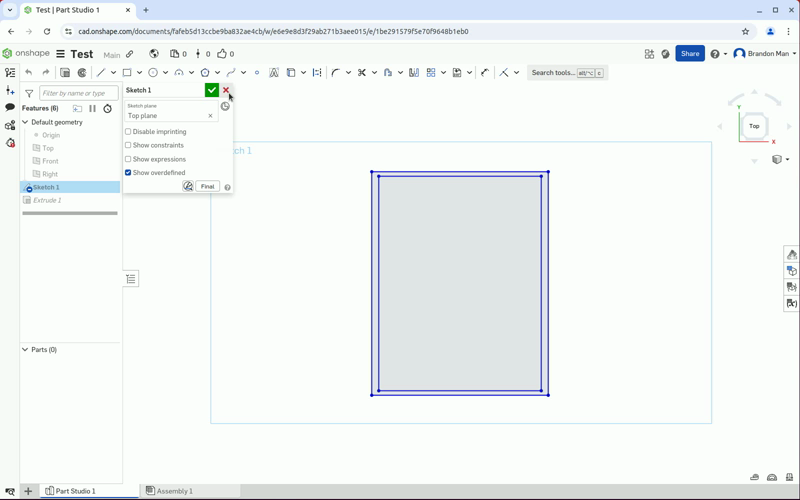
key(shift+s)
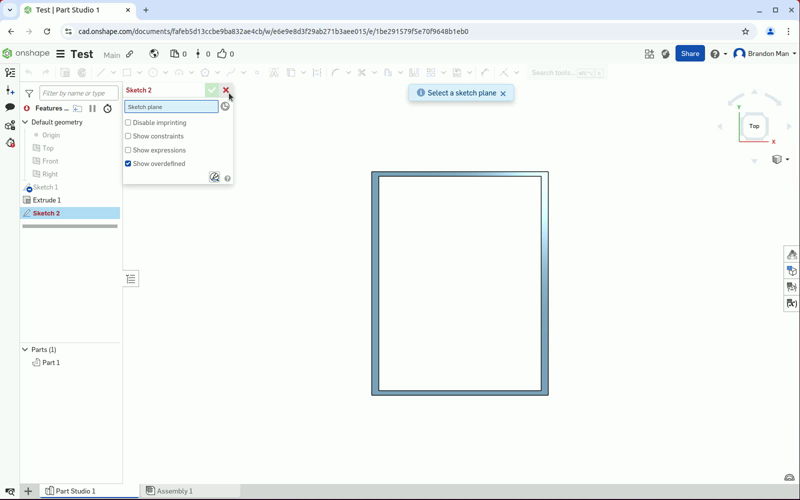
mouse_move(73, 150)
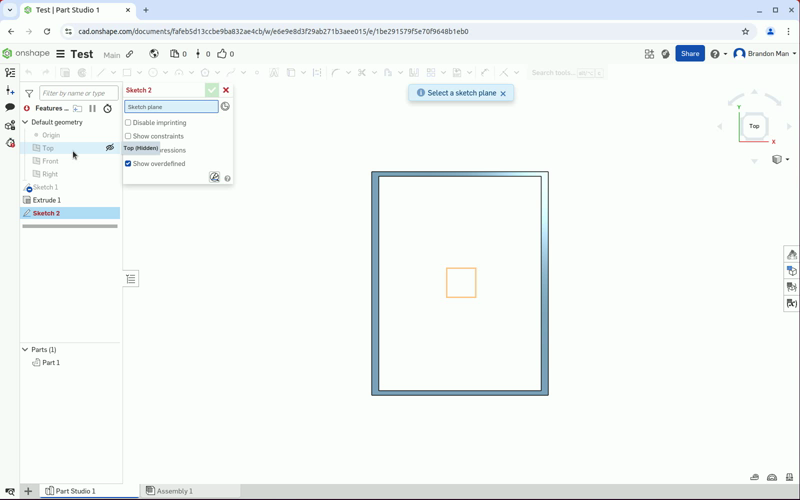
click(73, 150)
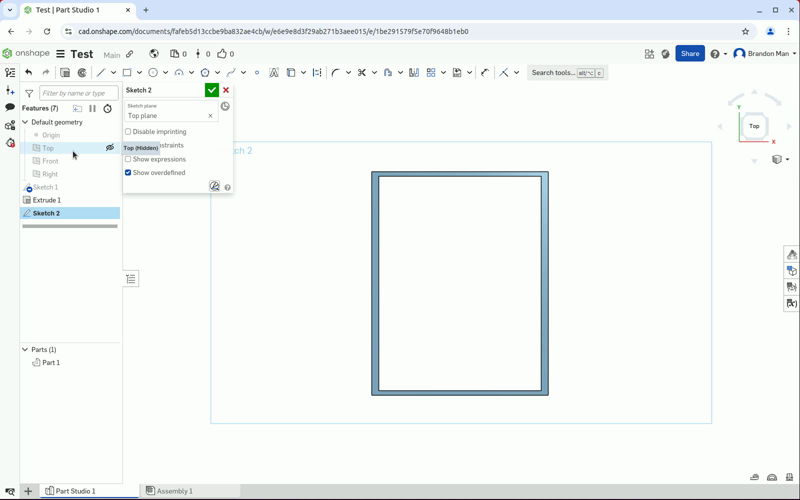
mouse_move(73, 352)
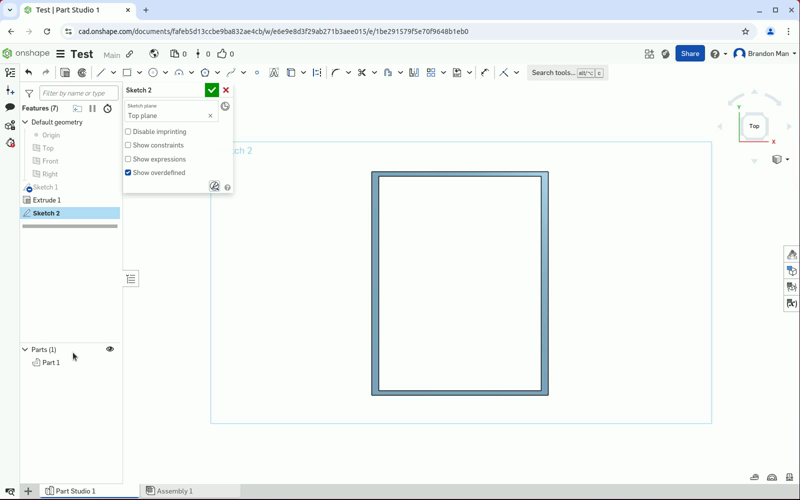
key(y)
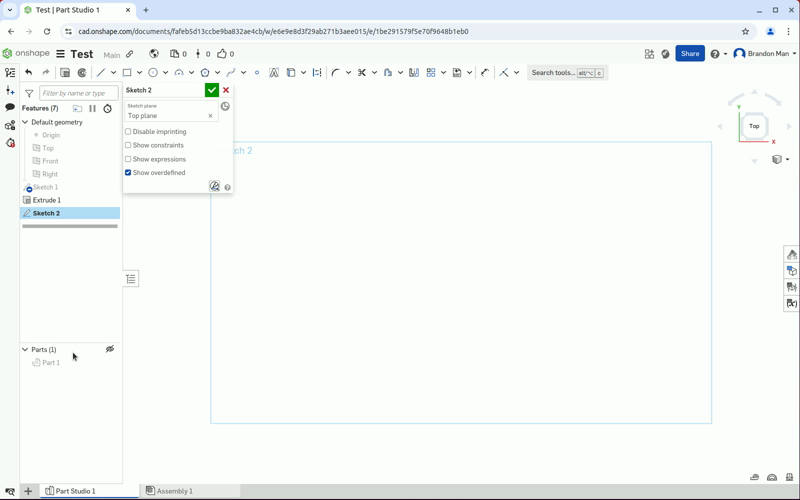
key(l)
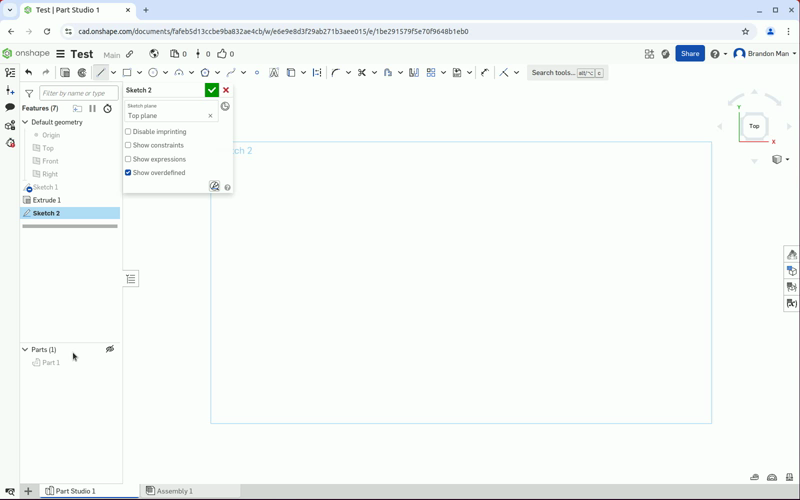
key_down(shift)
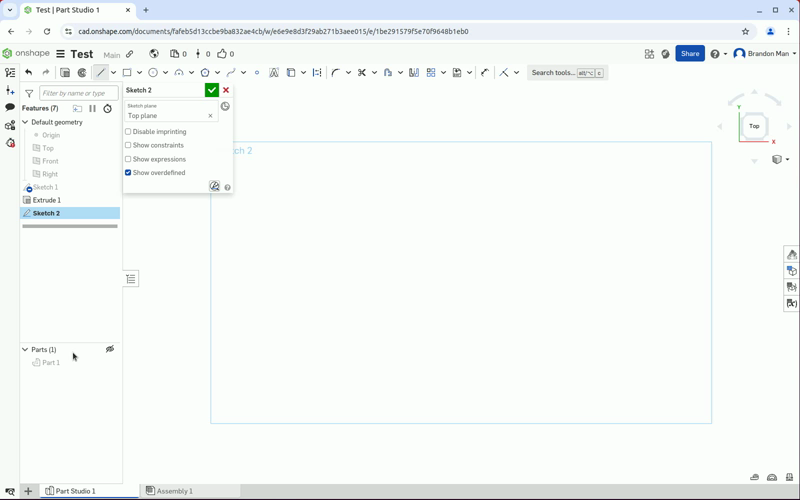
mouse_move(379, 389)
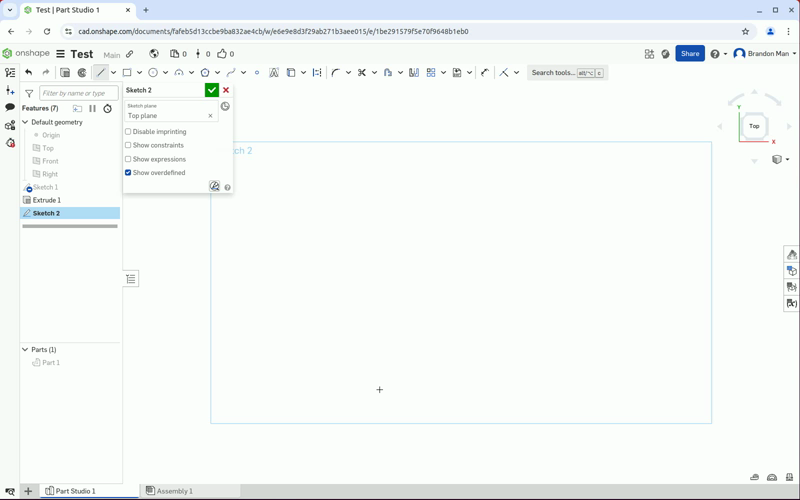
click(379, 389)
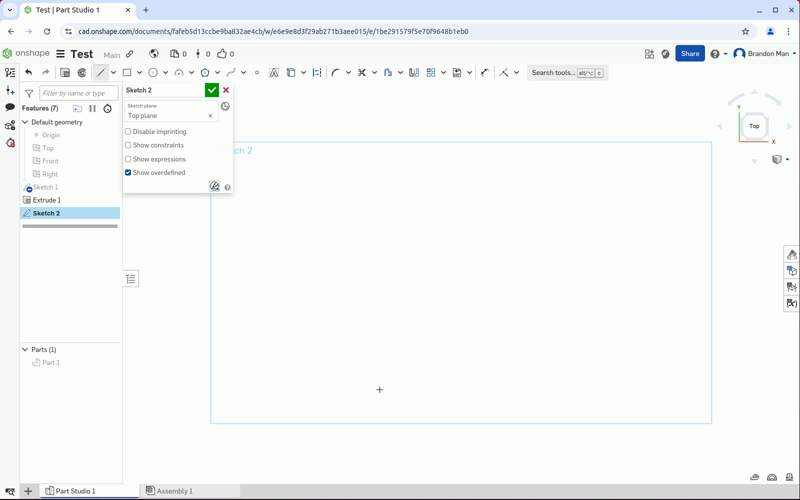
key_up(shift)
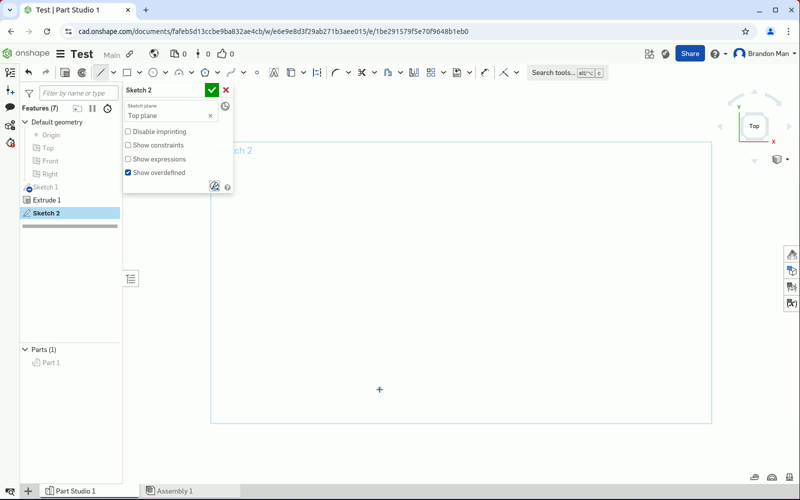
key_down(shift)
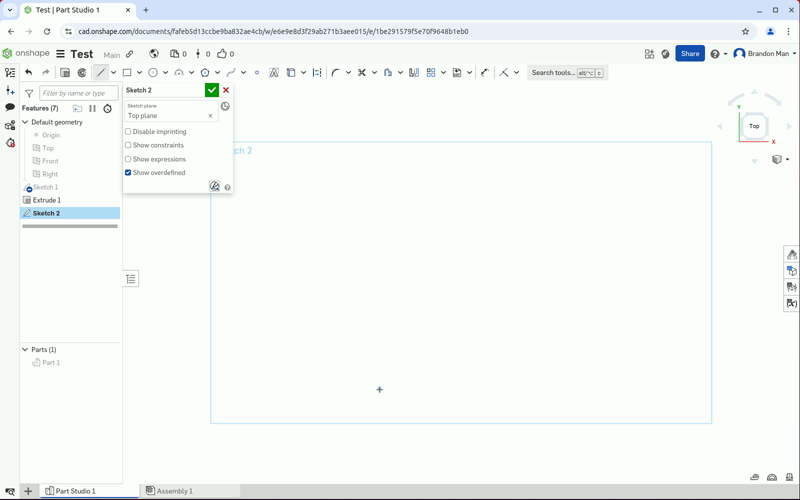
mouse_move(541, 389)
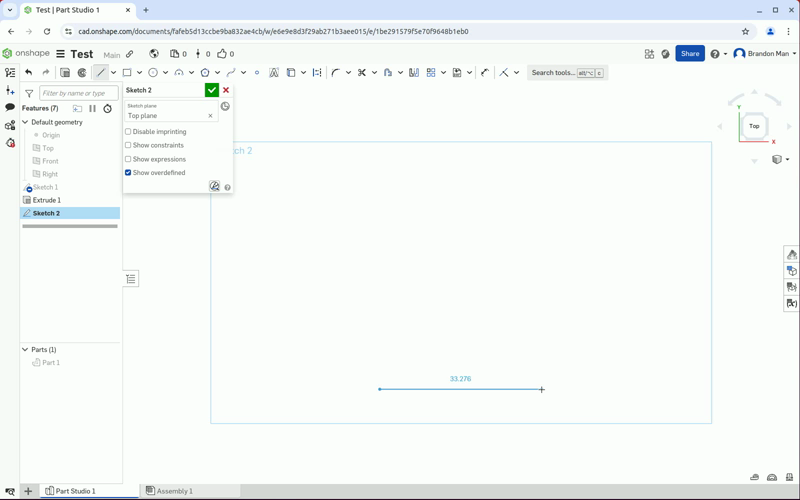
click(541, 389)
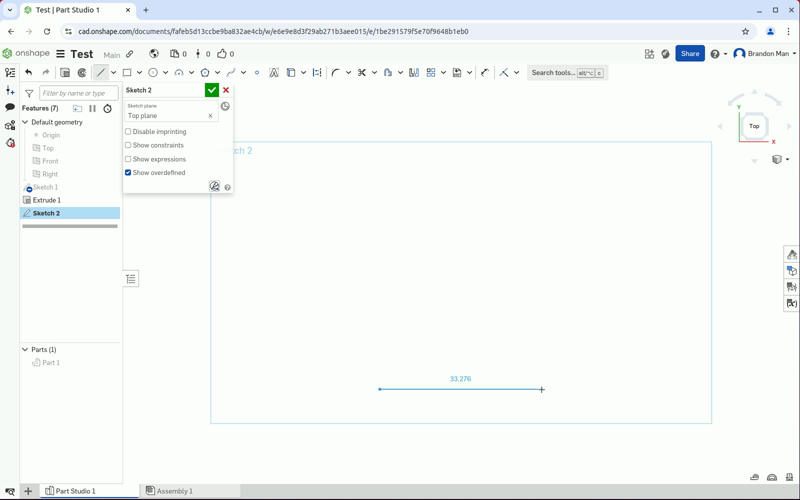
key_up(shift)
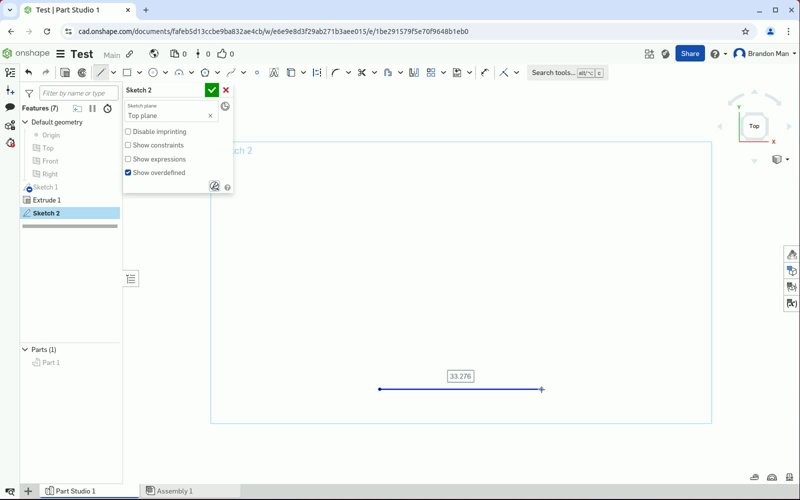
key_down(shift)
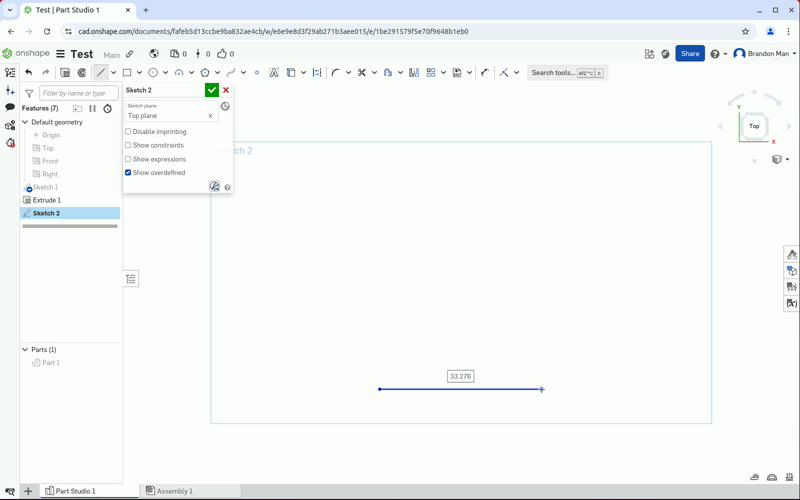
mouse_move(541, 176)
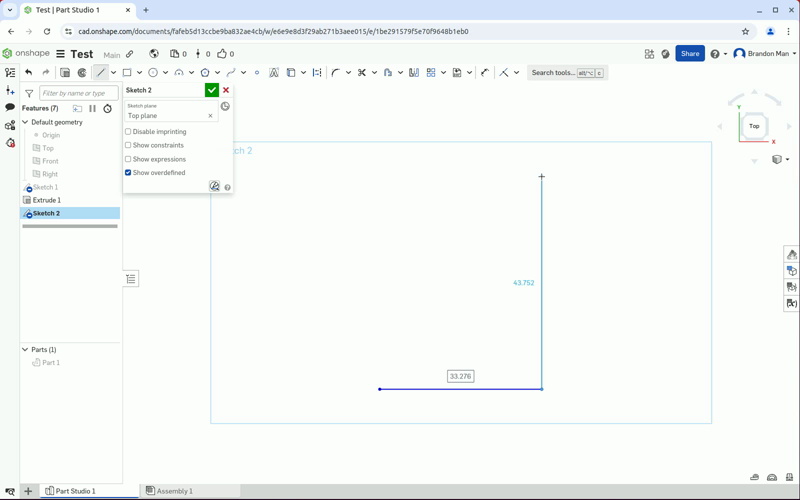
click(541, 176)
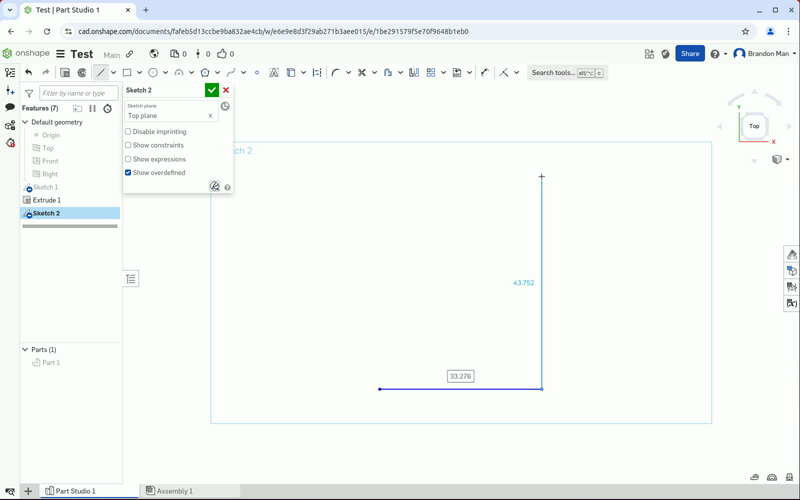
key_up(shift)
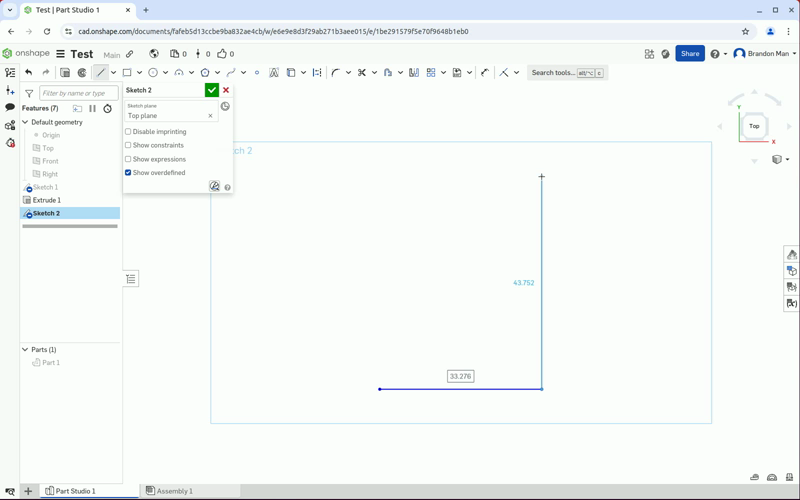
key_down(shift)
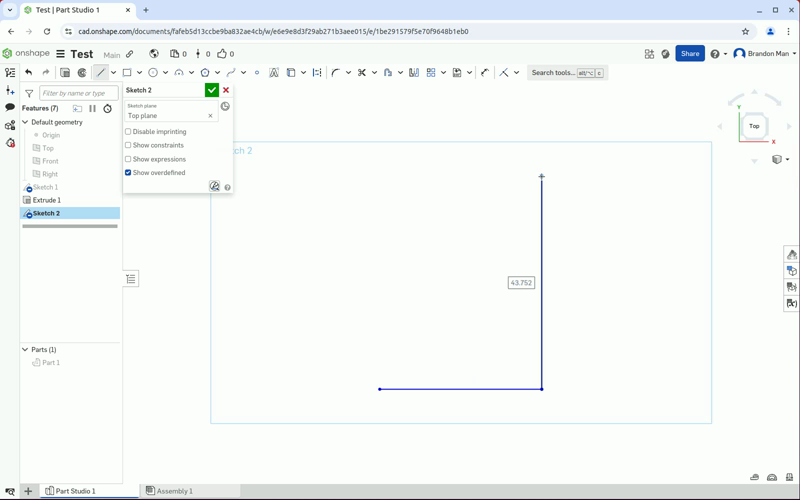
mouse_move(379, 176)
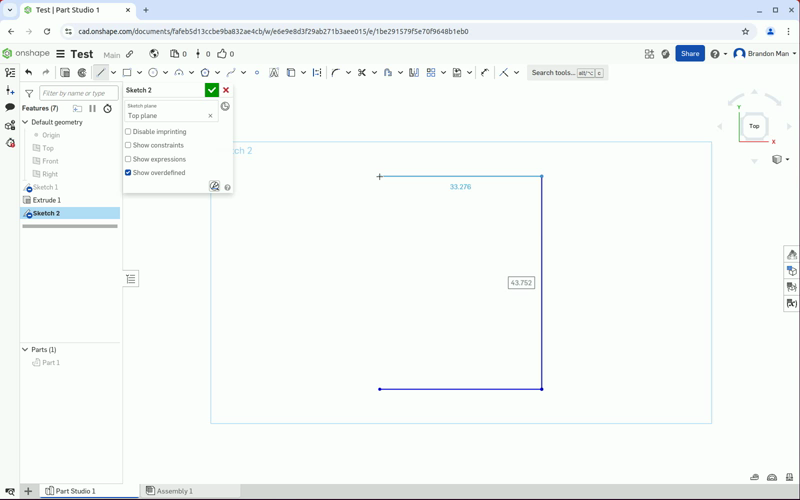
click(379, 176)
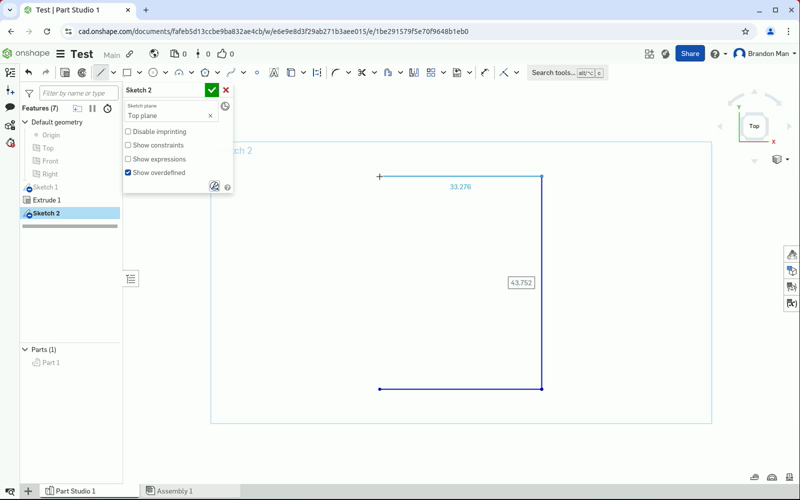
key_up(shift)
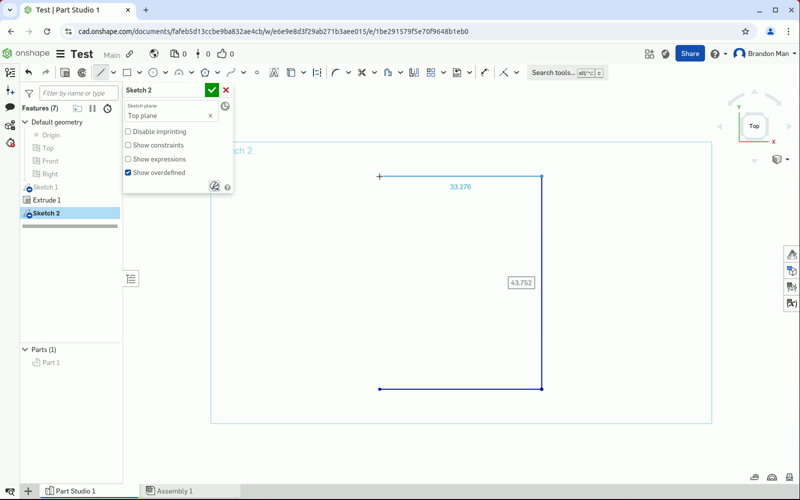
key_down(shift)
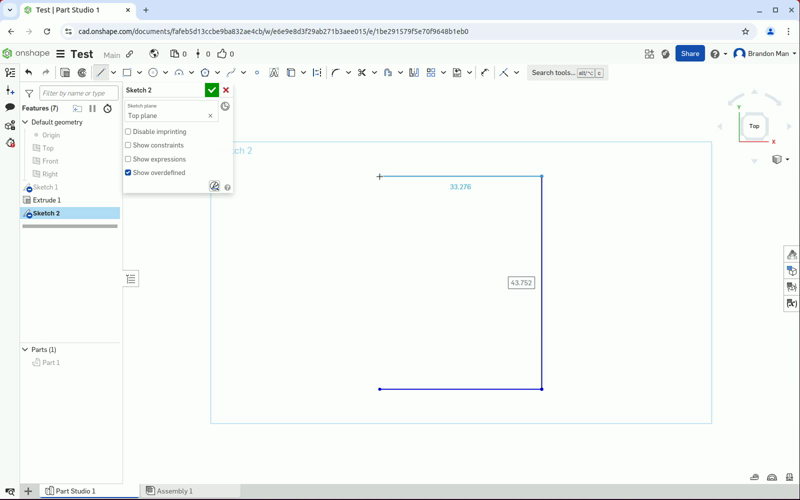
mouse_move(379, 389)
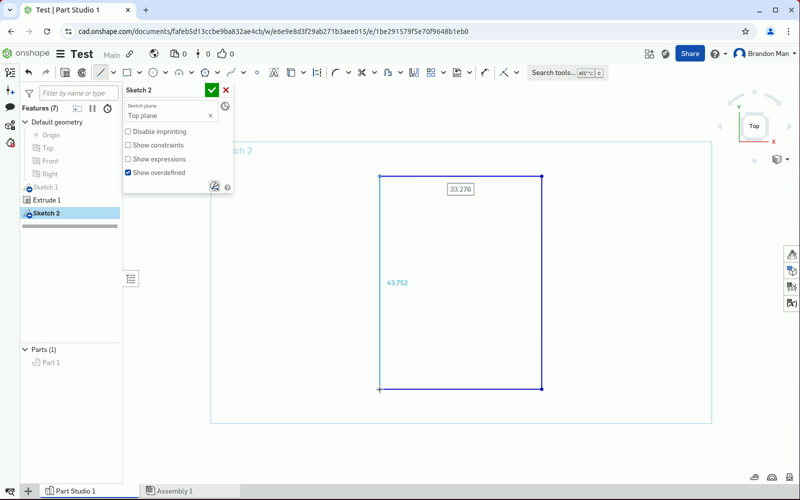
key_up(shift)
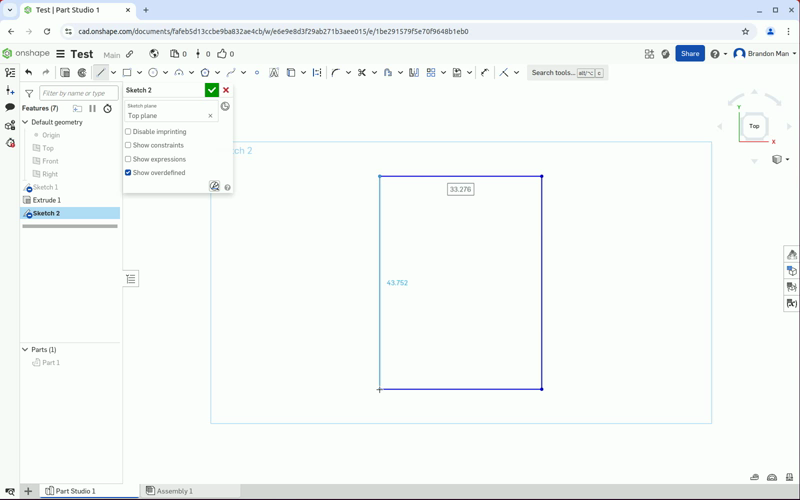
click(379, 389)
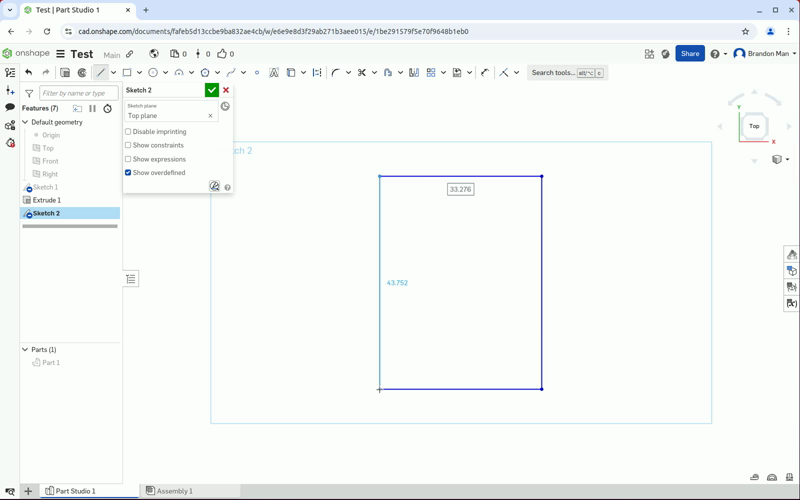
key(esc)
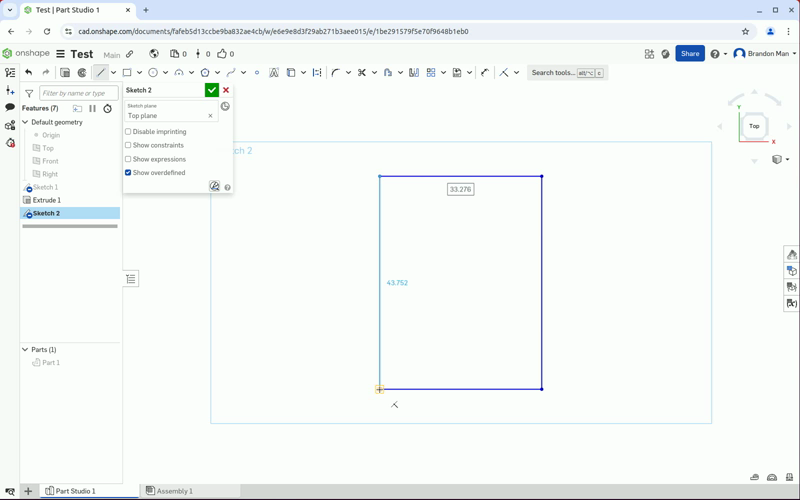
mouse_move(498, 292)
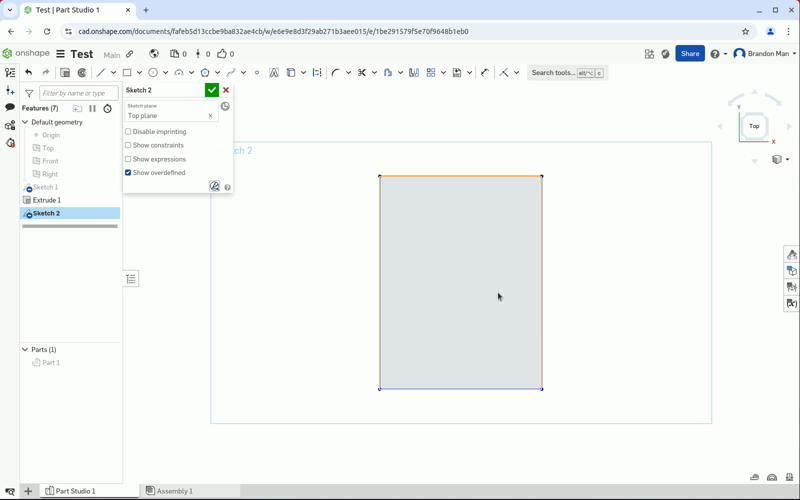
click(498, 292)
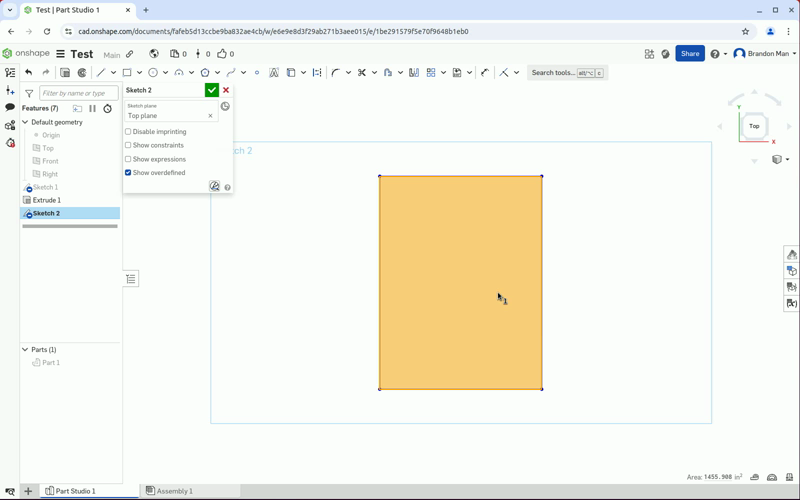
mouse_move(73, 352)
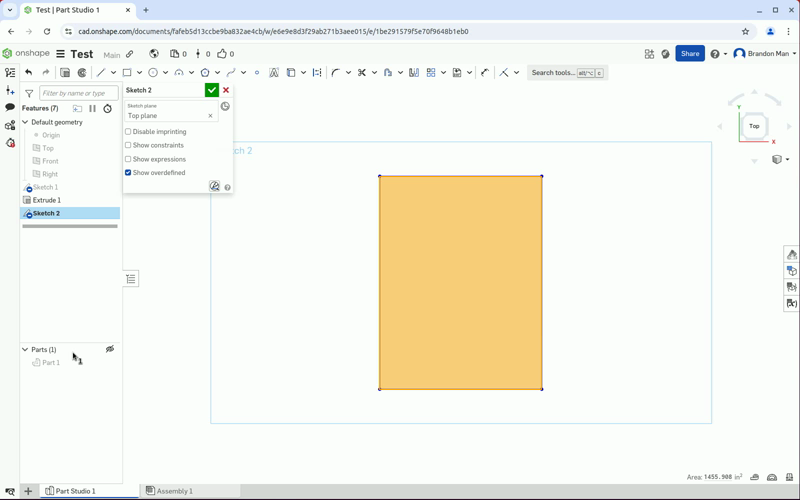
key(shift+y)
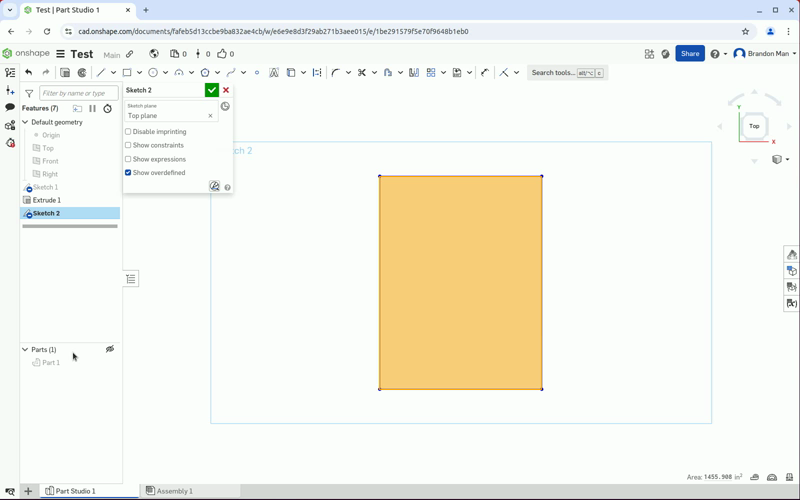
key(shift+e)
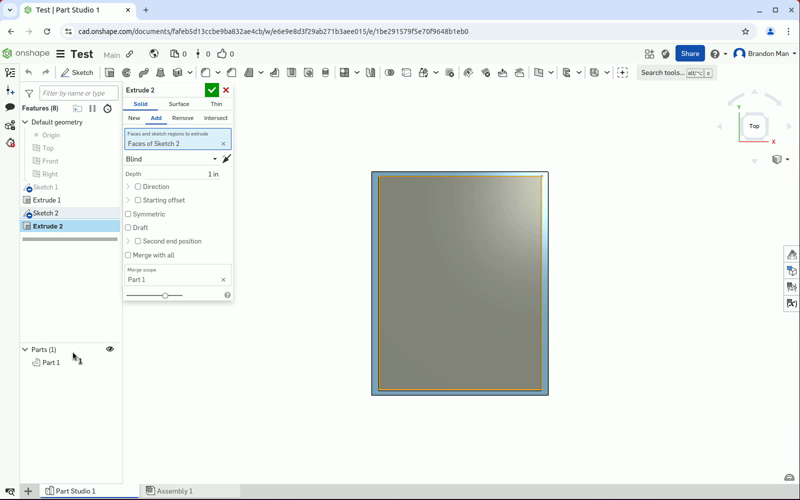
mouse_move(143, 106)
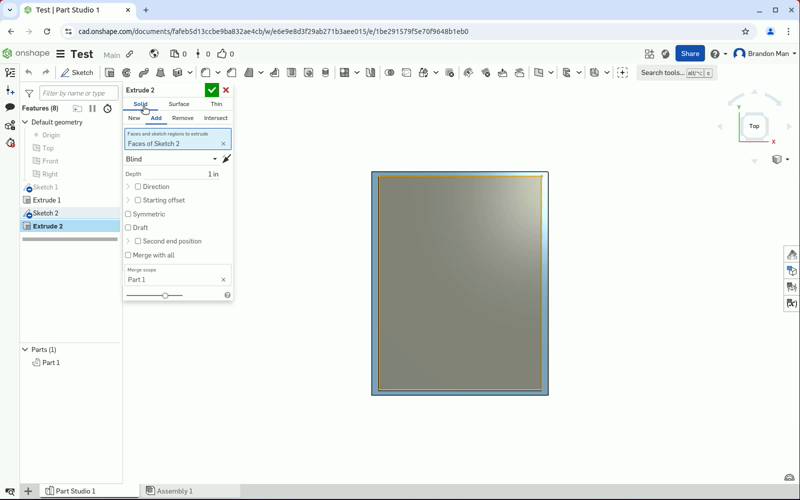
click(143, 106)
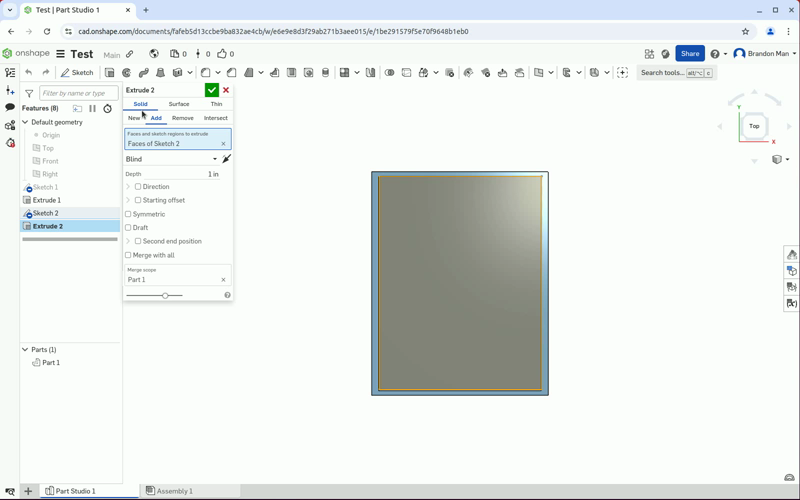
mouse_move(137, 120)
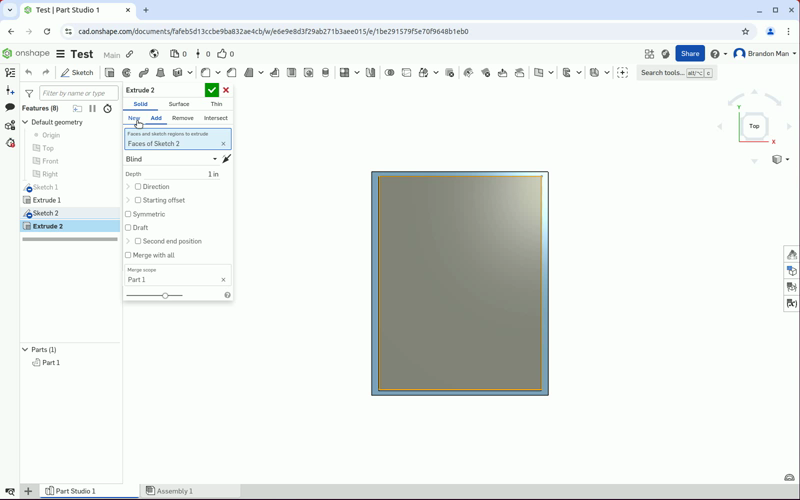
click(137, 120)
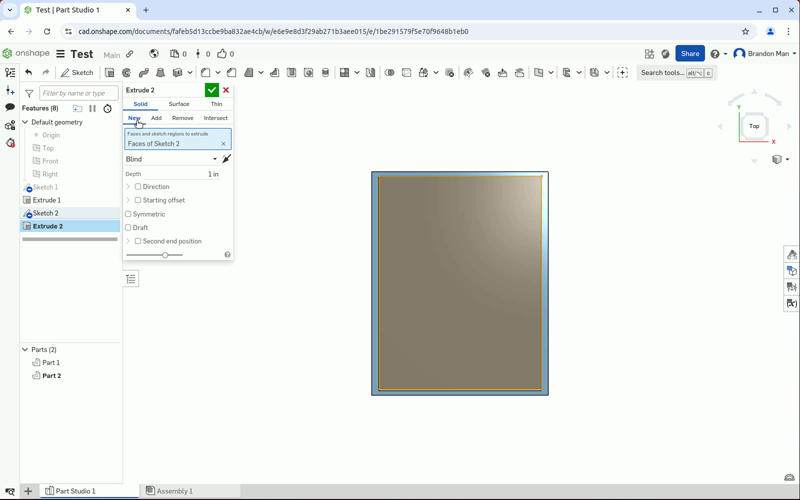
key(tab, 4)
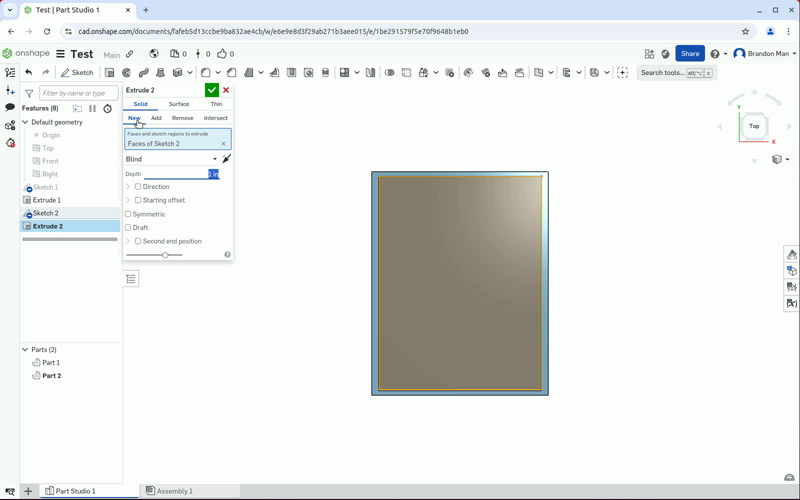
text(0.481)
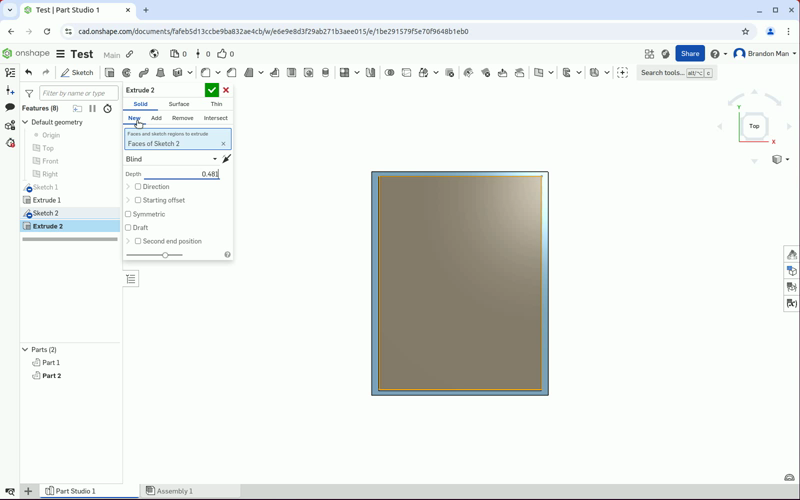
key(enter)
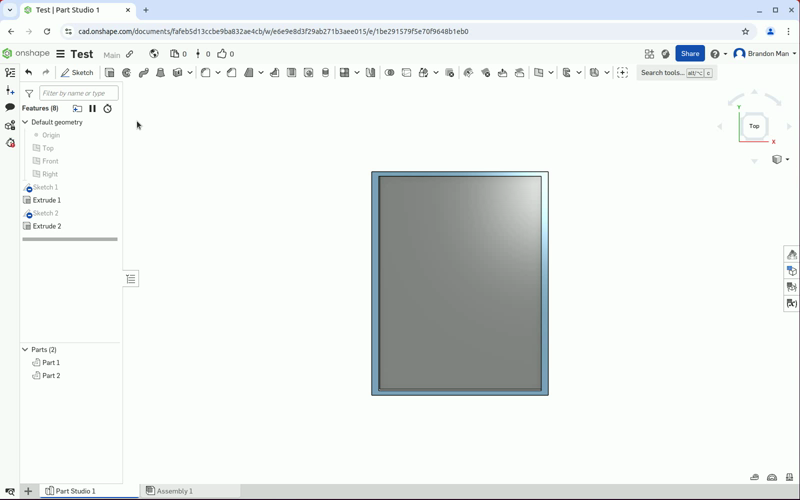
key(shift+h)
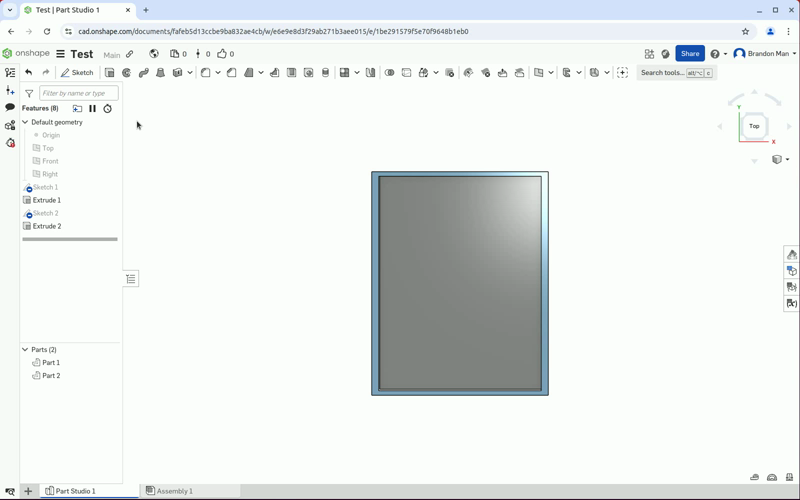
key(shift+h)
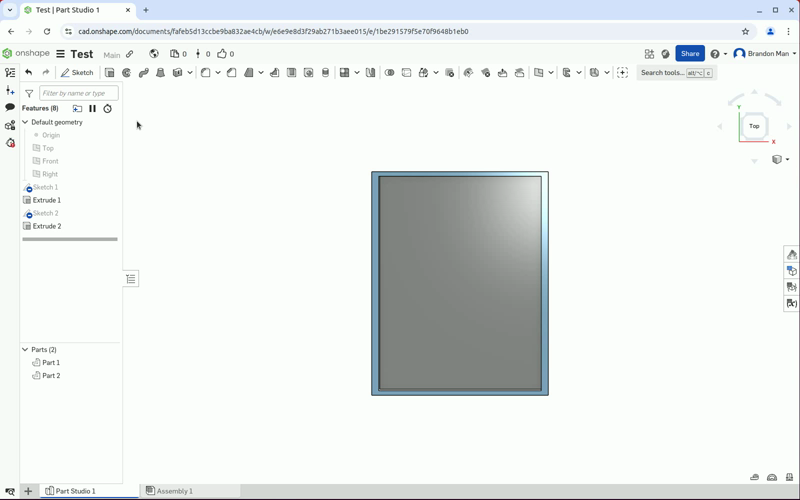
mouse_move(73, 189)
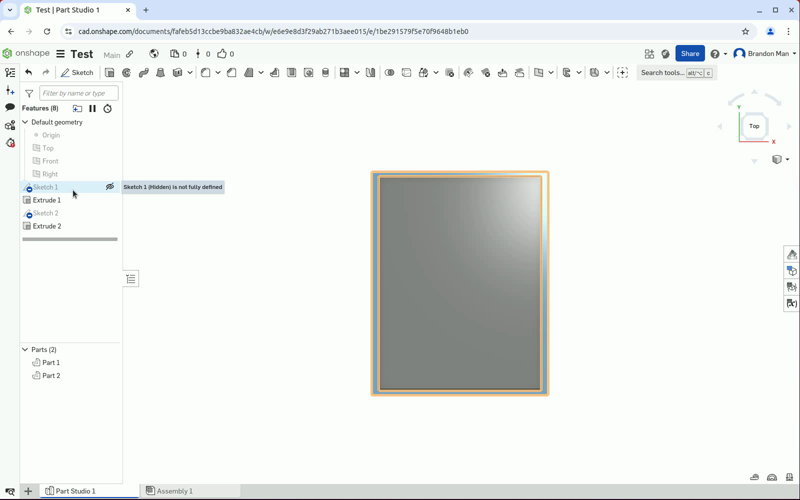
click(73, 189)
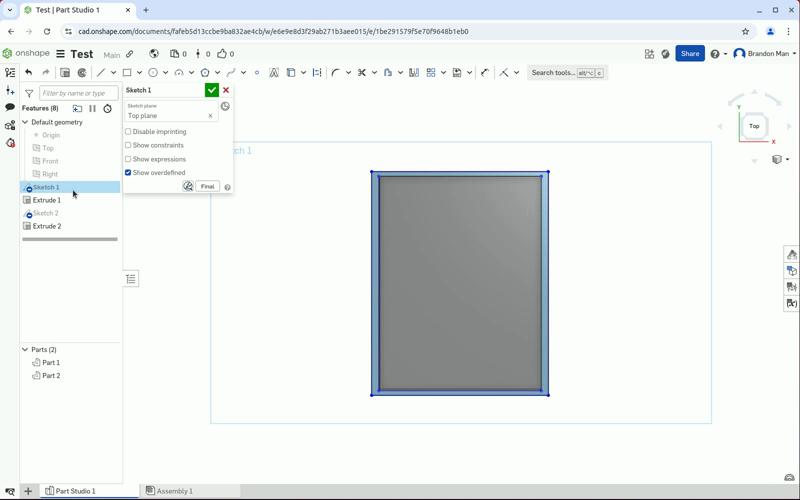
mouse_move(229, 92)
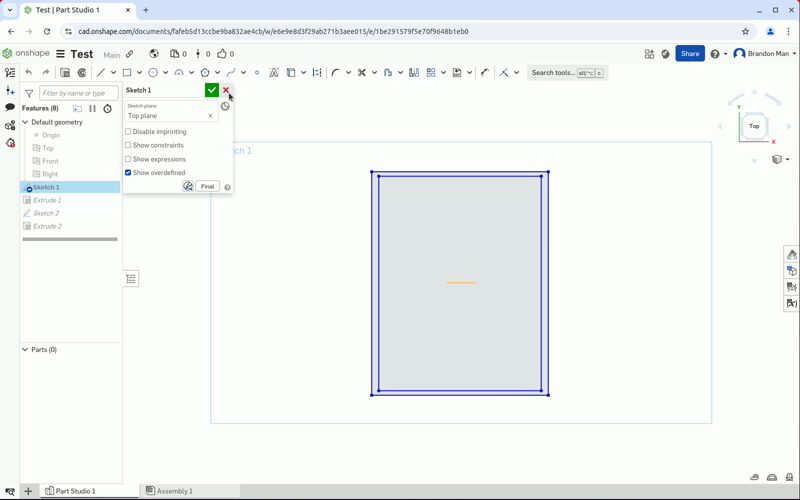
click(229, 92)
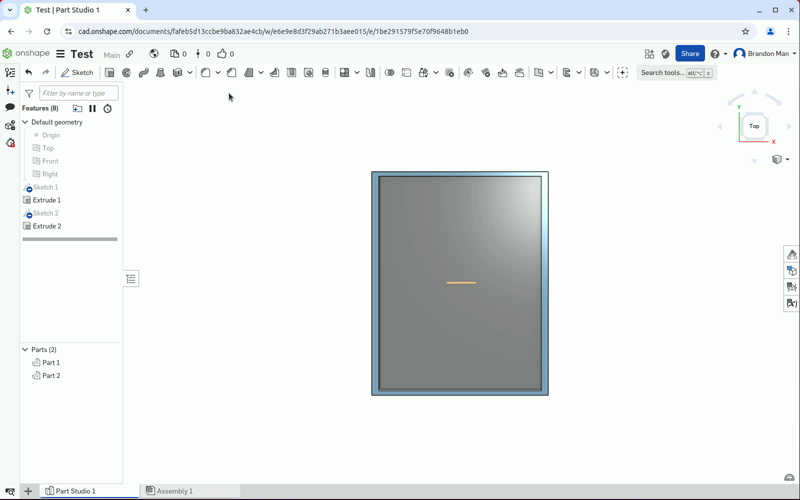
mouse_move(541, 75)
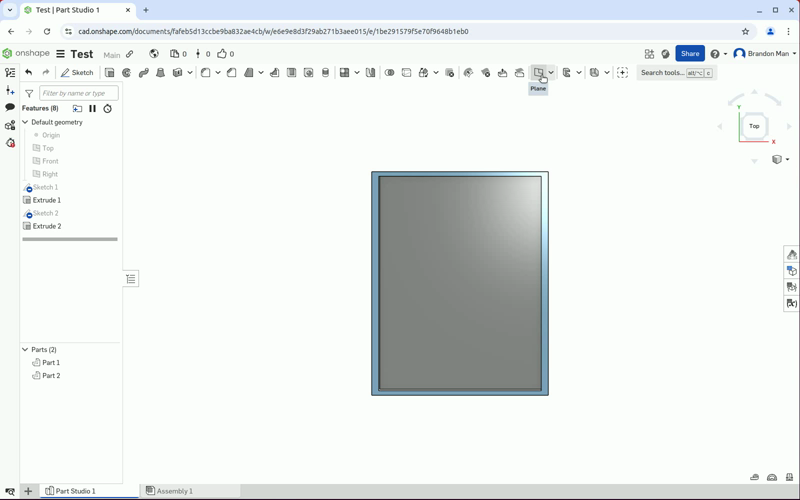
click(541, 75)
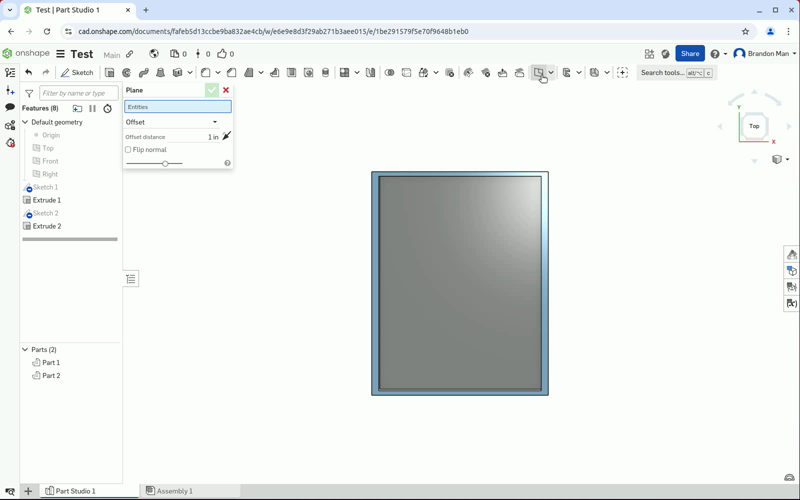
mouse_move(73, 150)
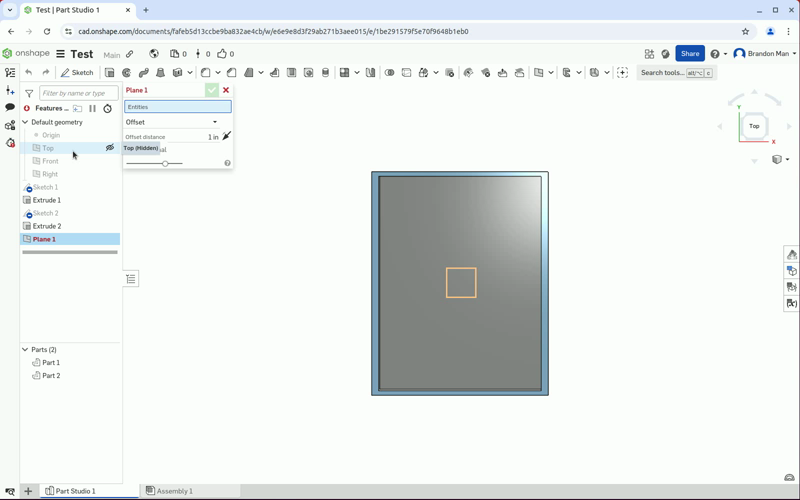
click(73, 150)
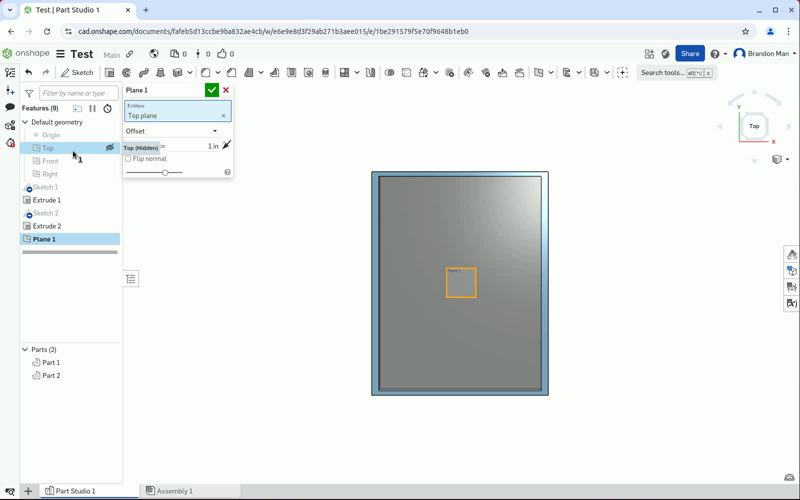
key(tab, 2)
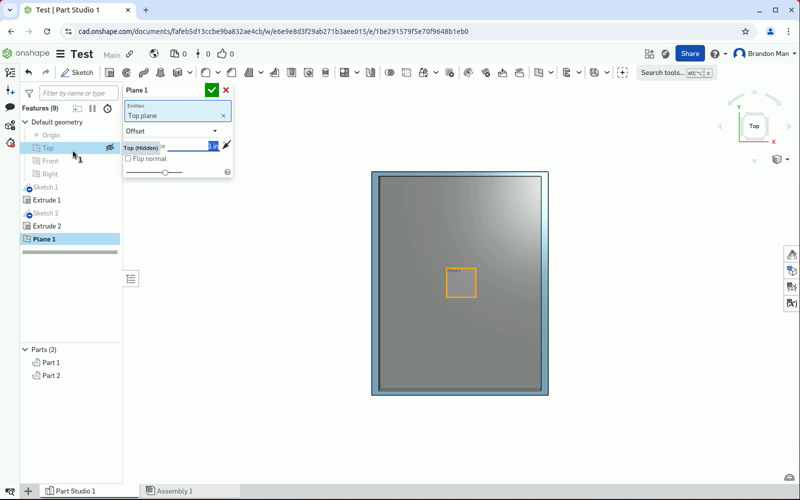
text(4.098)
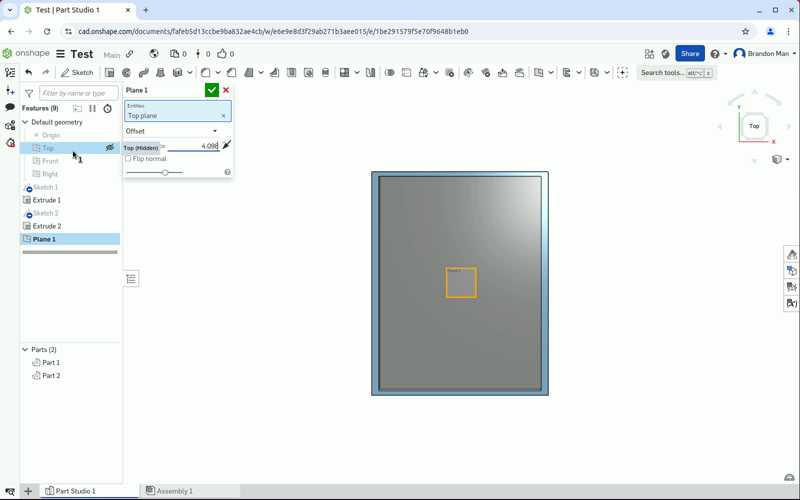
key(enter, 2)
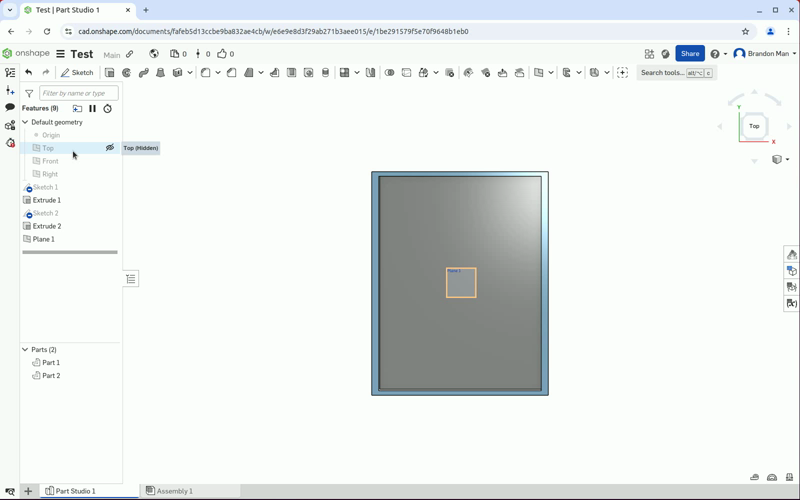
key(shift+s)
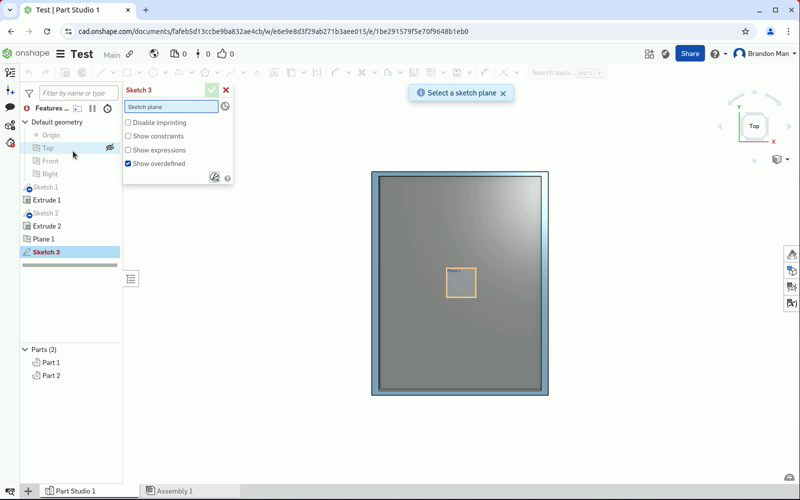
mouse_move(73, 241)
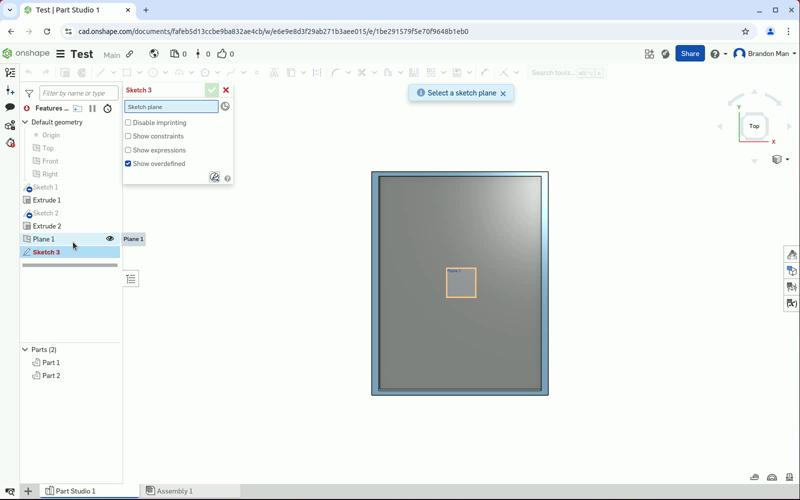
click(73, 241)
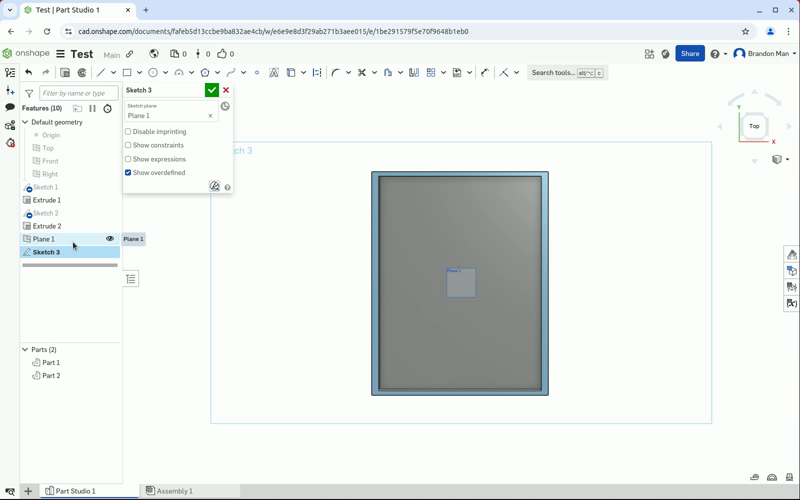
mouse_move(73, 352)
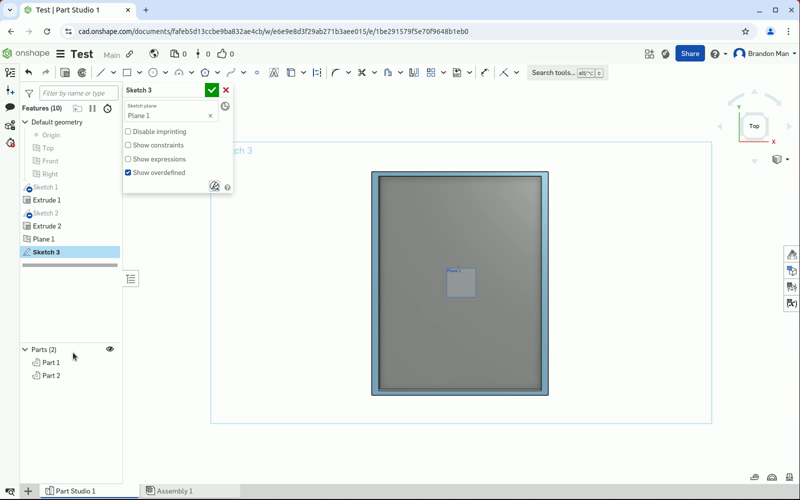
key(y)
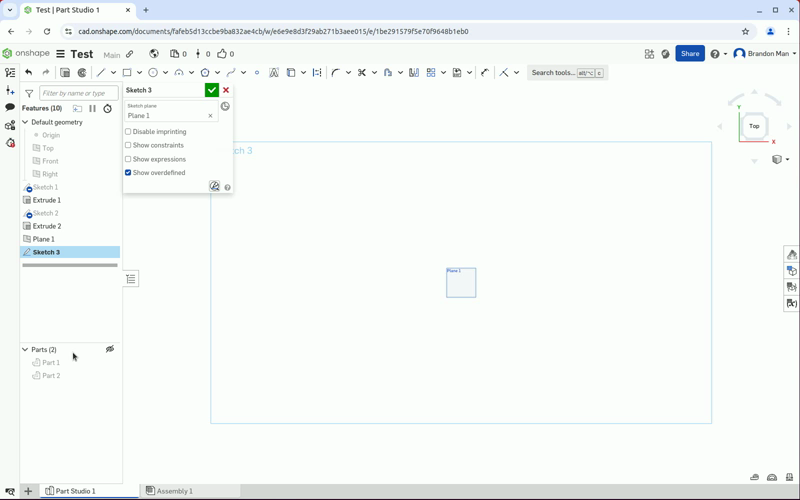
key(l)
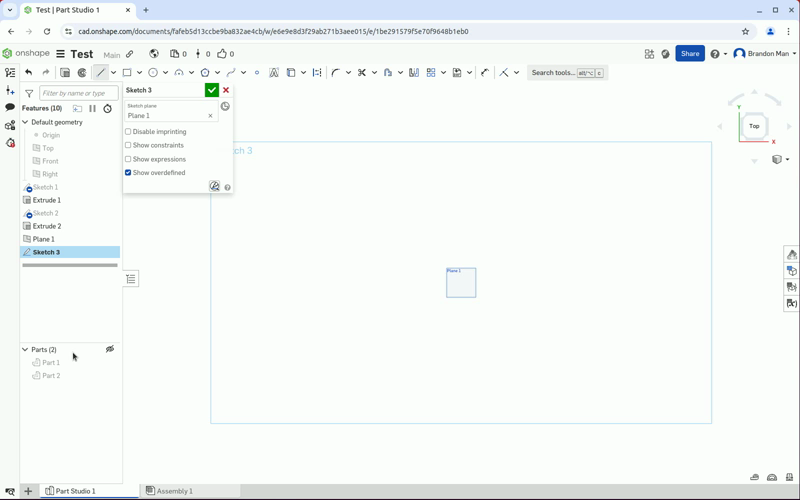
key_down(shift)
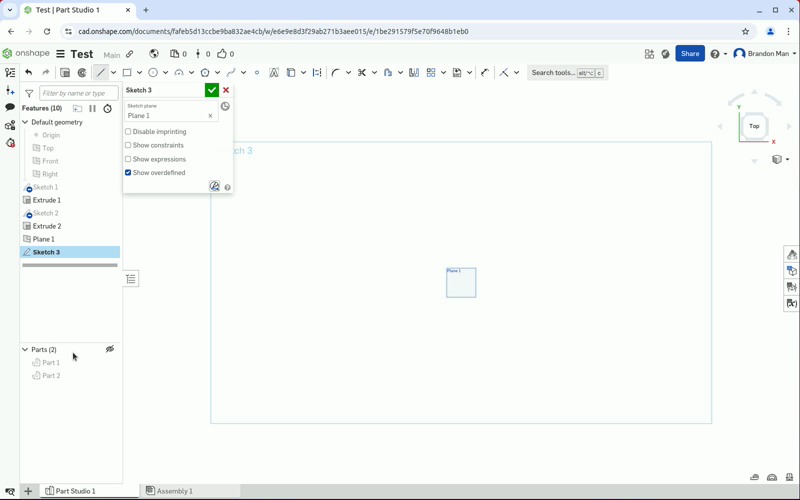
mouse_move(371, 176)
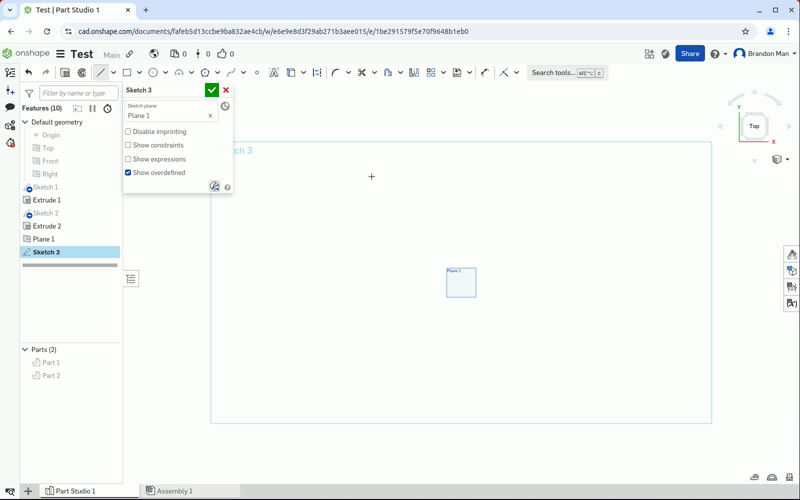
click(371, 176)
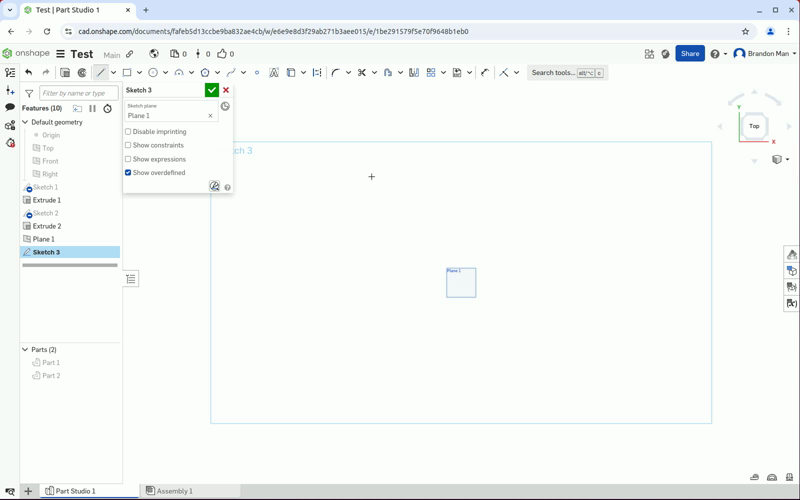
key_up(shift)
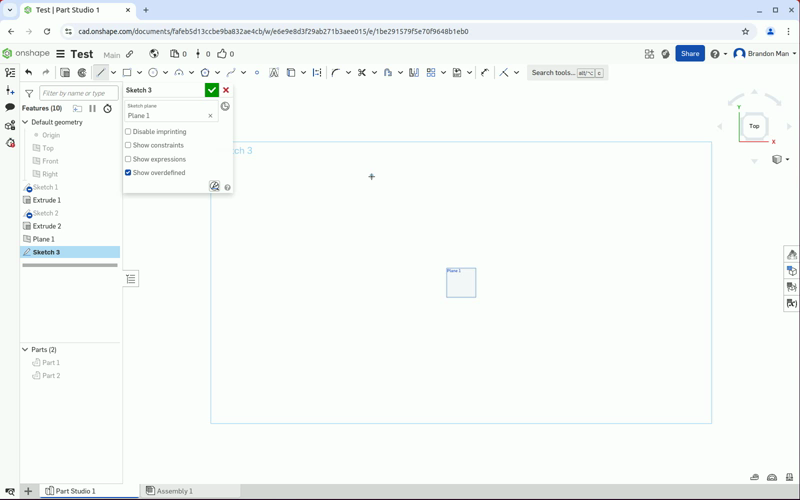
key_down(shift)
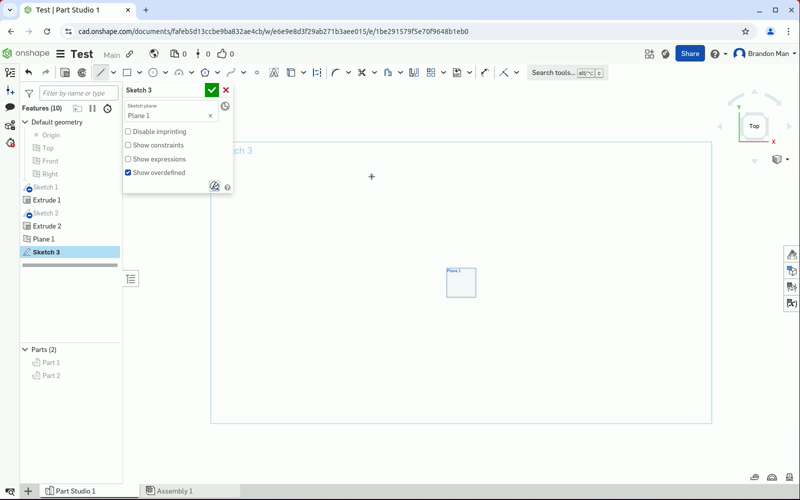
mouse_move(401, 176)
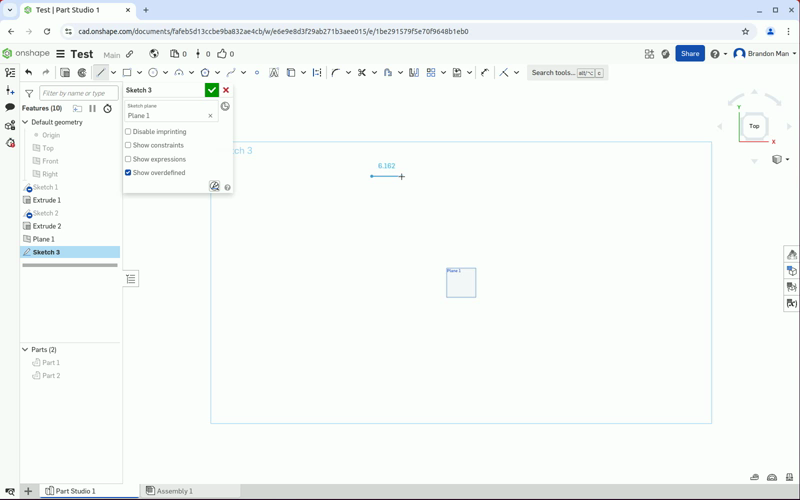
mouse_move(379, 176)
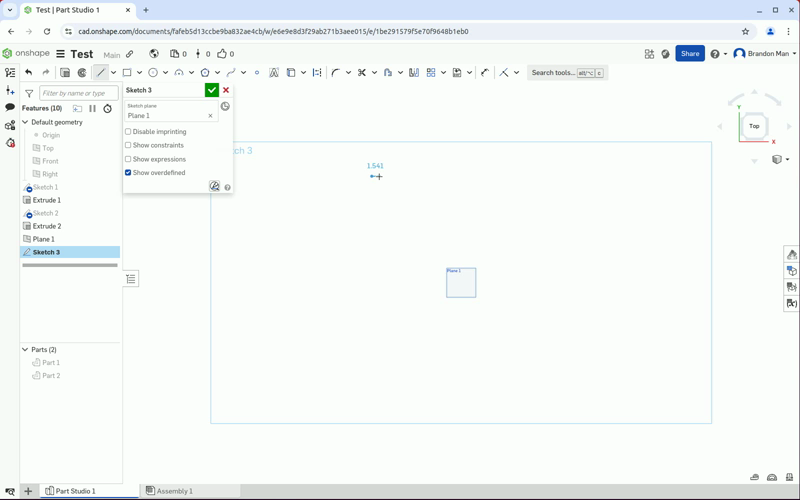
scroll(6)
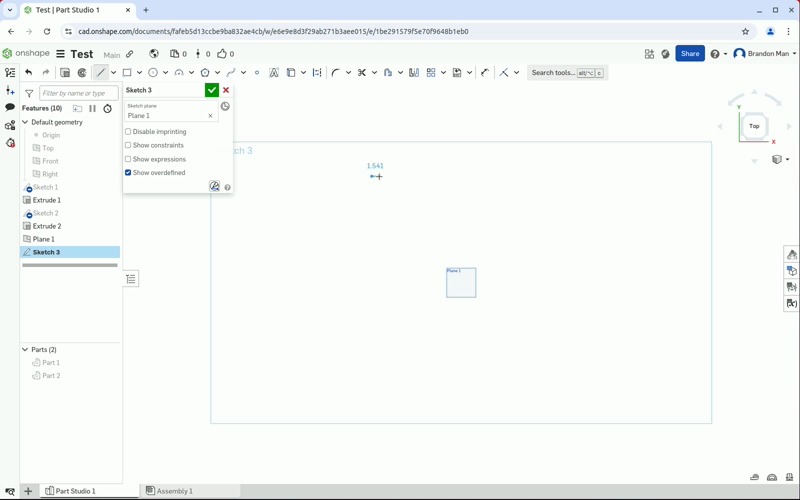
scroll(6)
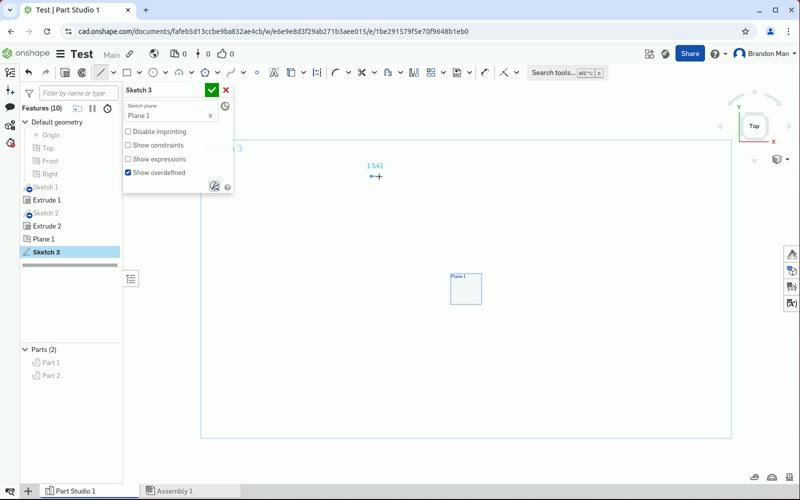
scroll(6)
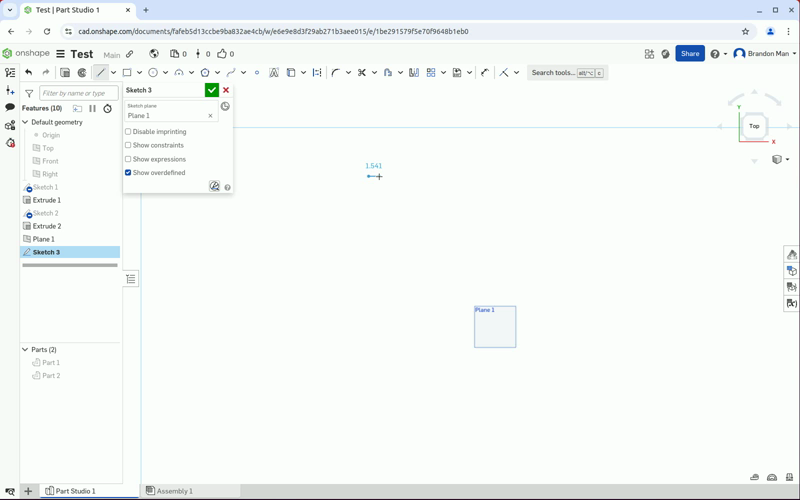
scroll(6)
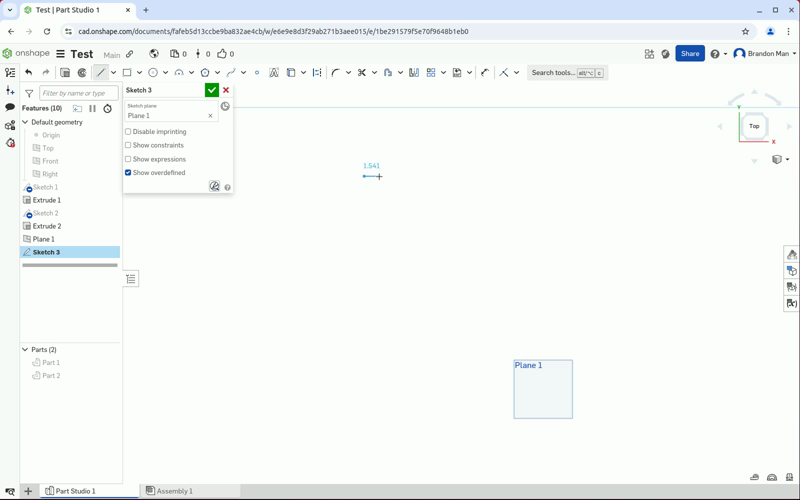
scroll(6)
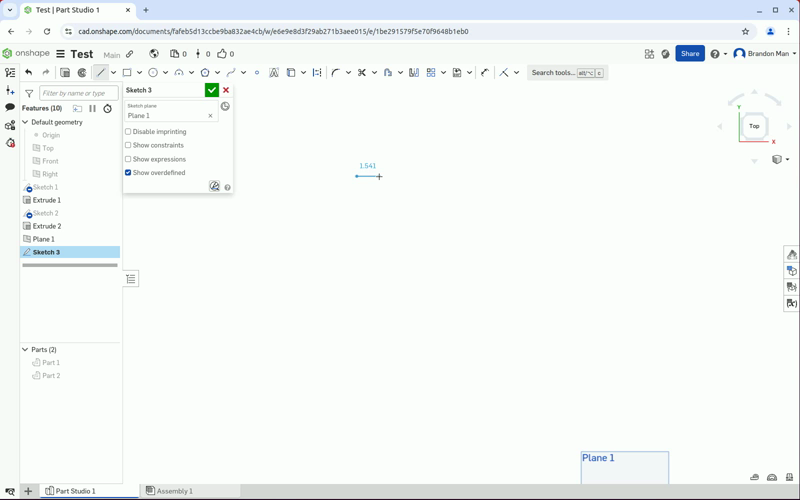
scroll(6)
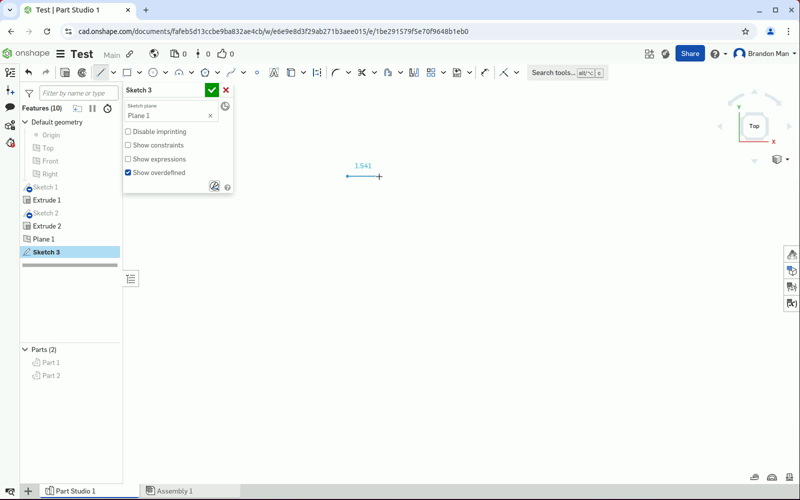
scroll(6)
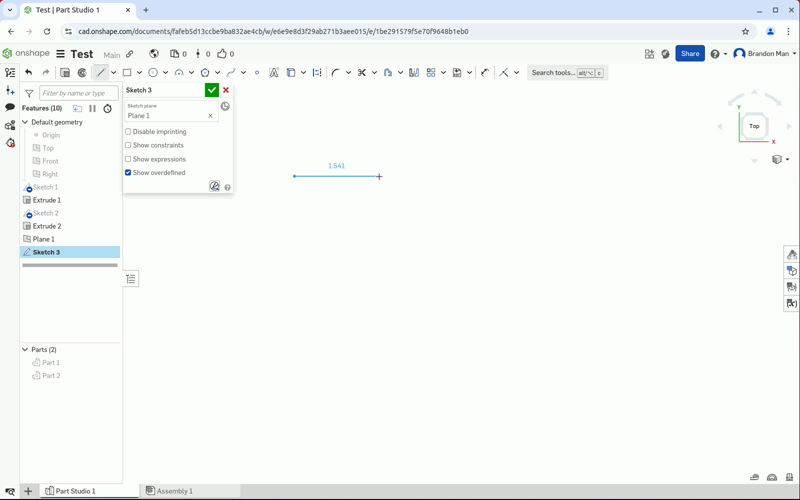
click(379, 176)
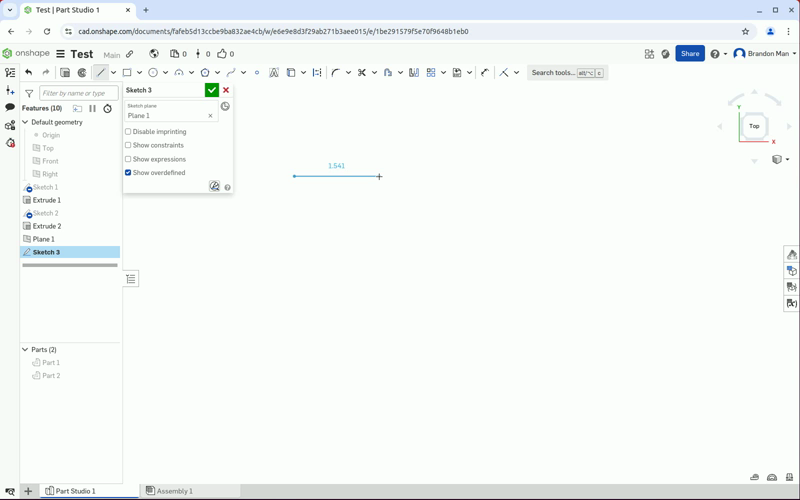
scroll(-6)
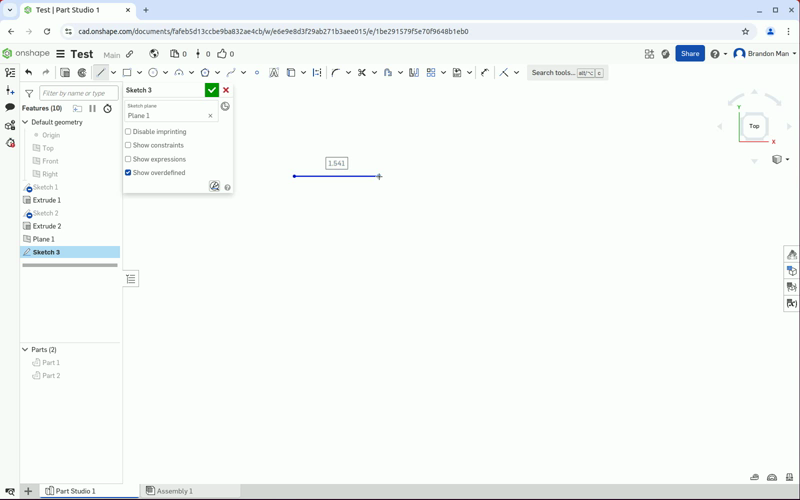
scroll(-6)
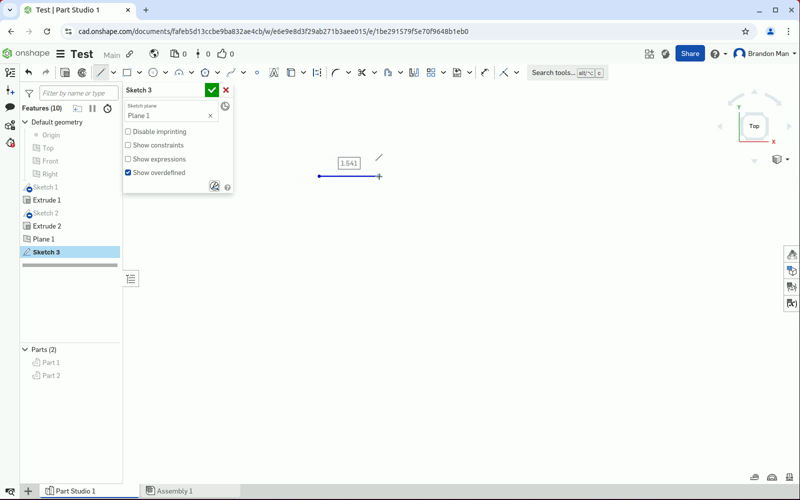
scroll(-6)
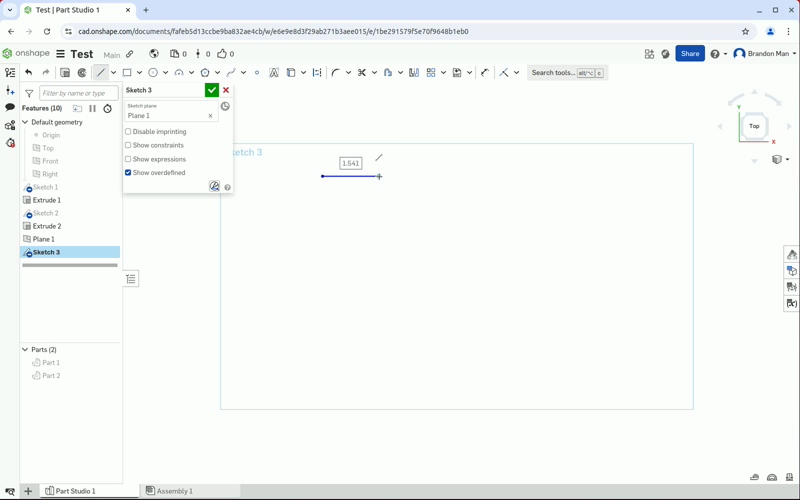
scroll(-6)
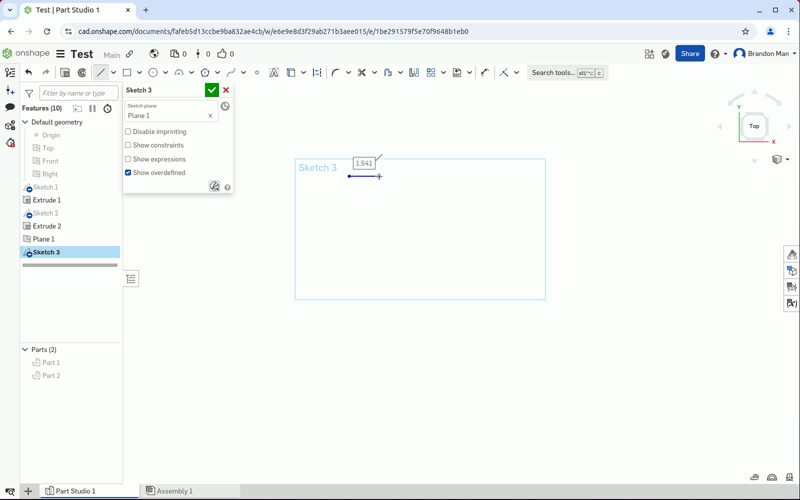
scroll(-6)
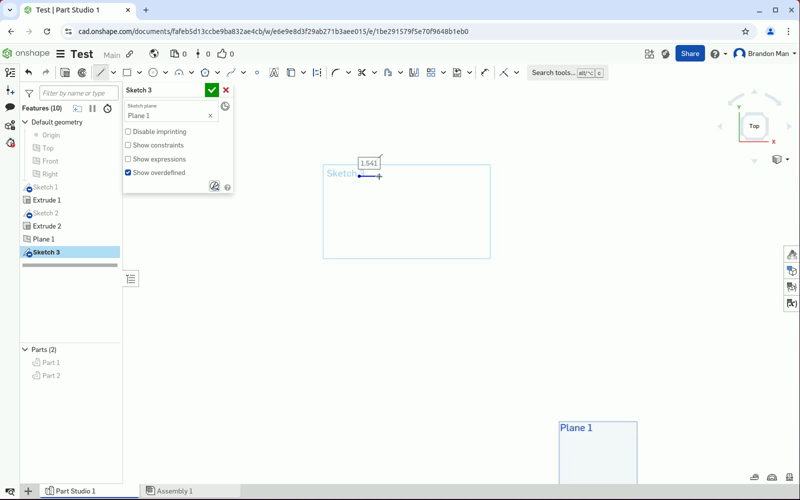
scroll(-6)
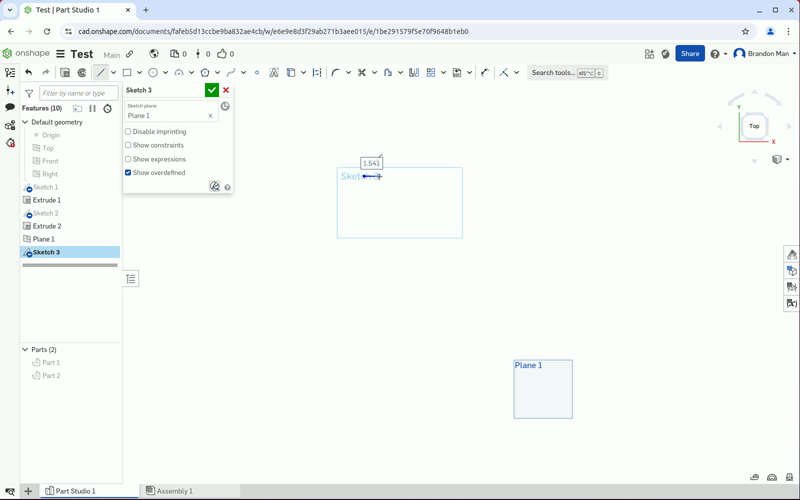
scroll(-6)
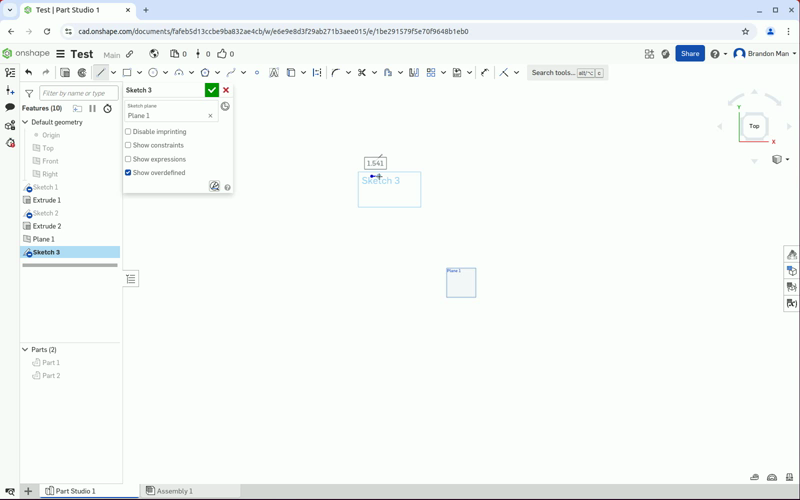
key_up(shift)
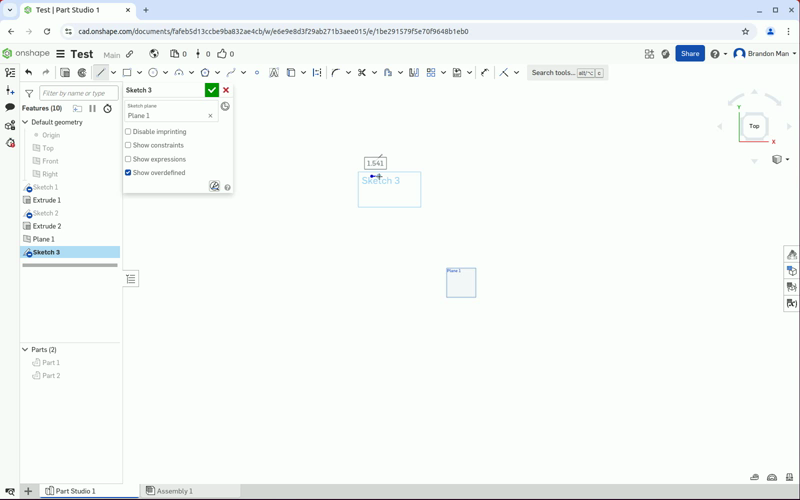
key_down(shift)
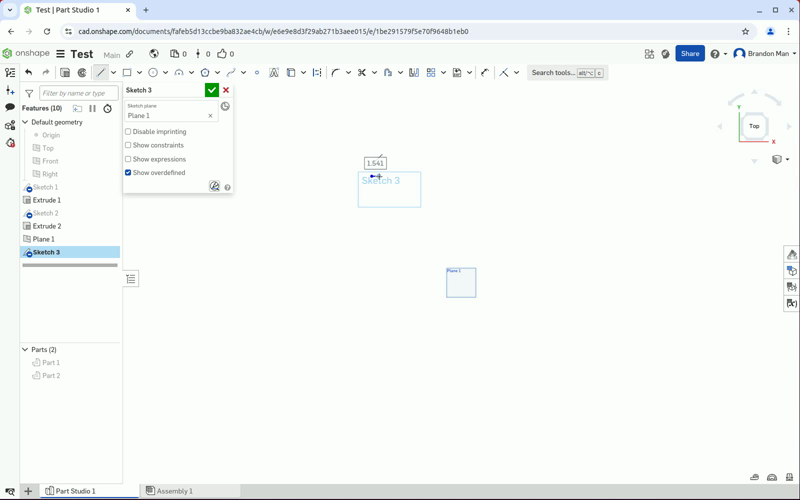
mouse_move(541, 176)
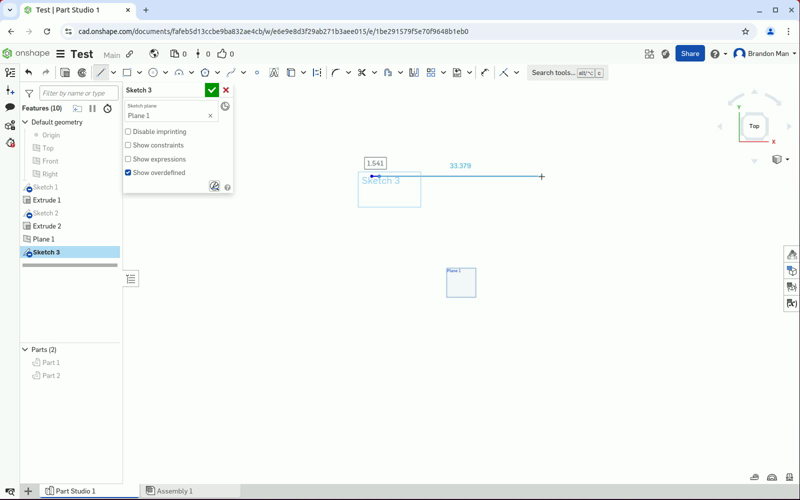
click(541, 176)
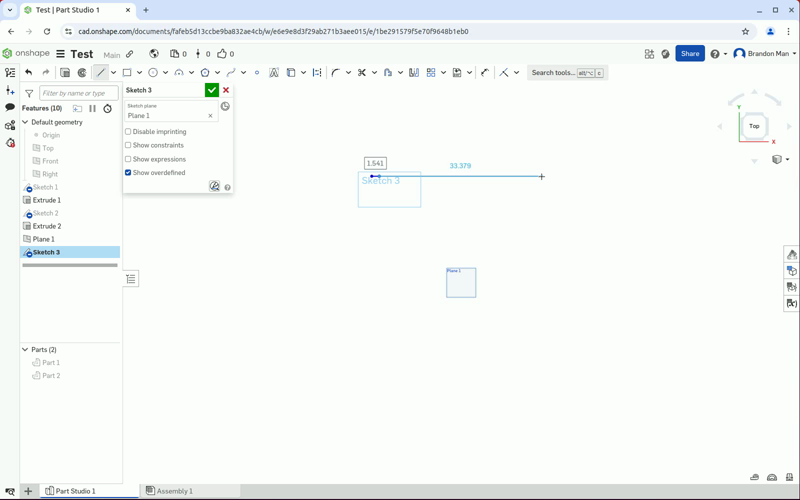
key_up(shift)
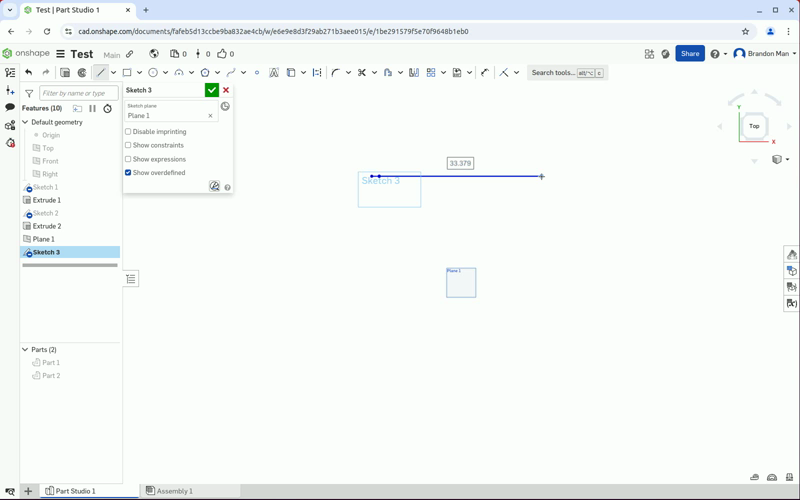
key_down(shift)
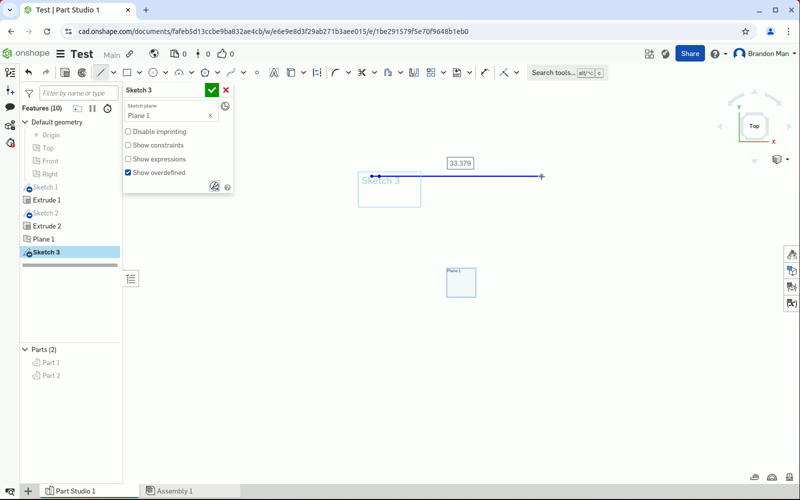
mouse_move(571, 176)
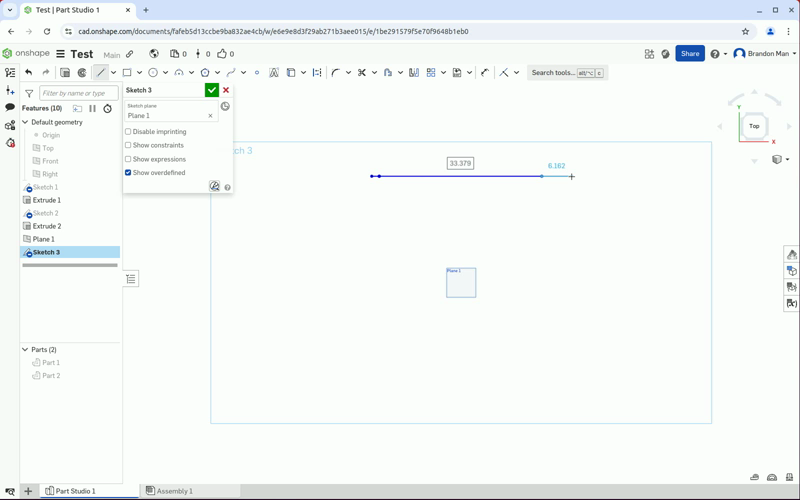
mouse_move(549, 176)
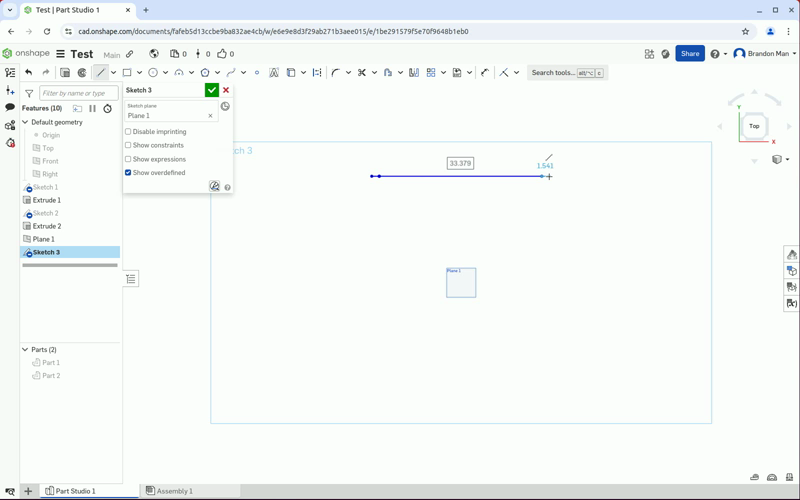
scroll(6)
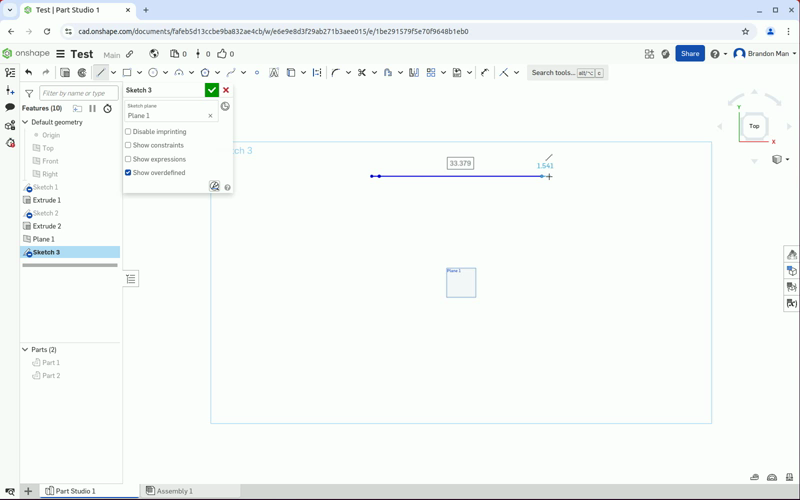
scroll(6)
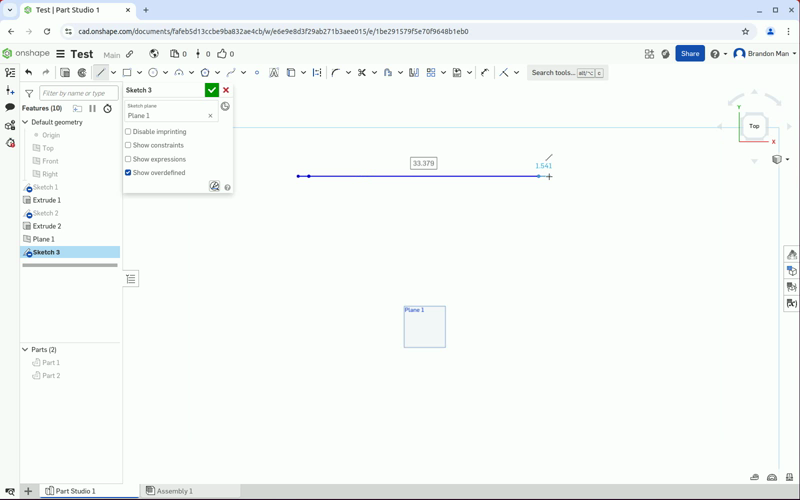
scroll(6)
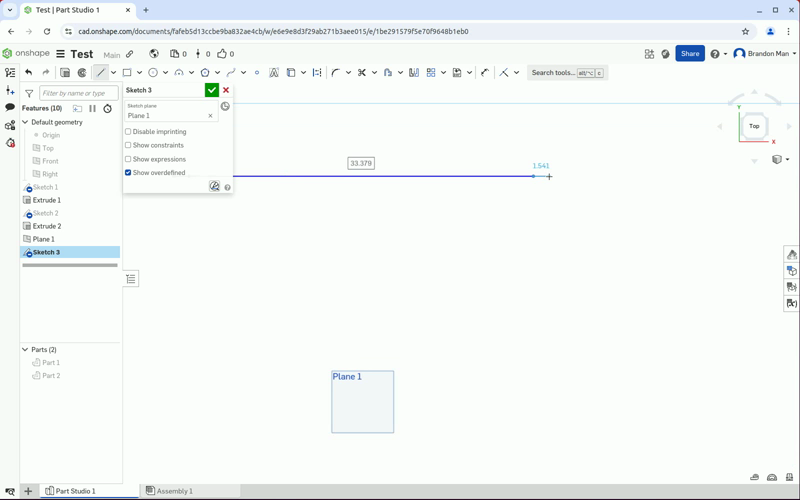
scroll(6)
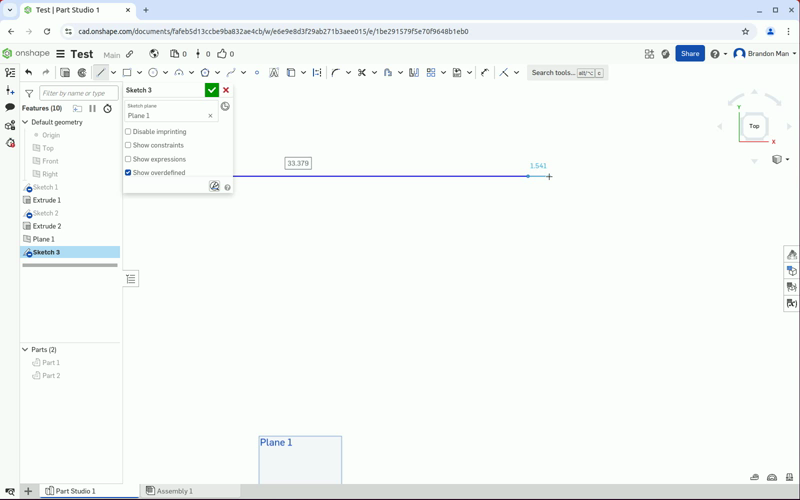
scroll(6)
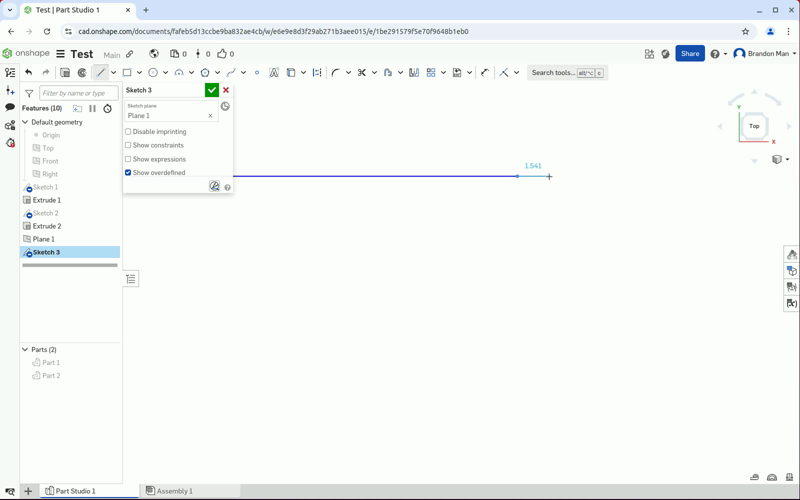
scroll(6)
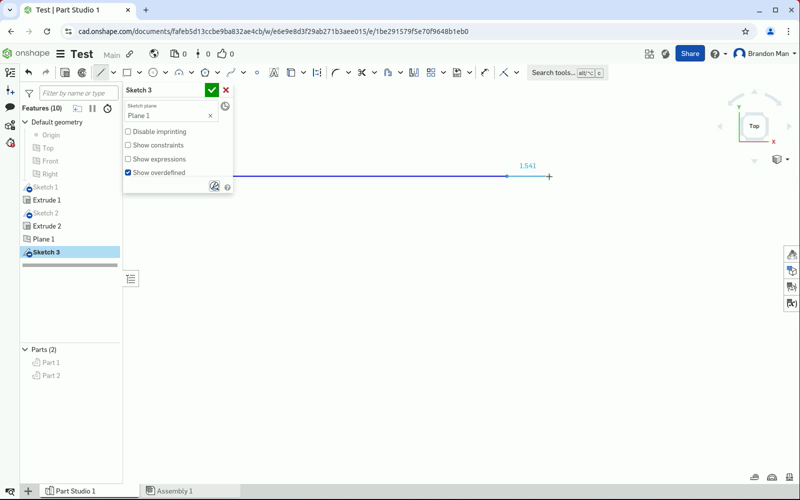
scroll(6)
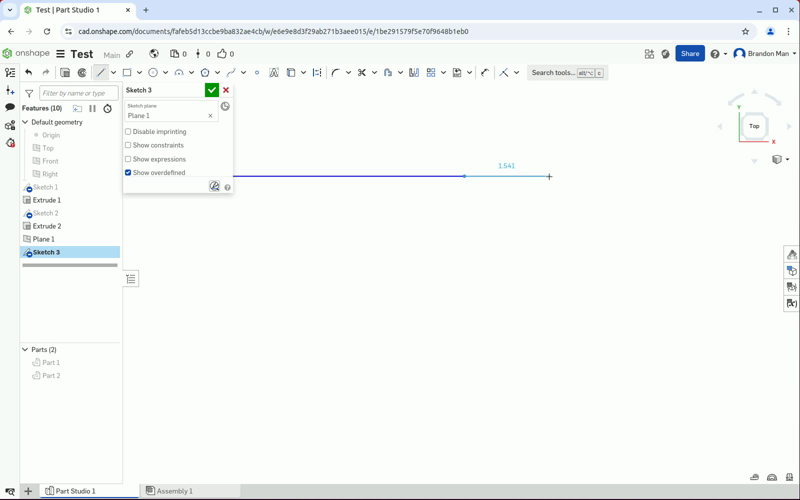
click(549, 176)
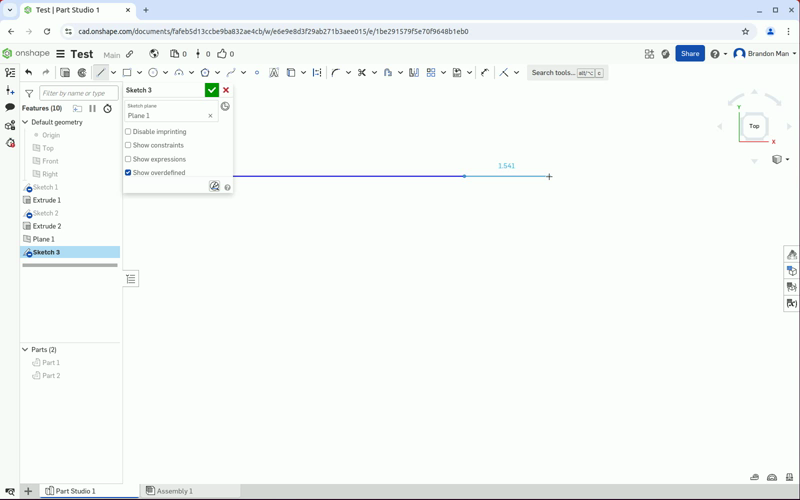
scroll(-6)
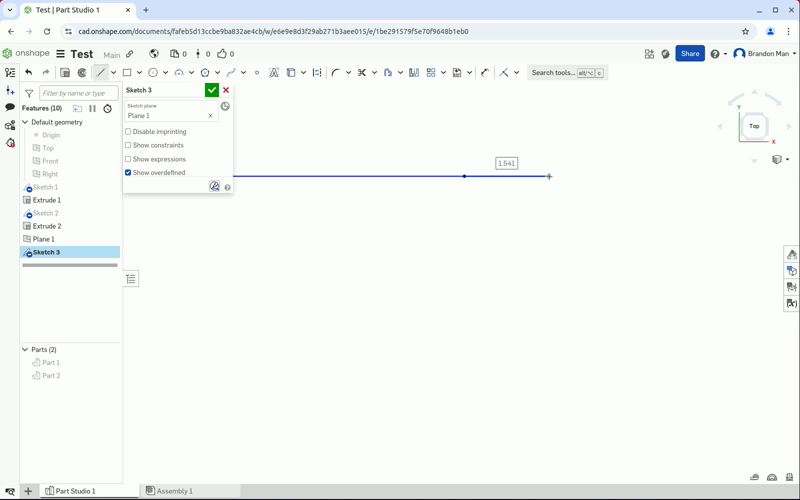
scroll(-6)
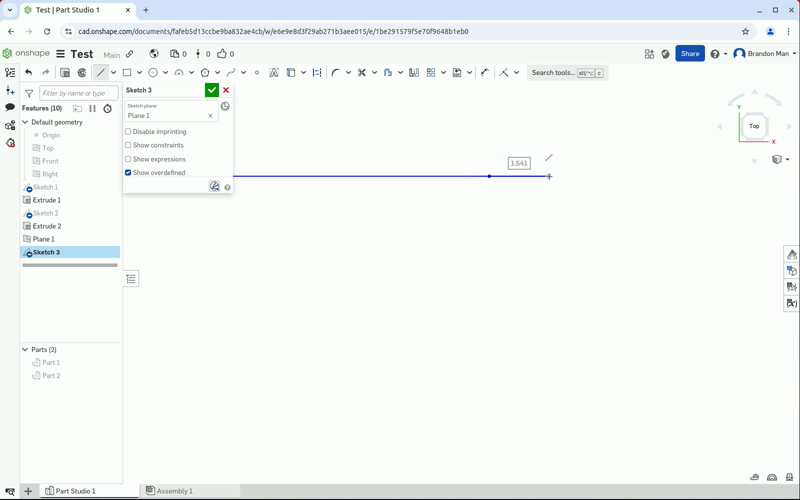
scroll(-6)
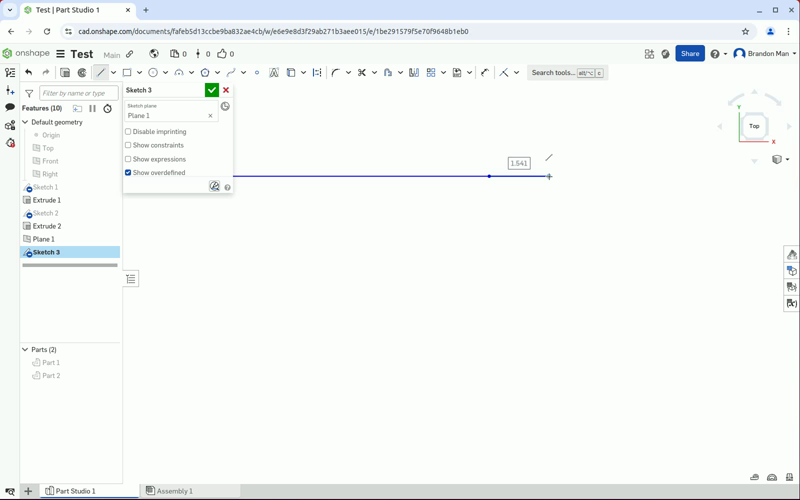
scroll(-6)
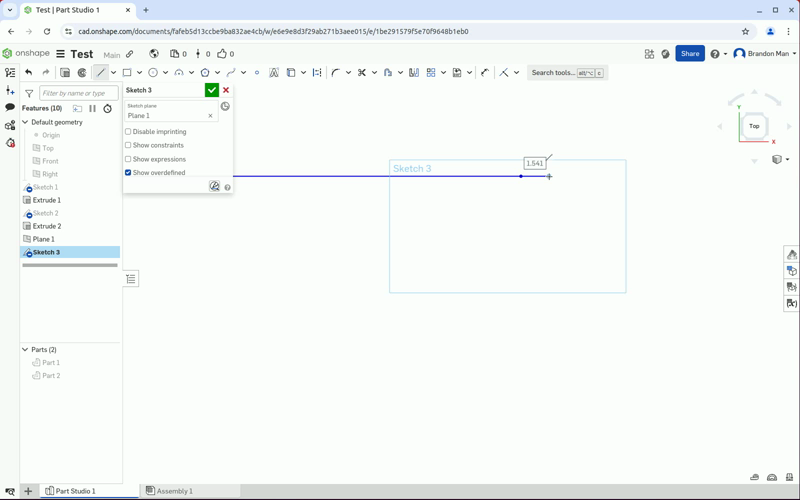
scroll(-6)
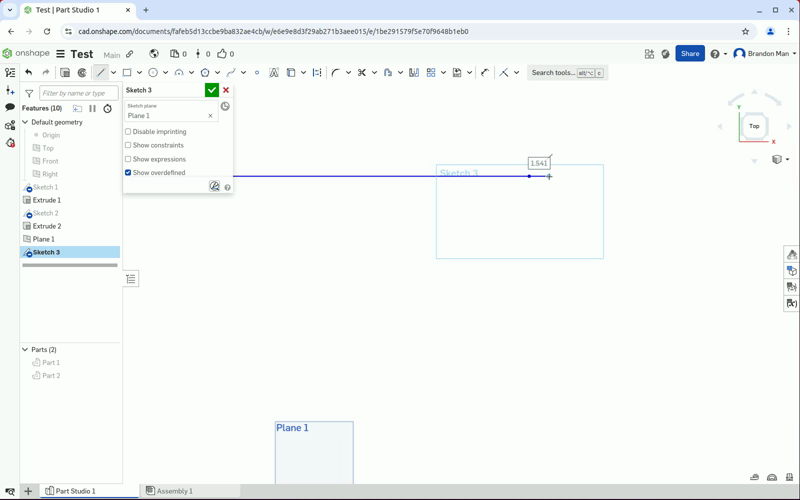
scroll(-6)
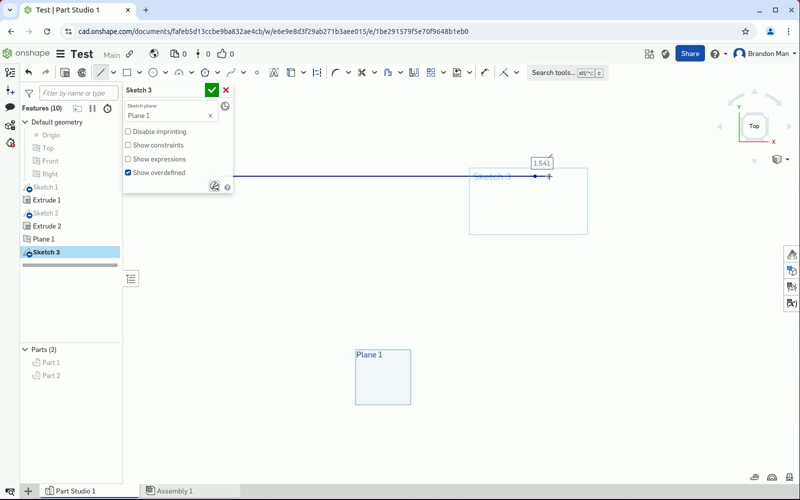
scroll(-6)
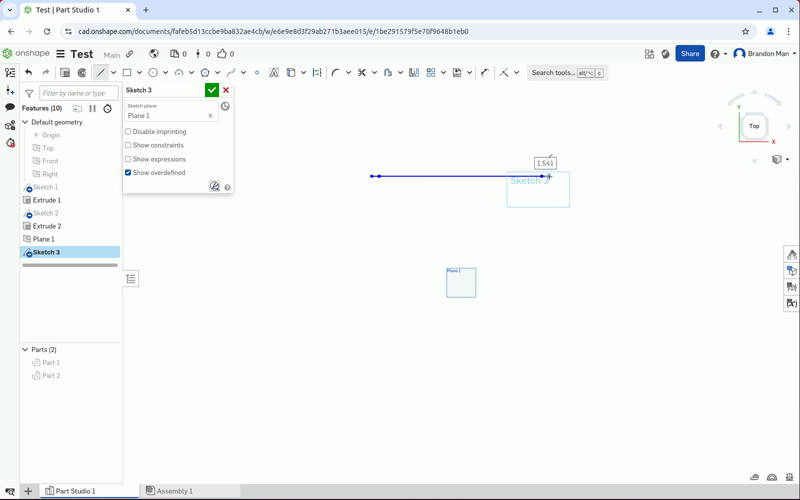
key_up(shift)
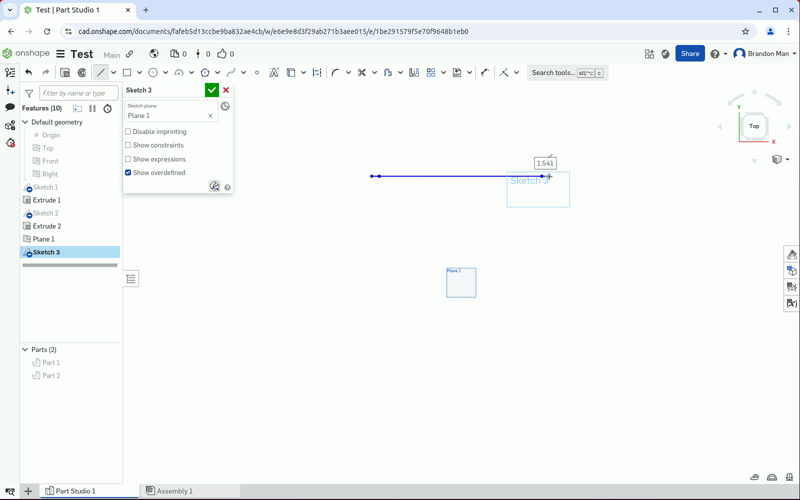
key_down(shift)
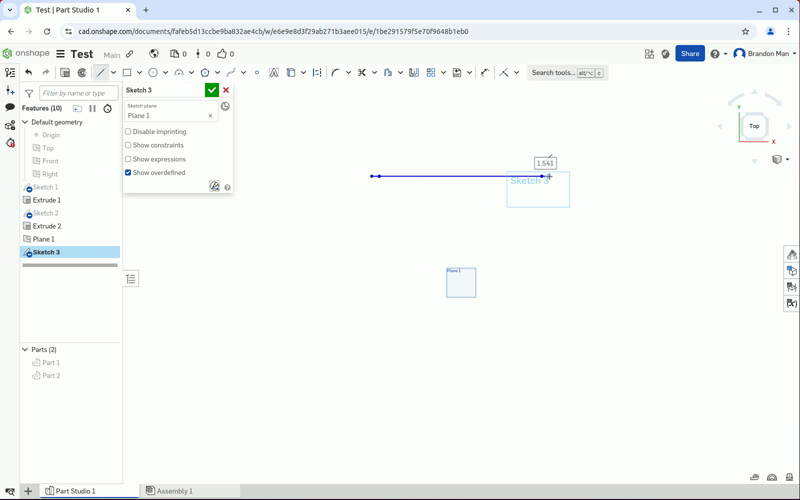
mouse_move(579, 176)
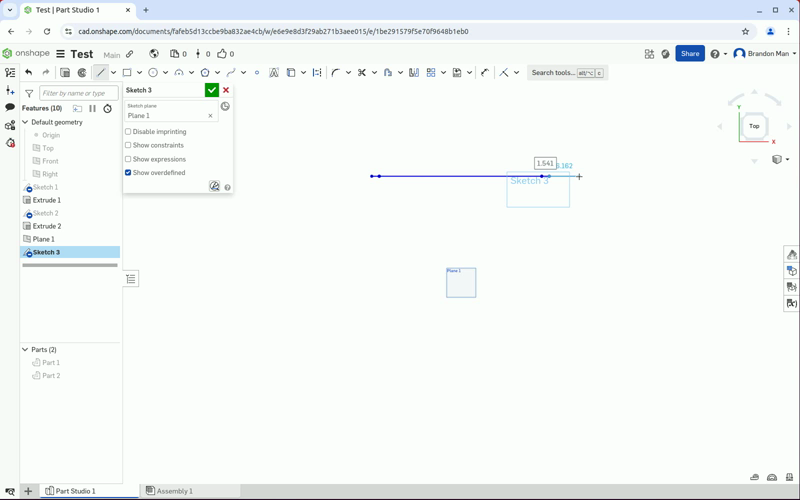
mouse_move(549, 170)
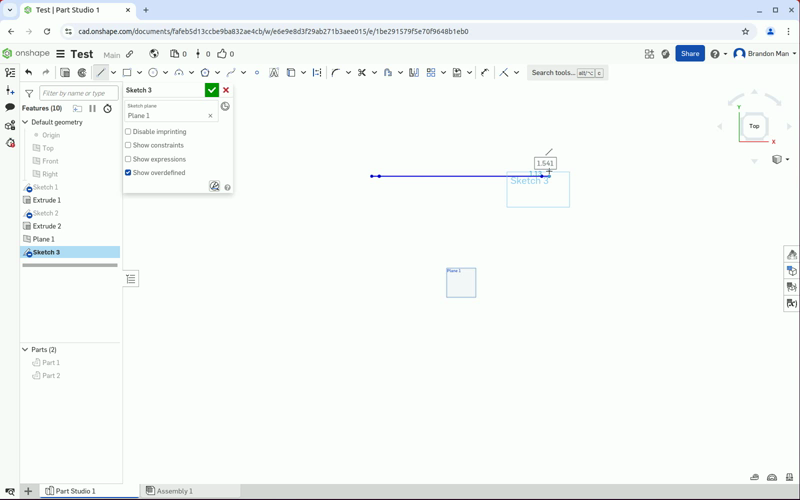
scroll(6)
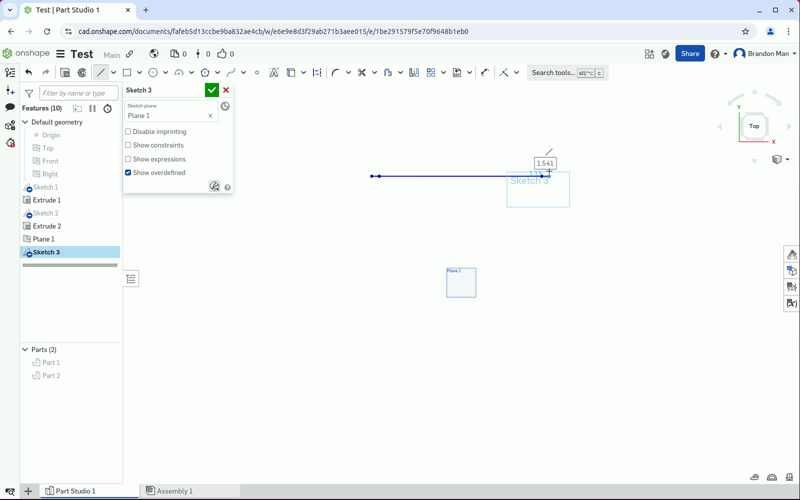
scroll(6)
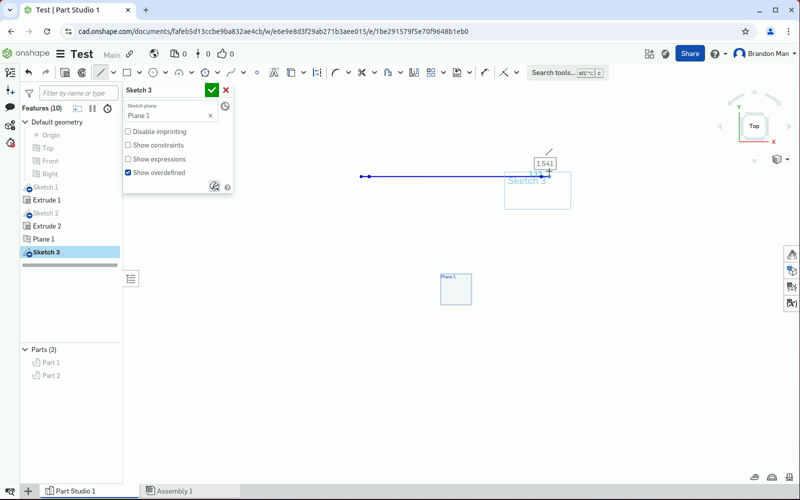
scroll(6)
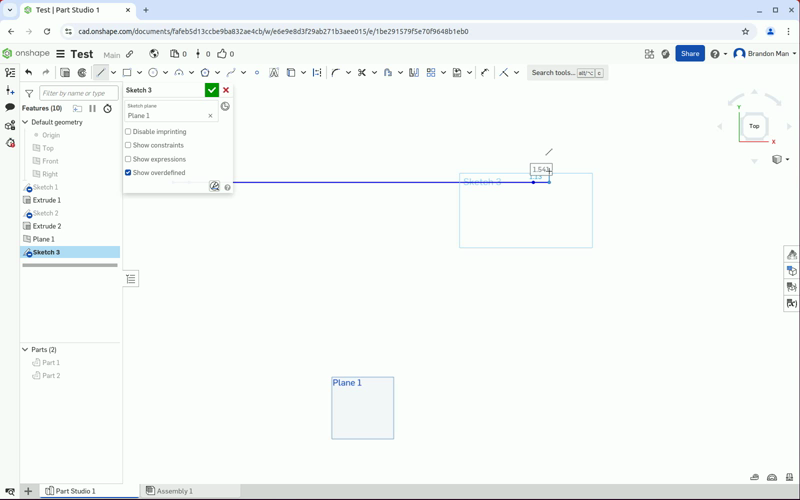
scroll(6)
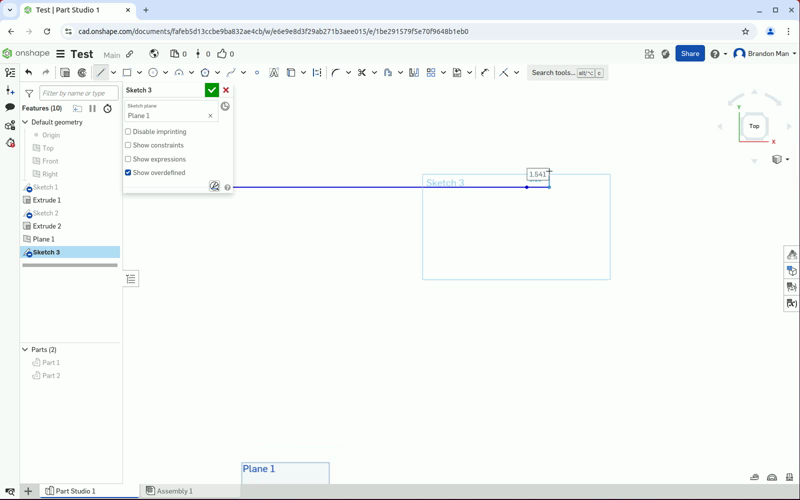
scroll(6)
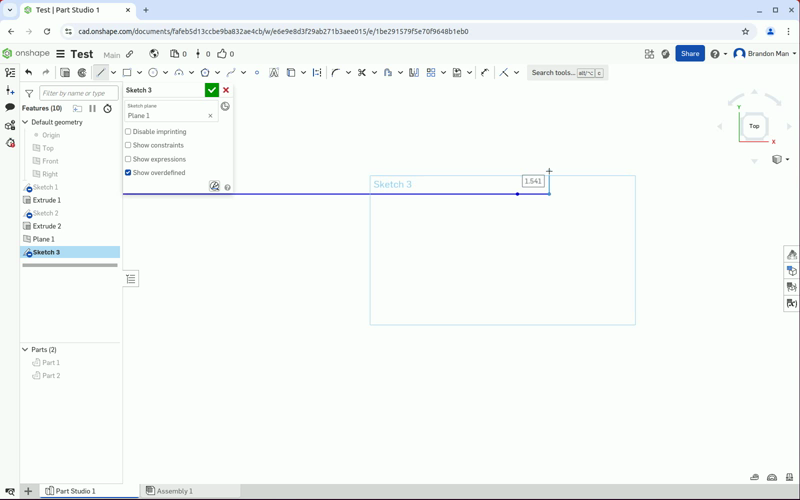
scroll(6)
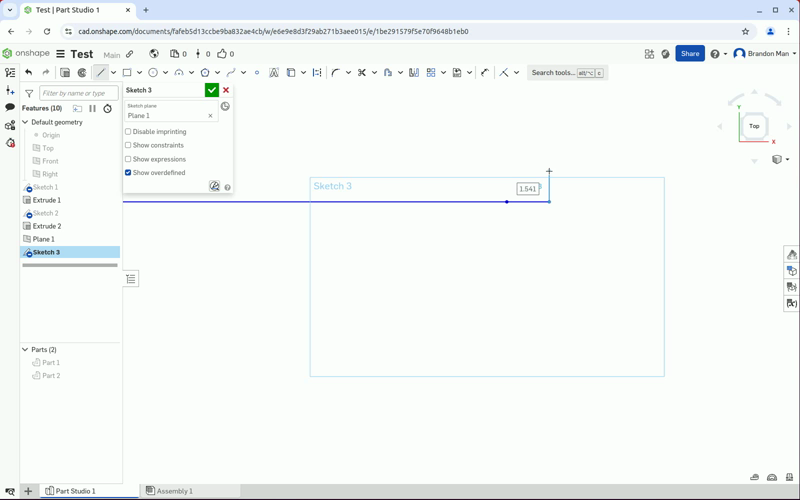
scroll(6)
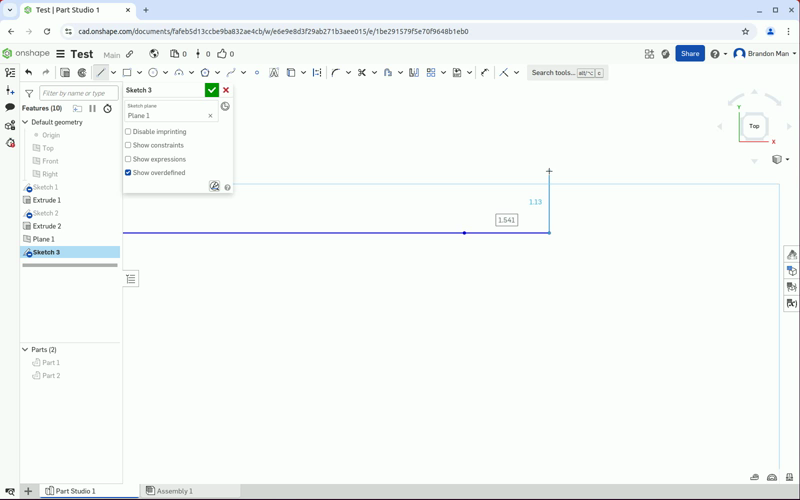
click(549, 170)
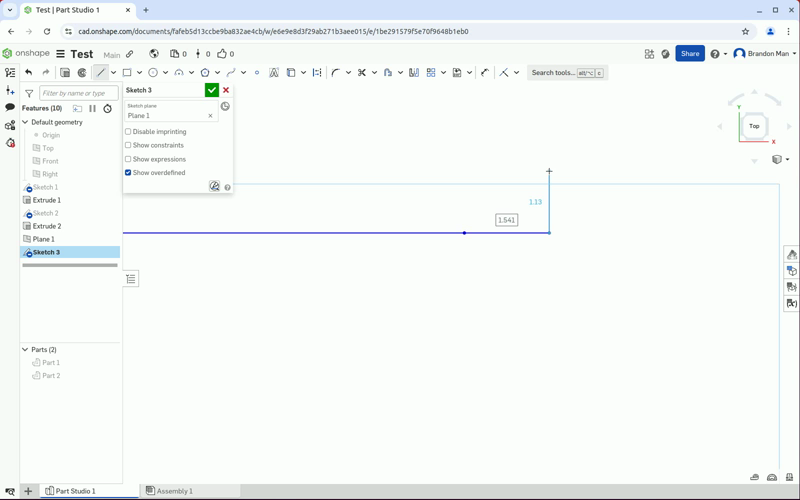
scroll(-6)
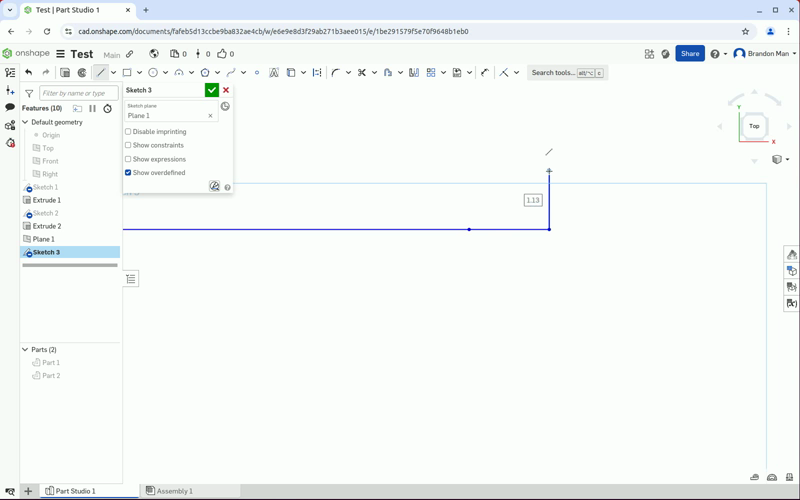
scroll(-6)
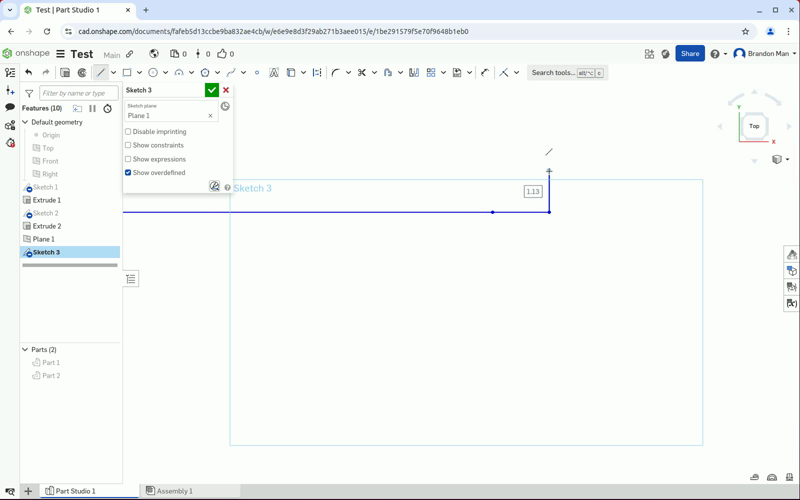
scroll(-6)
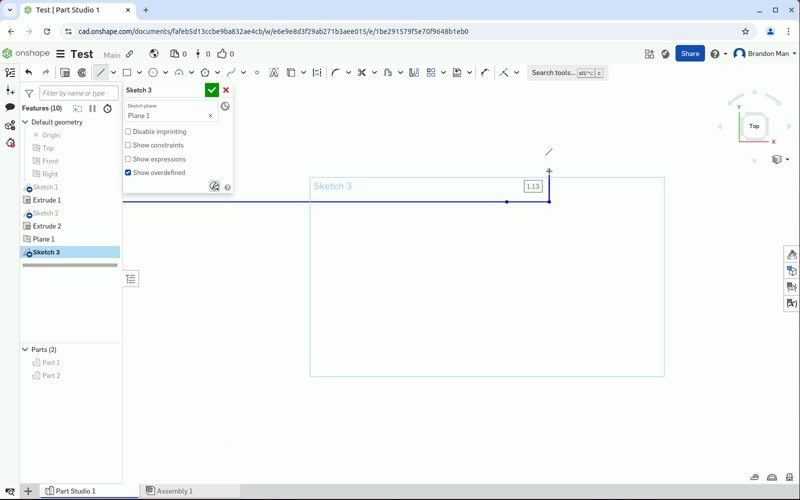
scroll(-6)
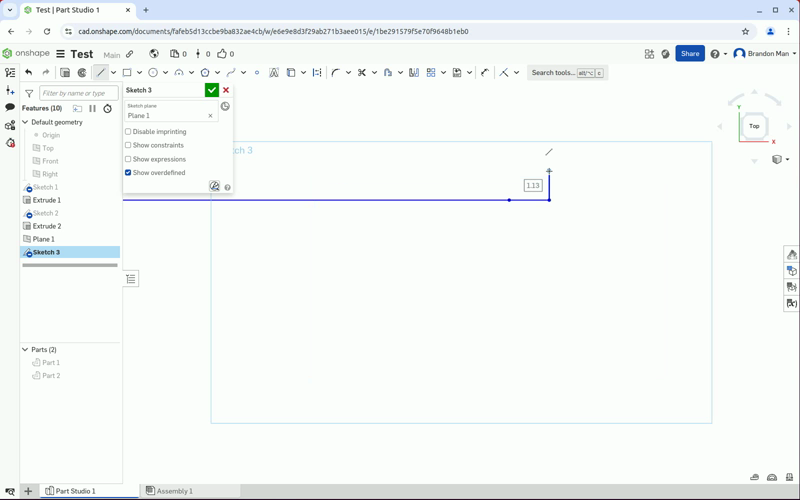
scroll(-6)
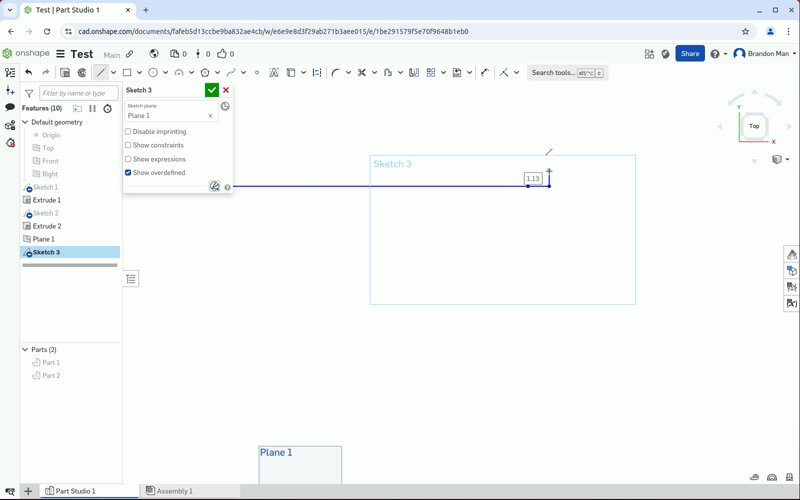
scroll(-6)
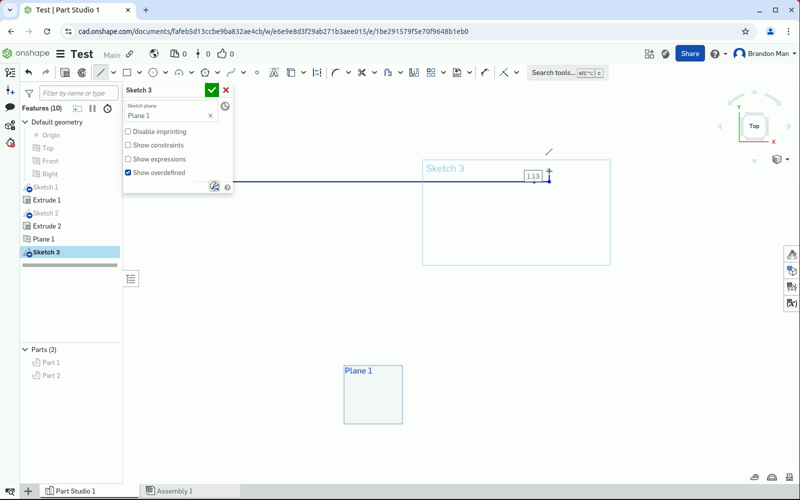
scroll(-6)
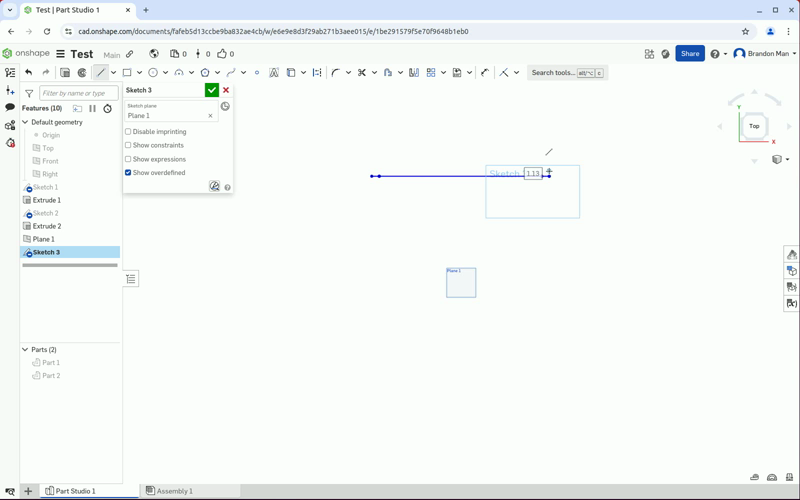
key_up(shift)
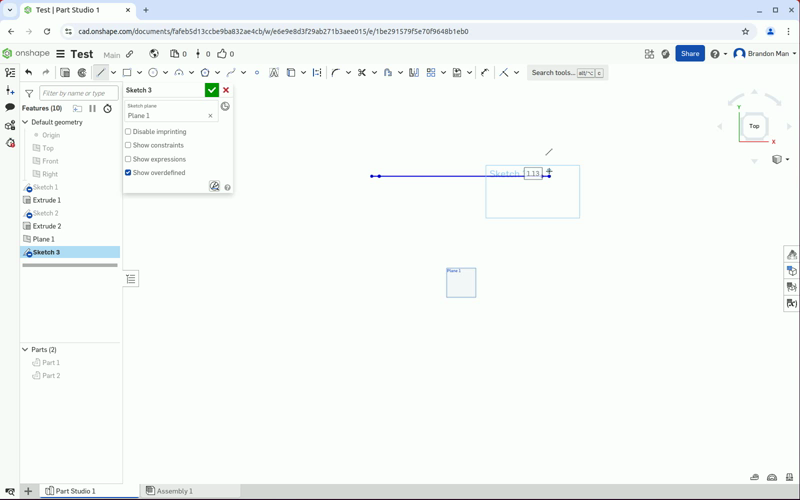
key_down(shift)
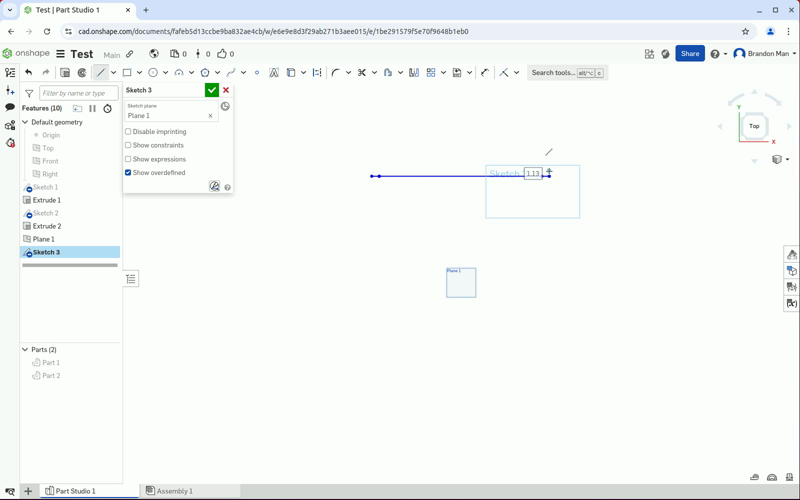
mouse_move(371, 170)
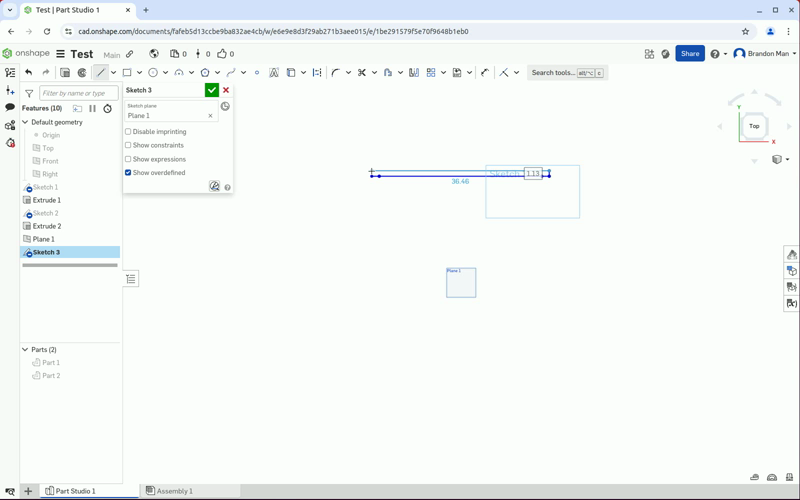
click(371, 170)
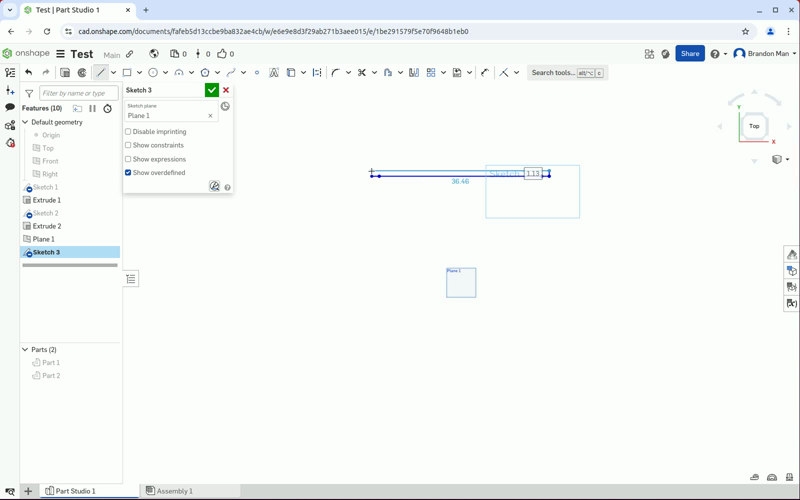
key_up(shift)
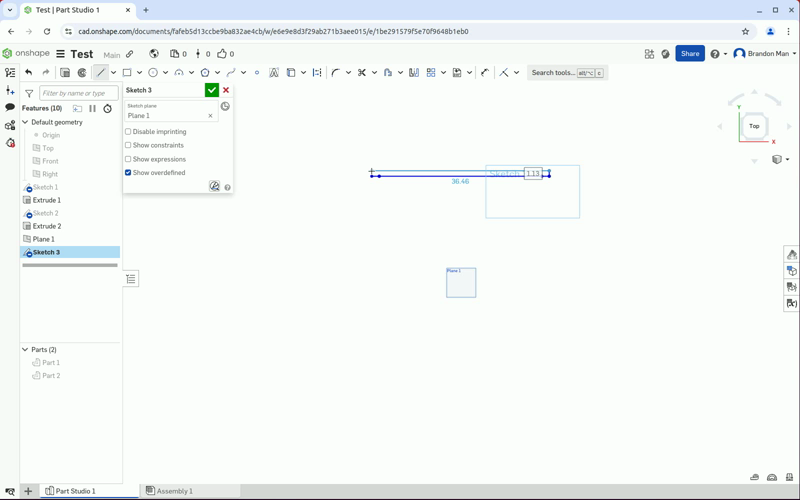
mouse_move(401, 170)
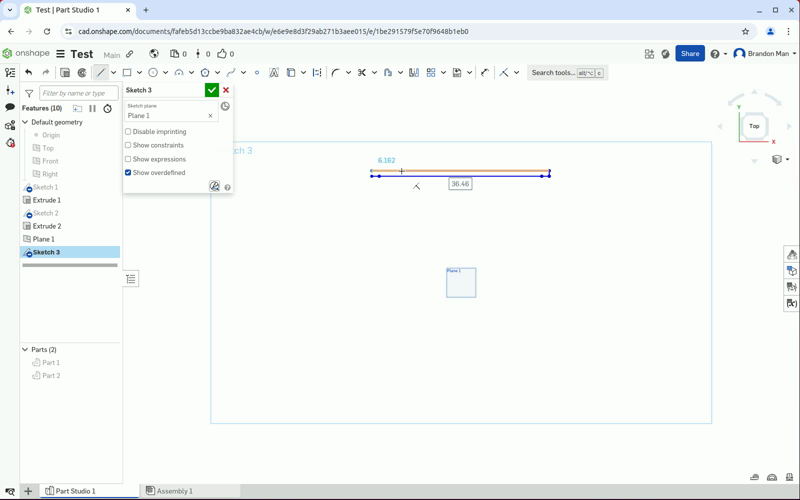
key_down(shift)
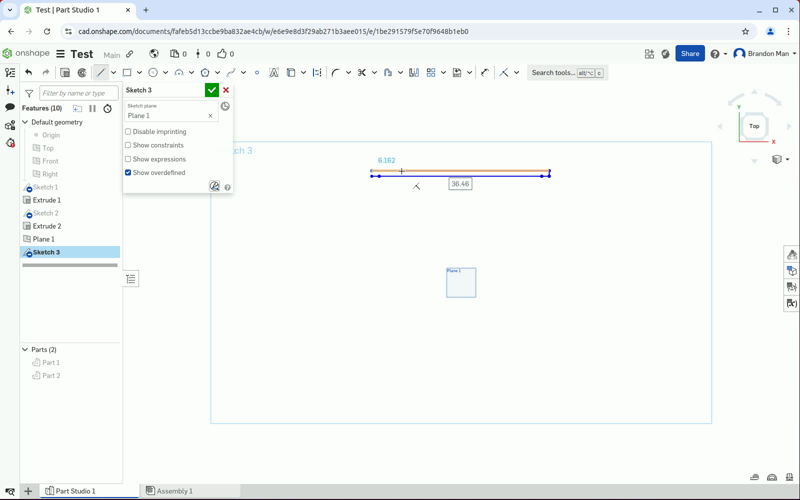
mouse_move(371, 176)
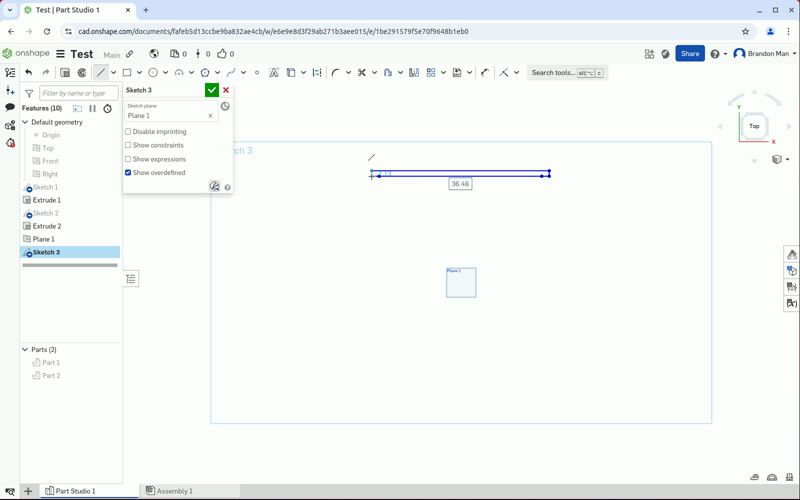
scroll(6)
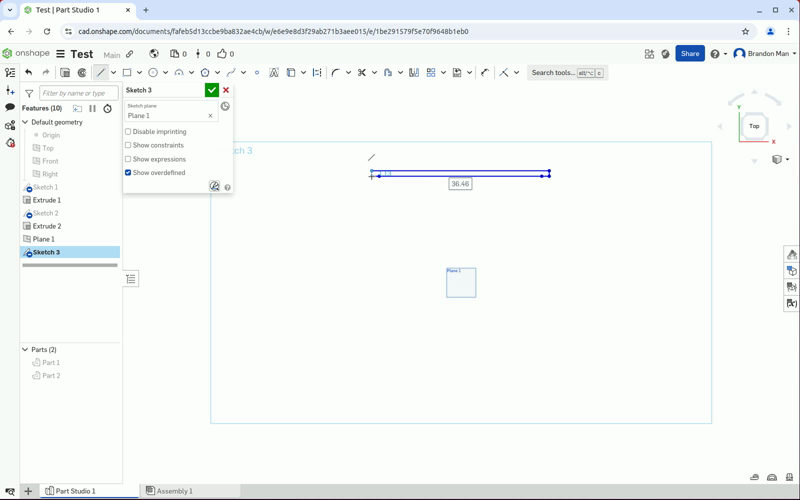
scroll(6)
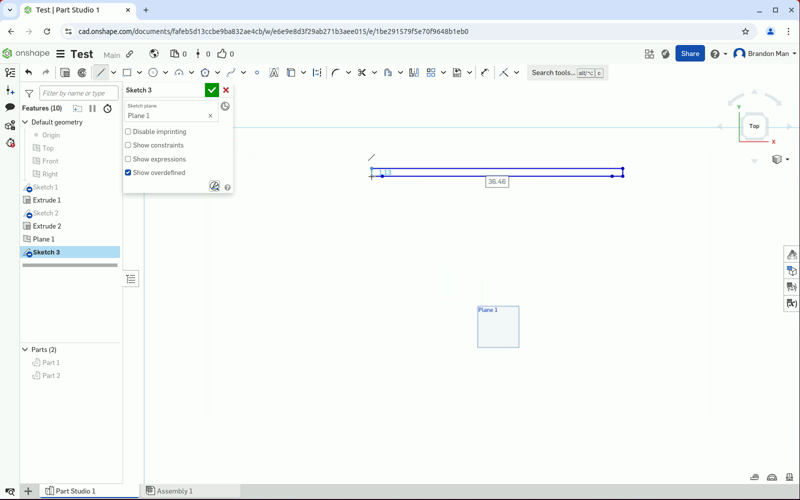
scroll(6)
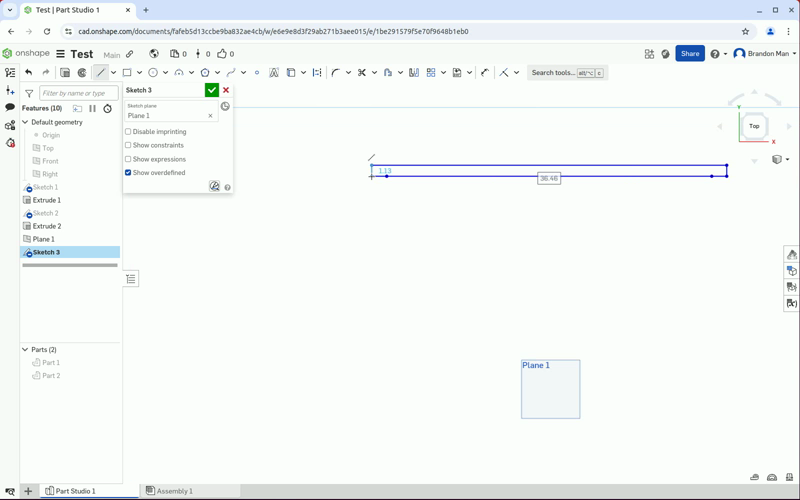
scroll(6)
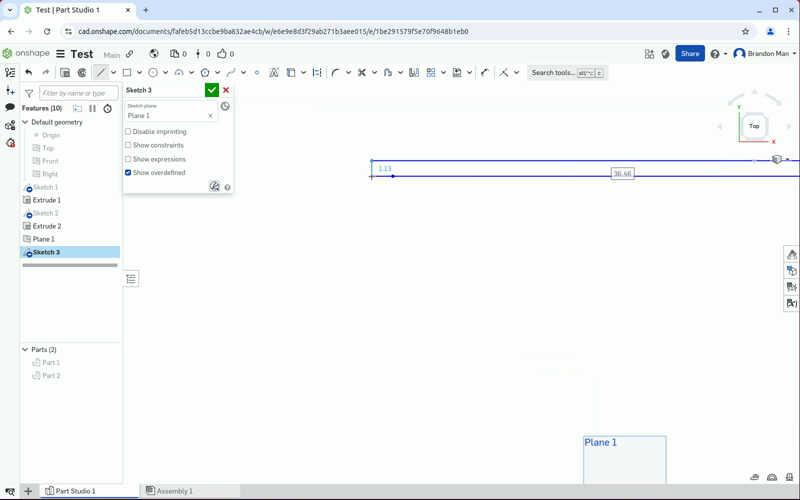
scroll(6)
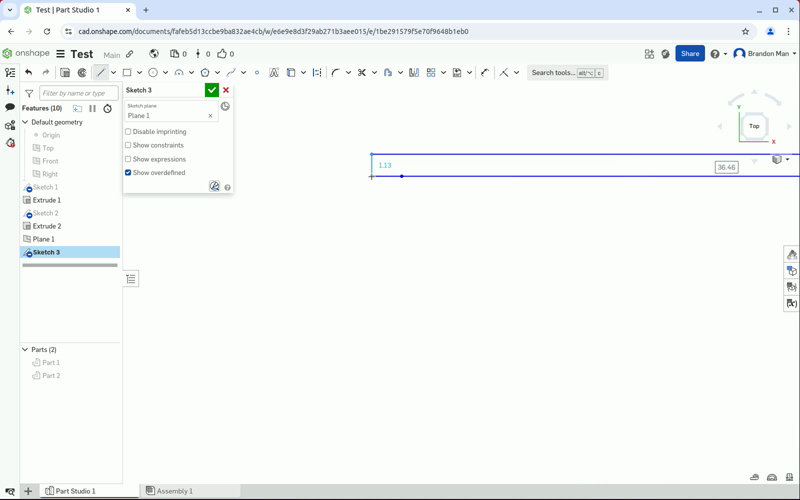
scroll(6)
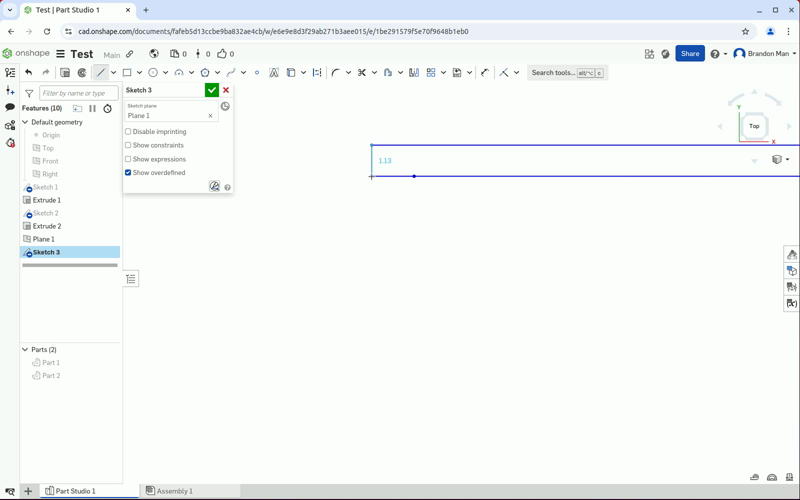
scroll(6)
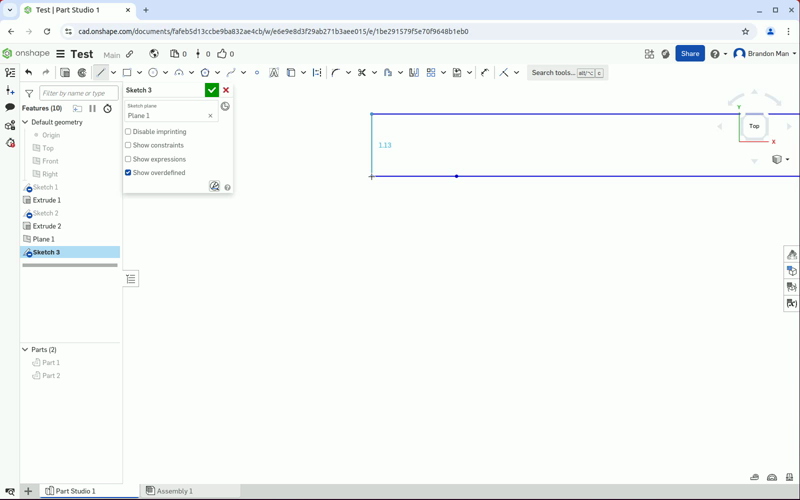
key_up(shift)
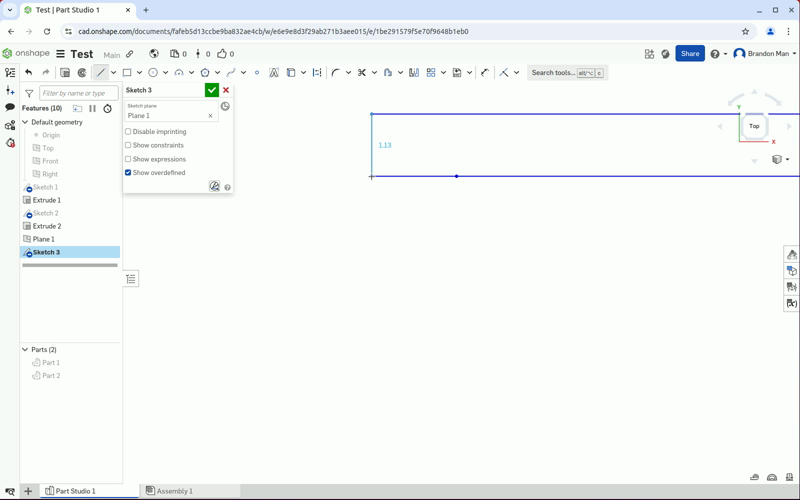
click(371, 176)
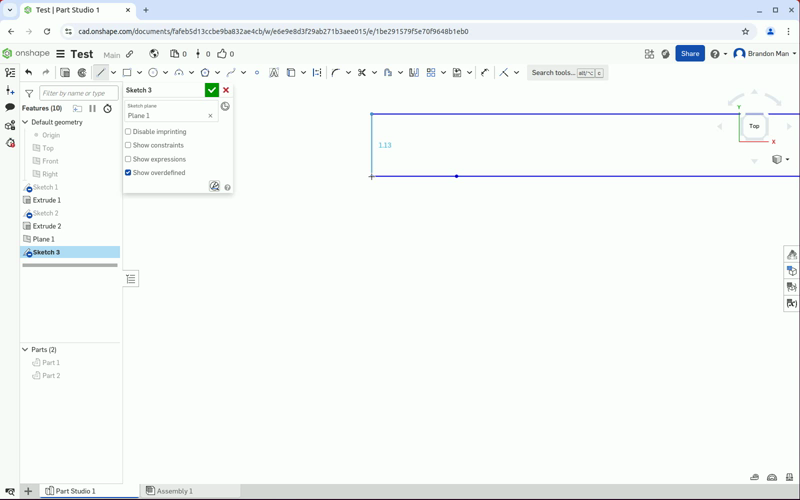
scroll(-6)
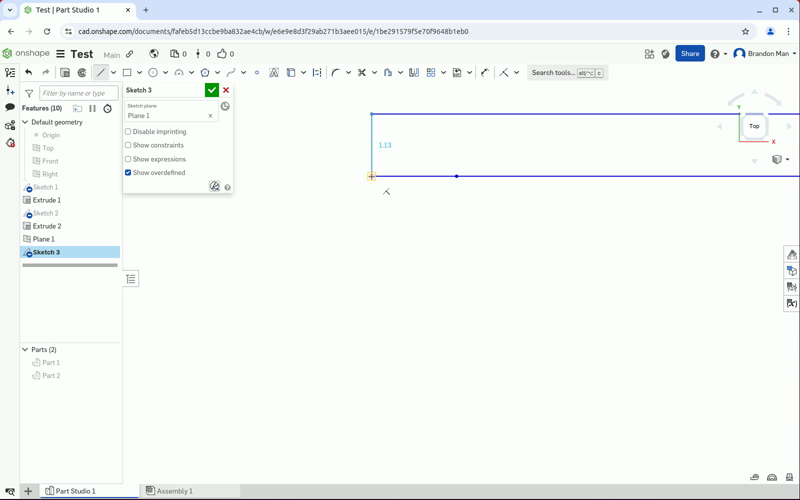
scroll(-6)
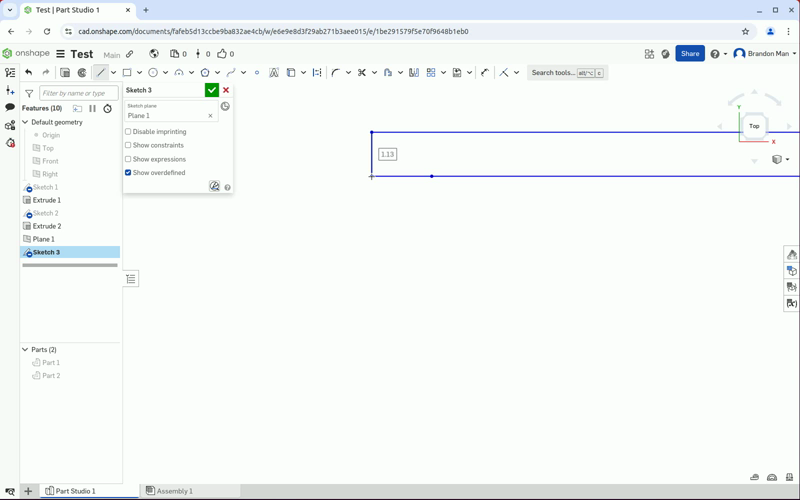
scroll(-6)
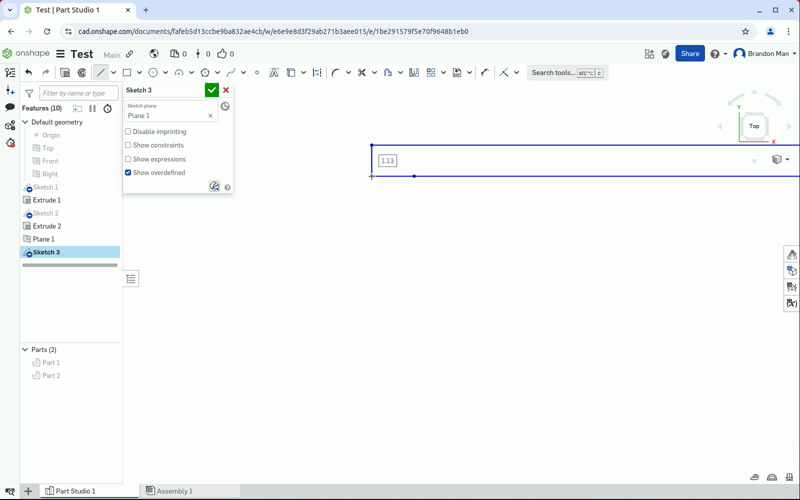
scroll(-6)
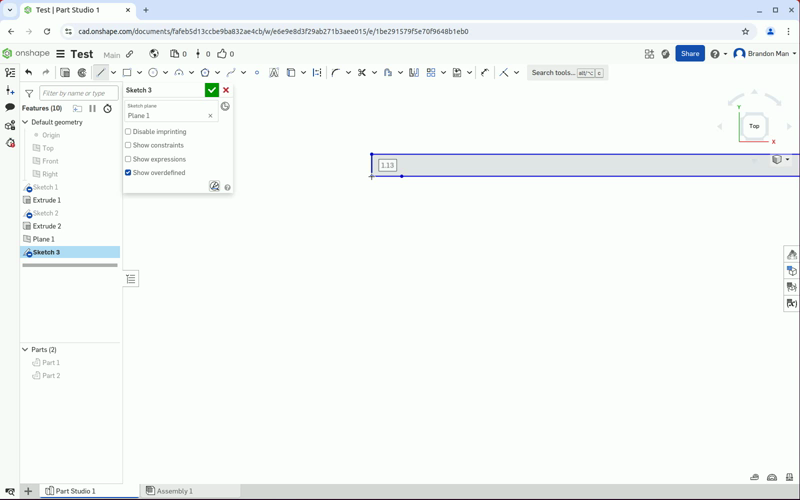
scroll(-6)
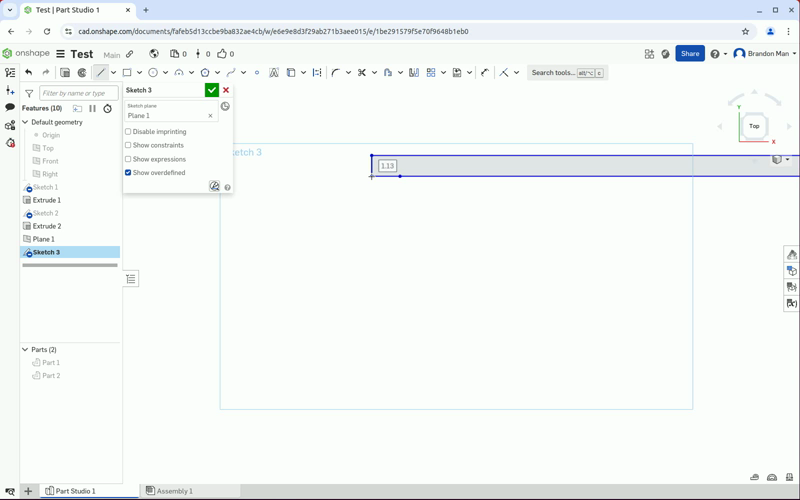
scroll(-6)
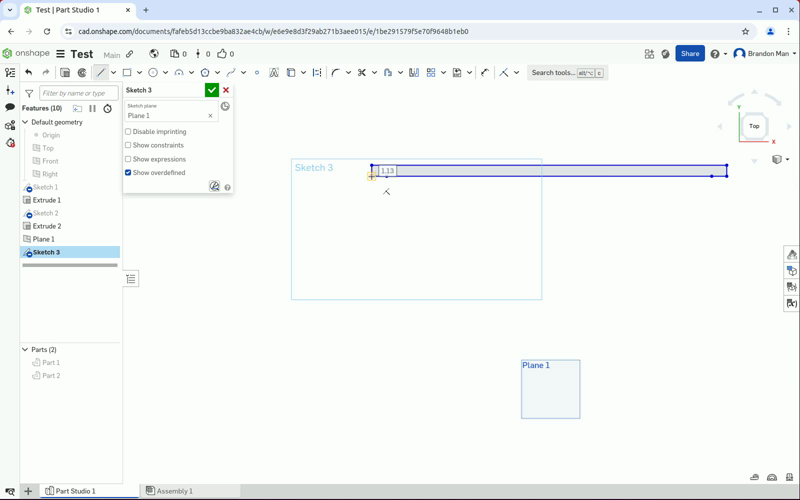
scroll(-6)
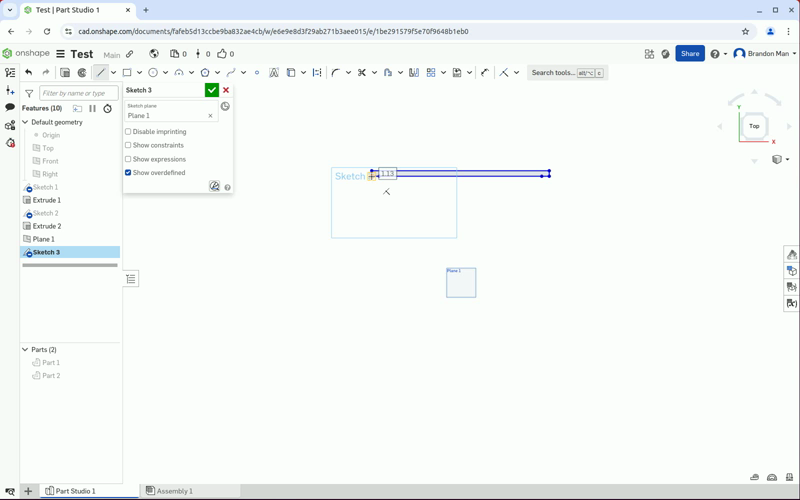
key(esc)
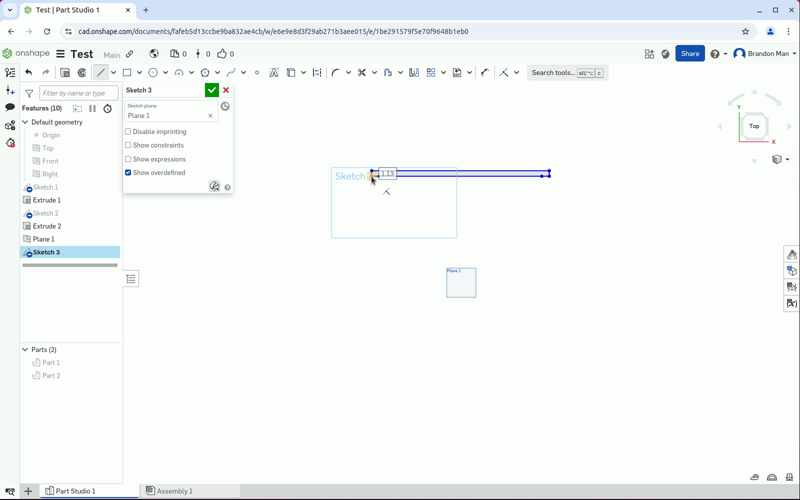
mouse_move(493, 172)
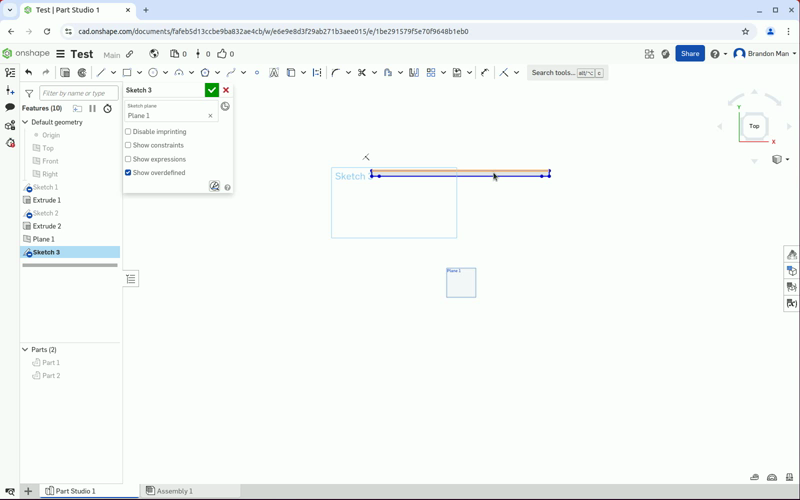
scroll(6)
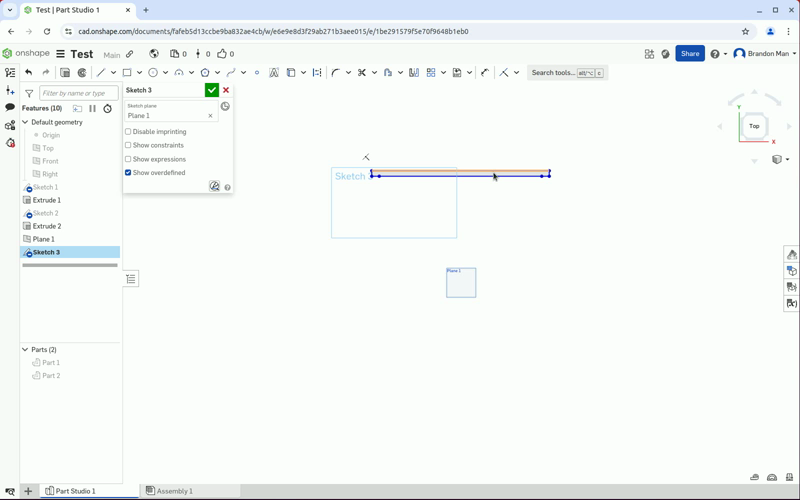
scroll(6)
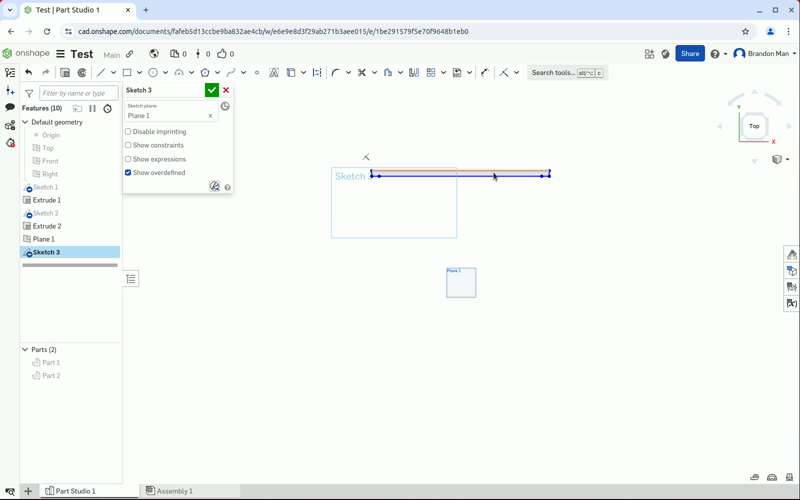
scroll(6)
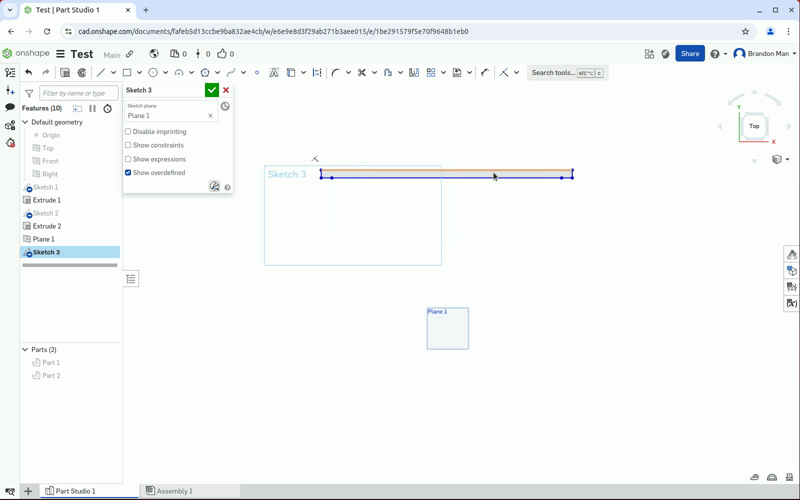
scroll(6)
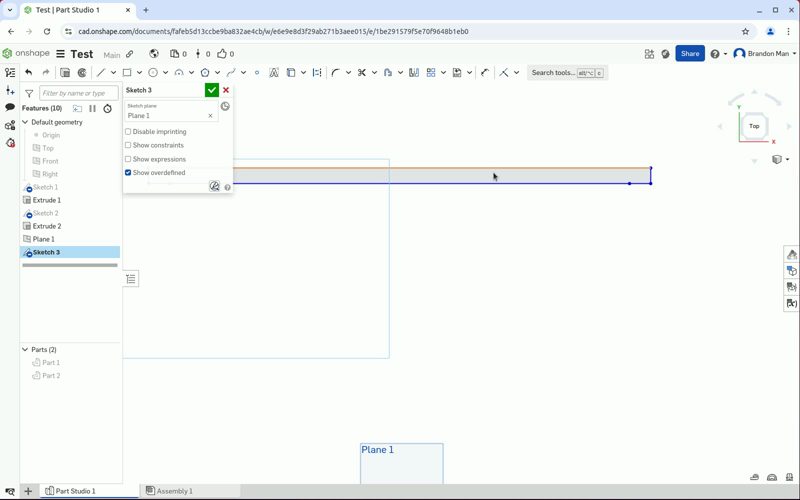
scroll(6)
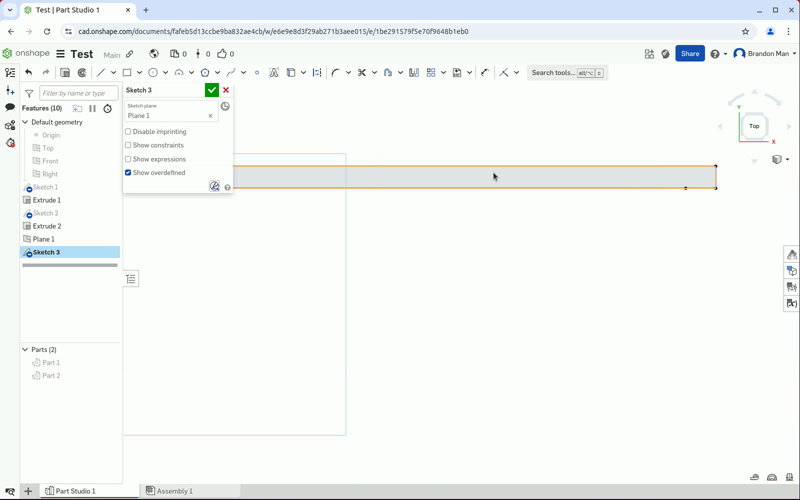
scroll(6)
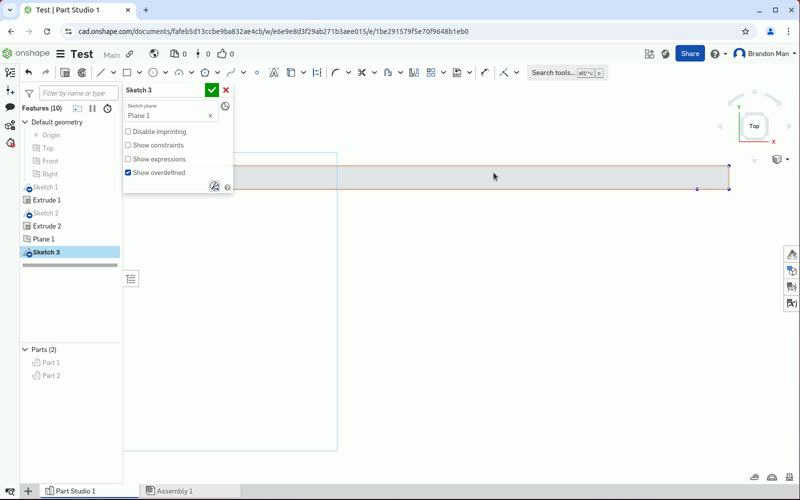
scroll(6)
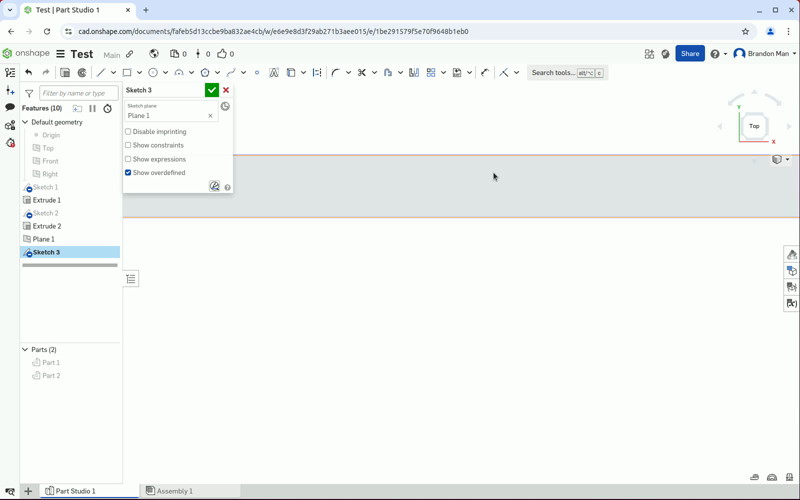
click(493, 172)
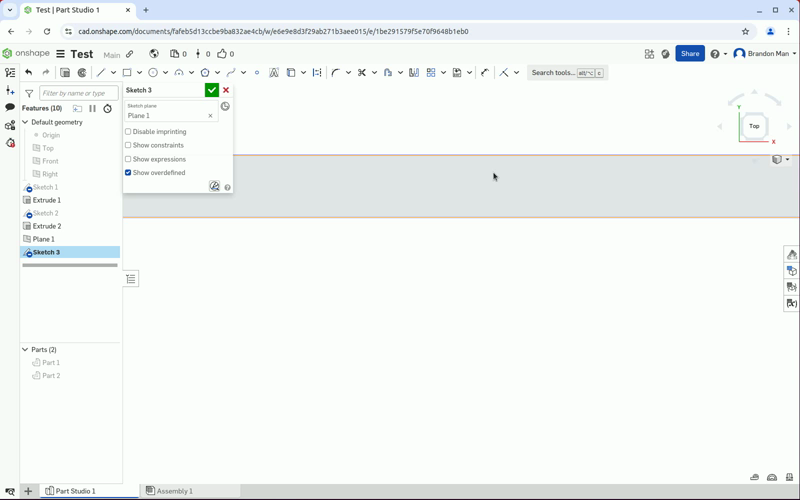
scroll(-6)
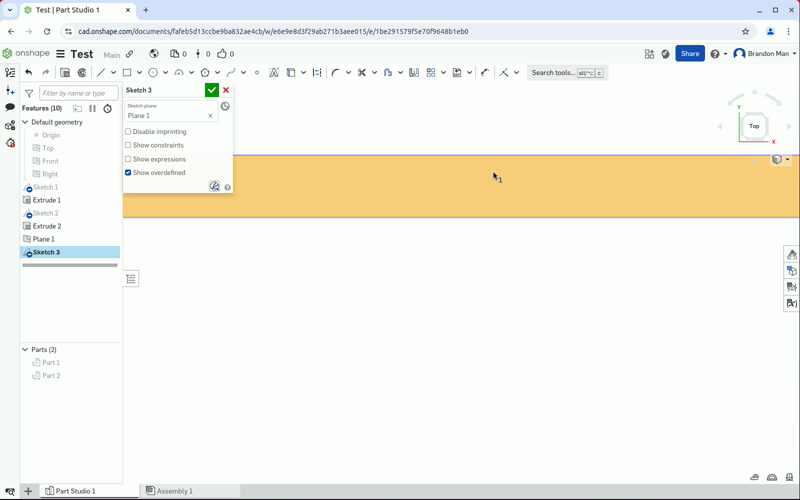
scroll(-6)
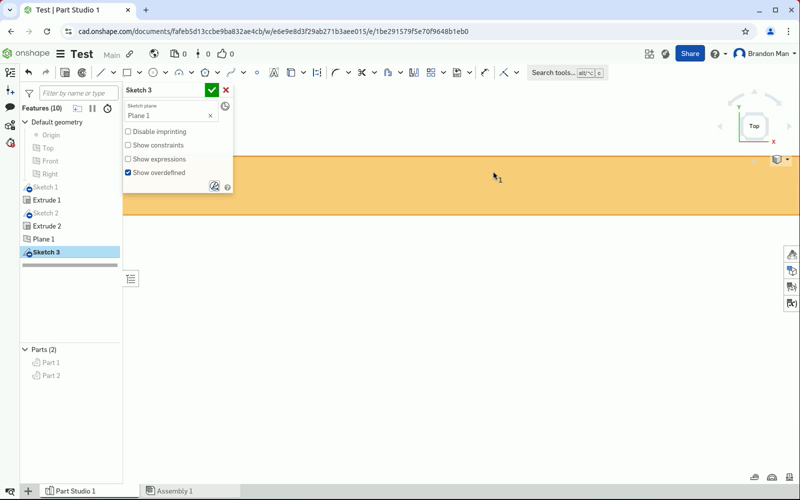
scroll(-6)
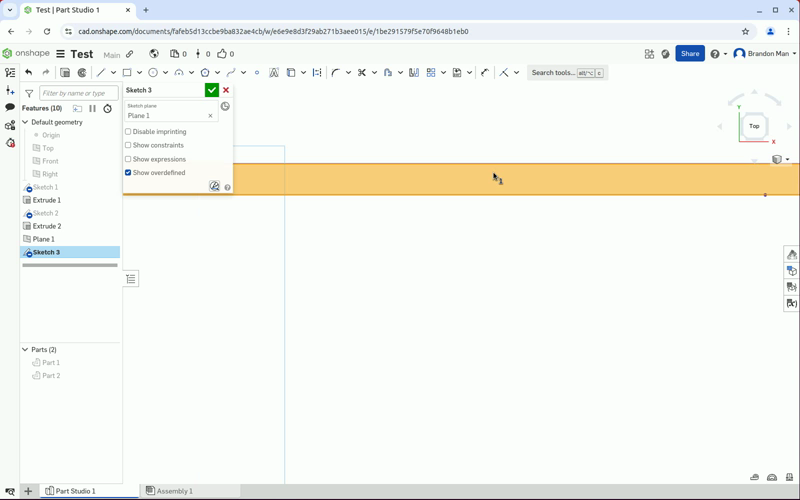
scroll(-6)
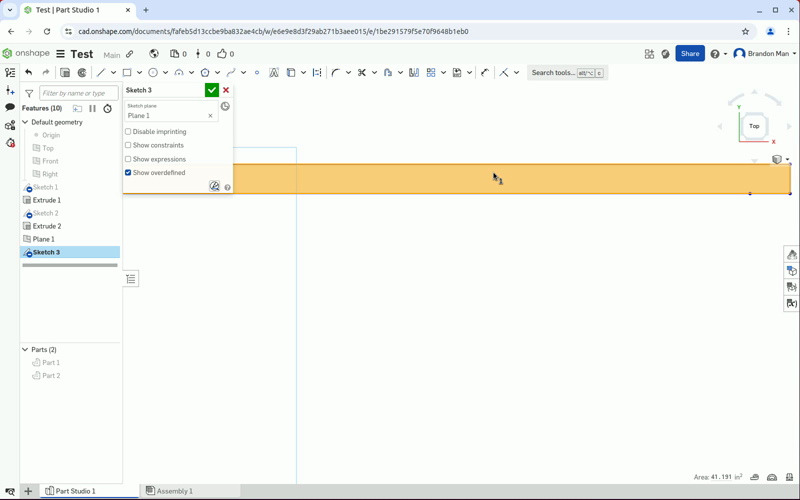
scroll(-6)
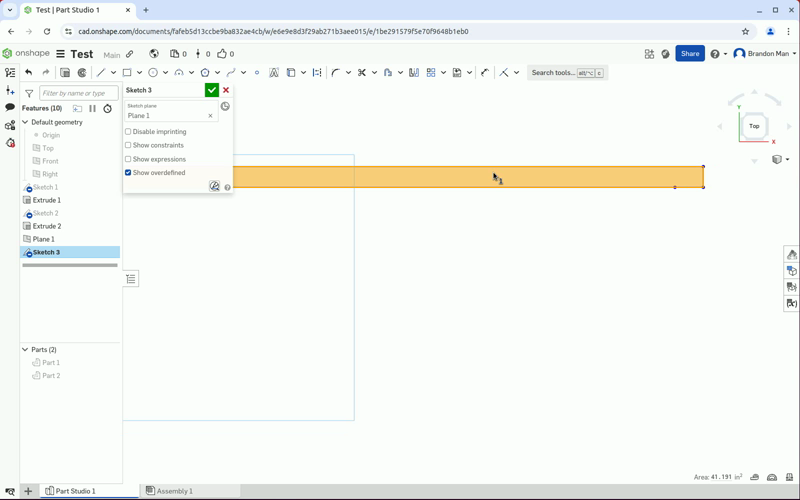
scroll(-6)
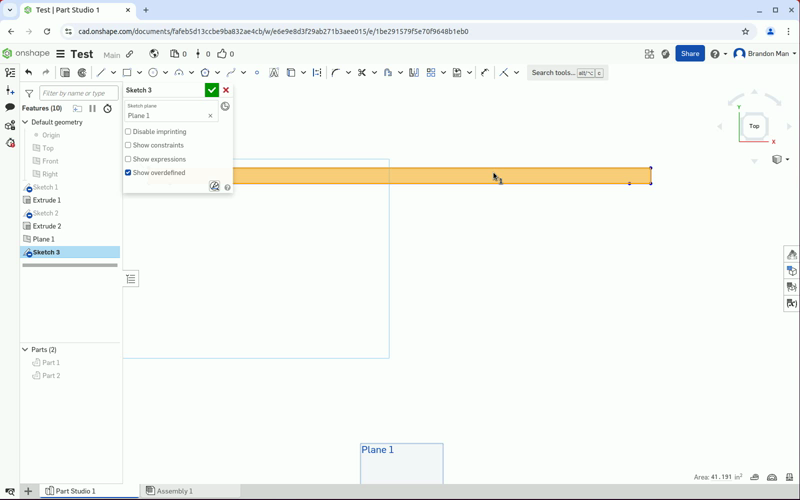
scroll(-6)
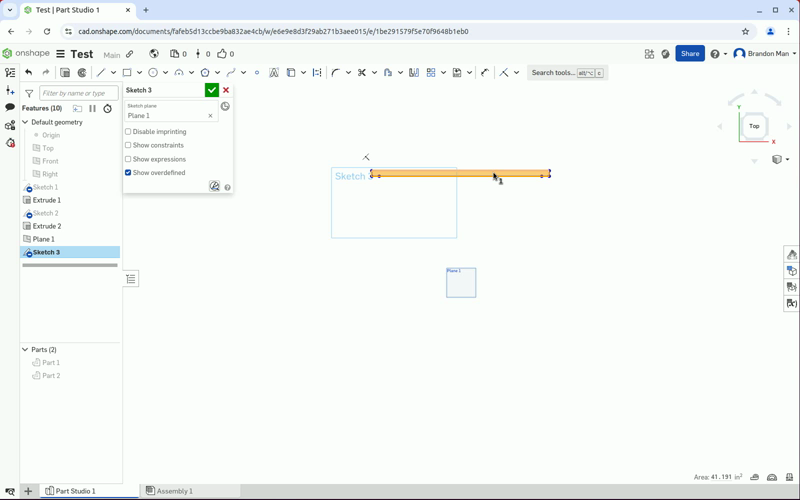
mouse_move(73, 352)
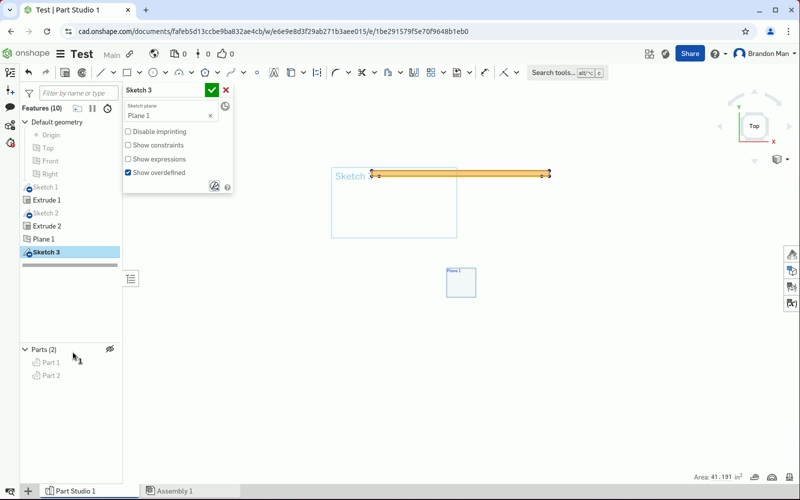
key(shift+y)
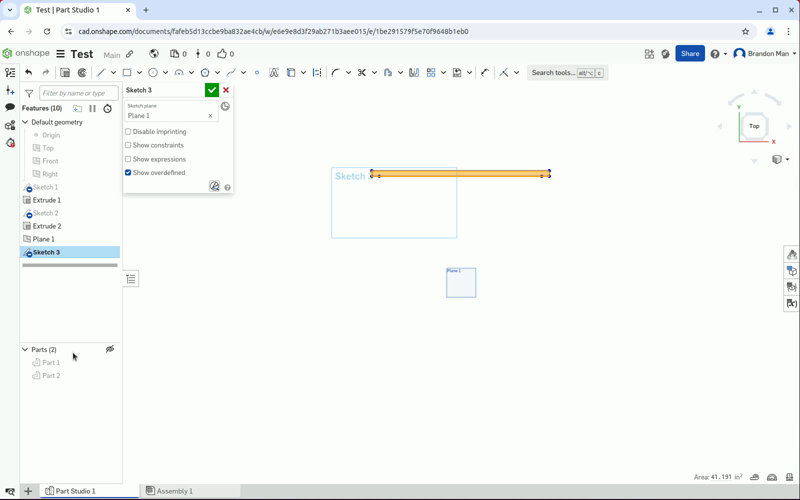
key(shift+e)
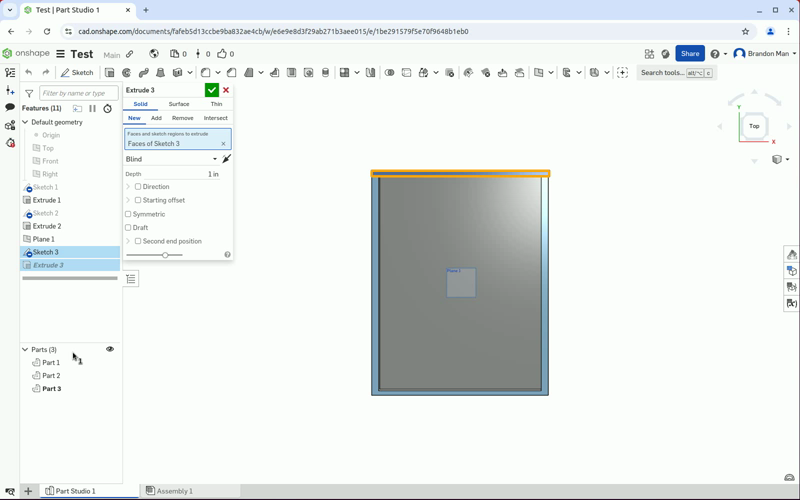
mouse_move(143, 106)
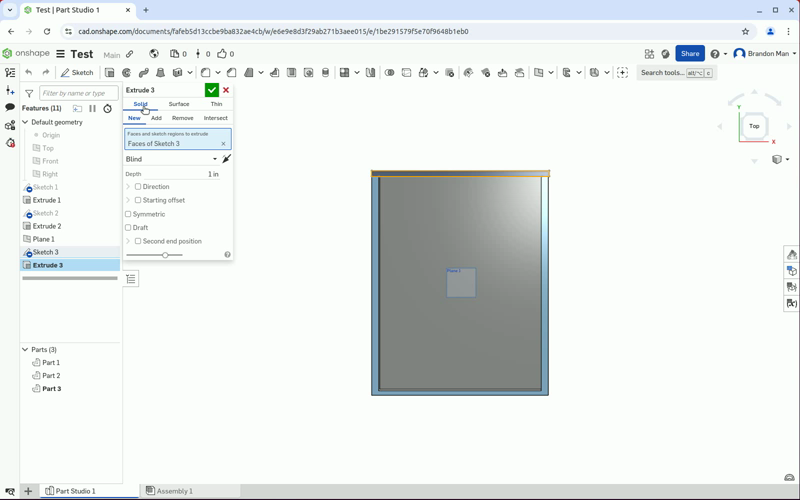
click(143, 106)
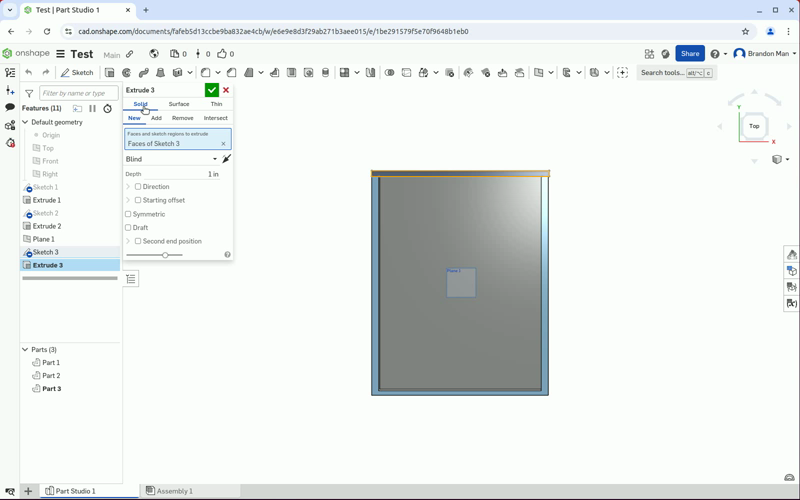
mouse_move(137, 120)
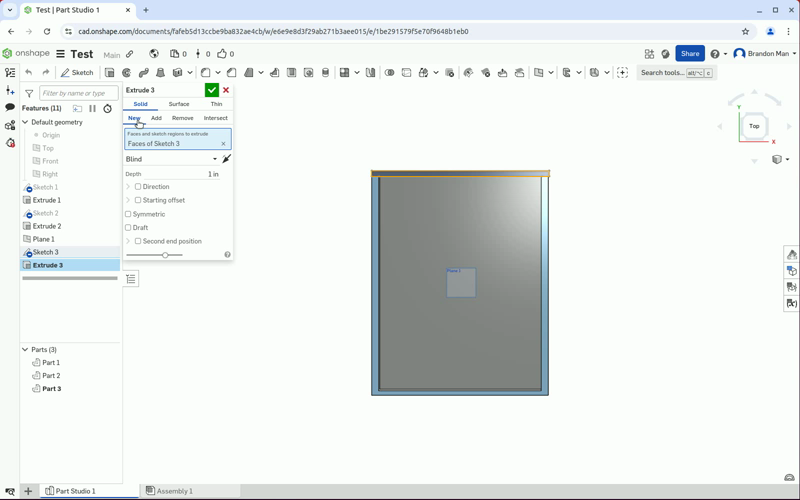
click(137, 120)
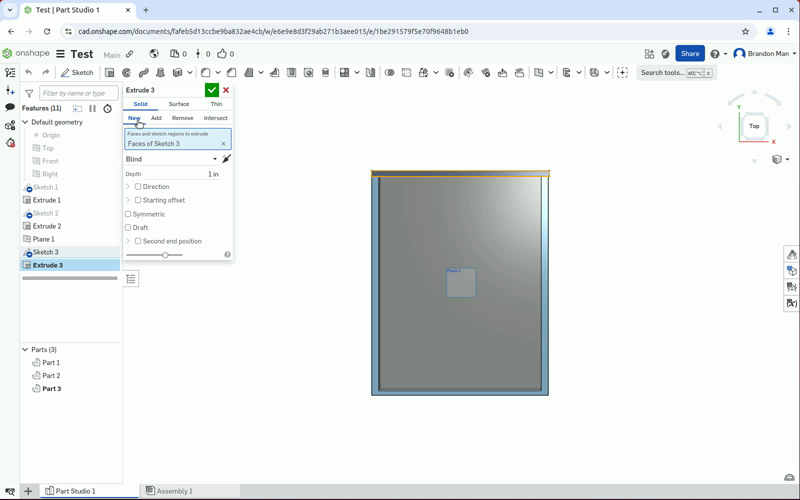
key(tab, 4)
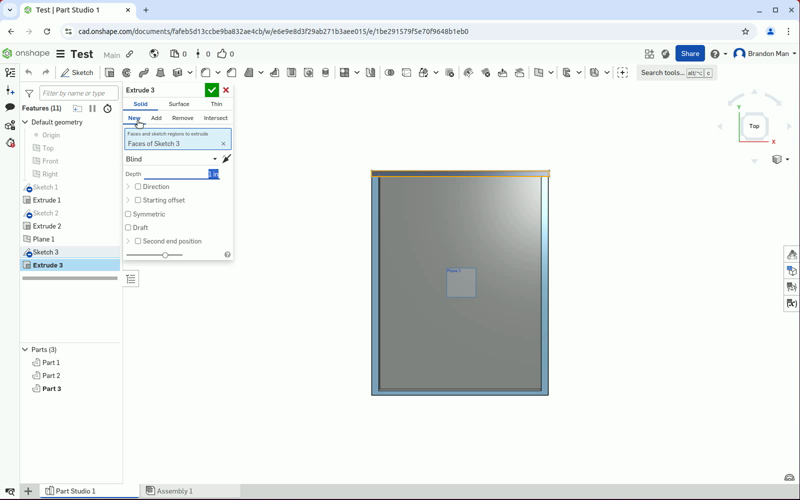
text(13.239)
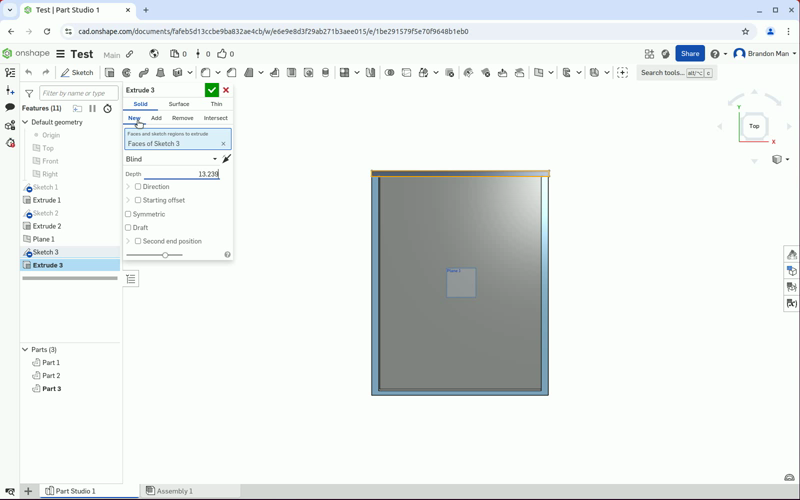
key(enter)
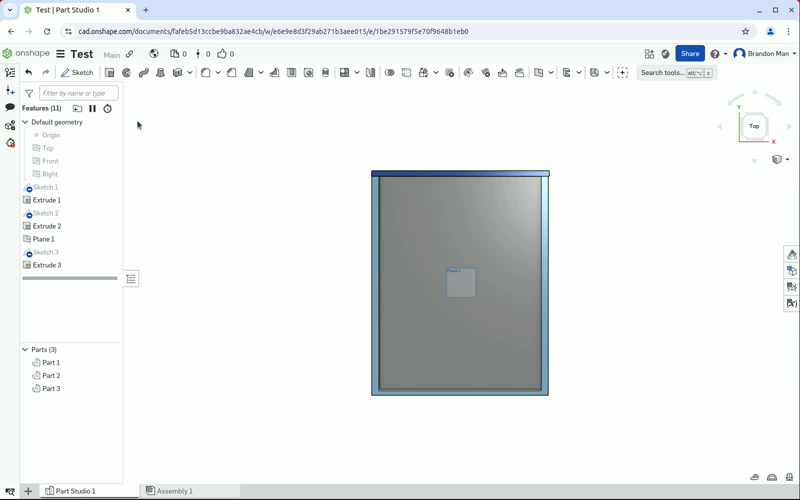
key(shift+h)
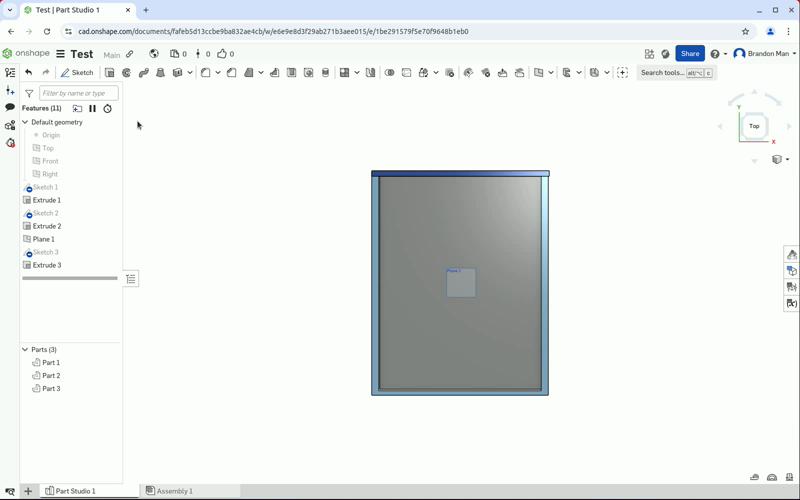
key(shift+h)
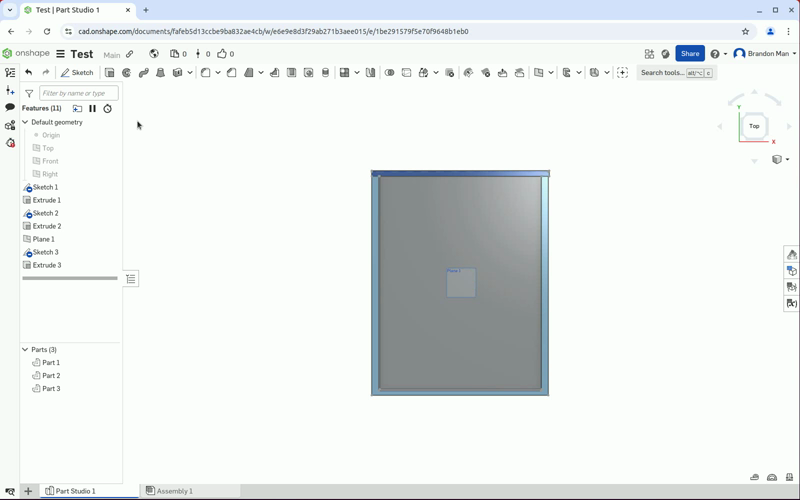
key(shift+7)
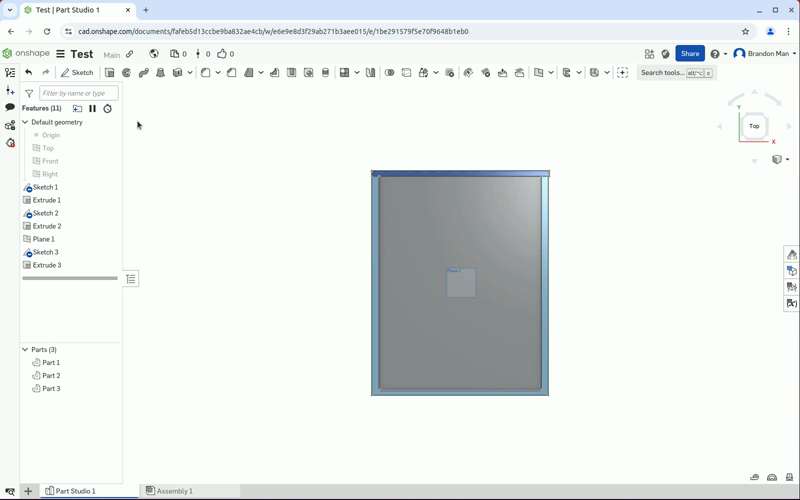
key(up, 3)
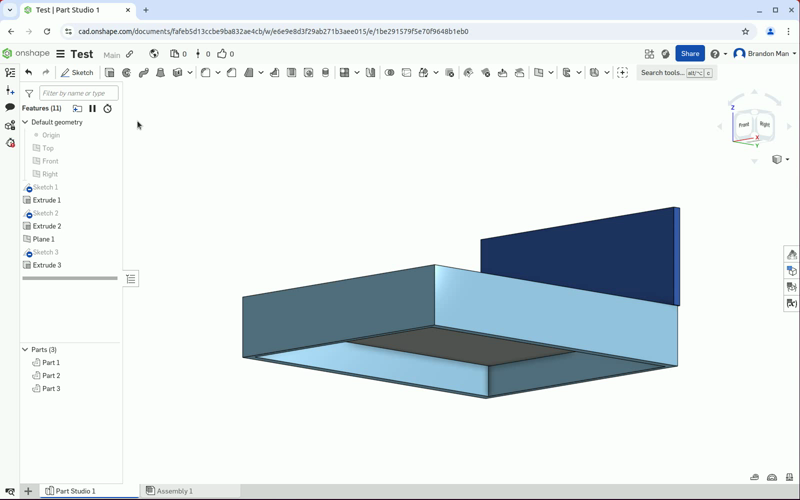
key(left, 3)
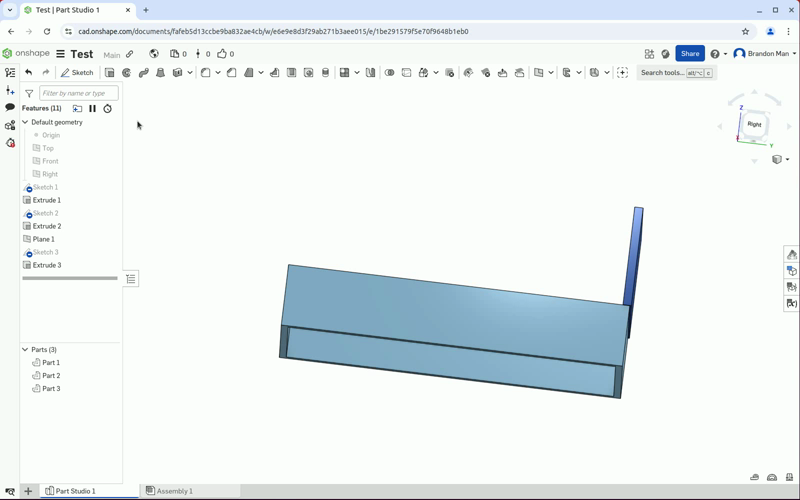
key(right, 3)
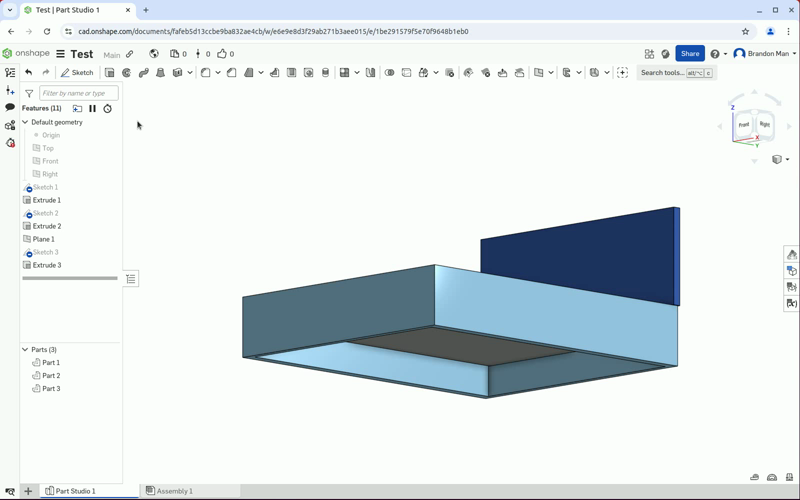
key(down, 3)
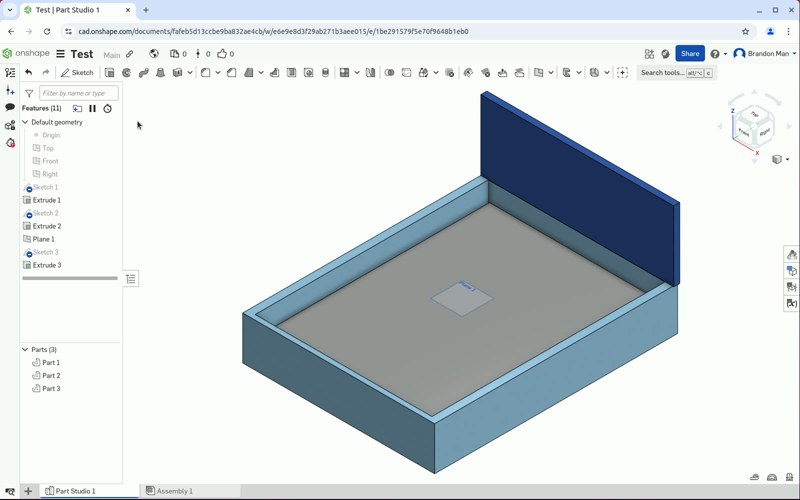
mouse_move(73, 189)
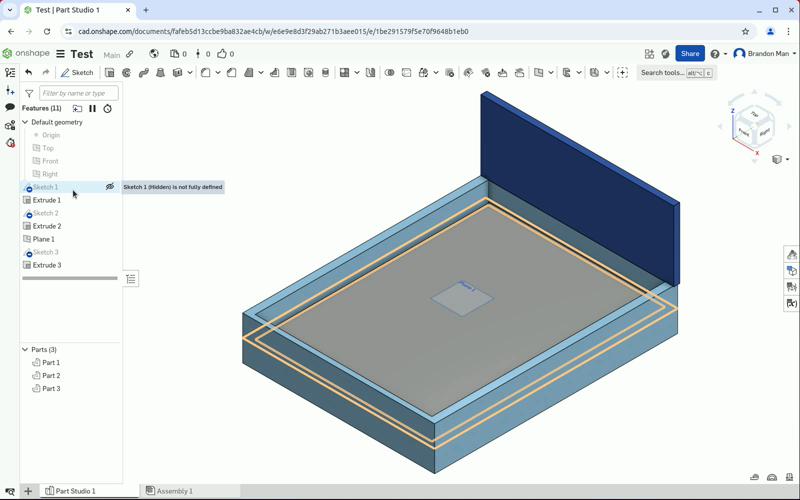
click(73, 189)